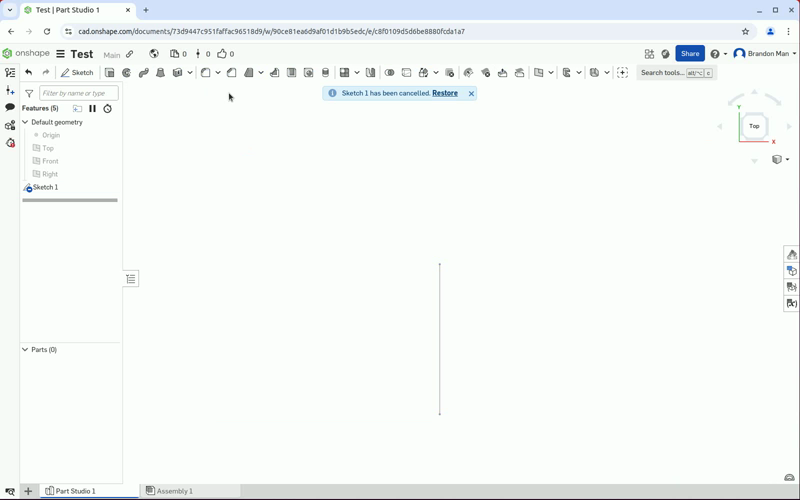
key(shift+h)
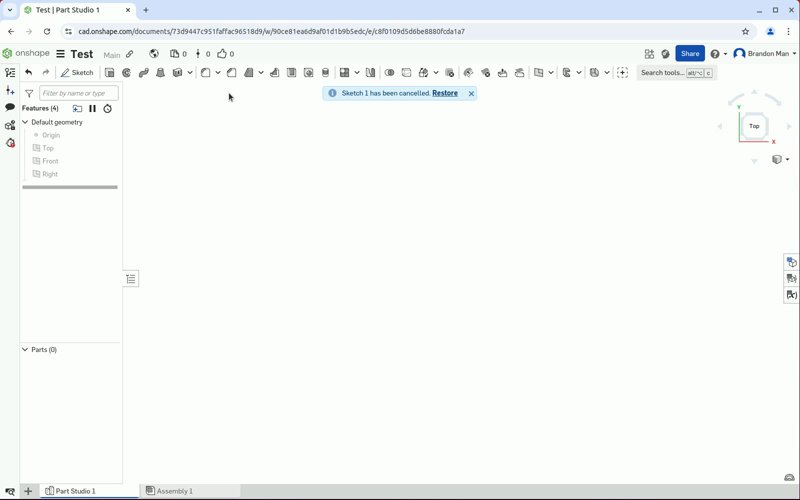
mouse_move(73, 352)
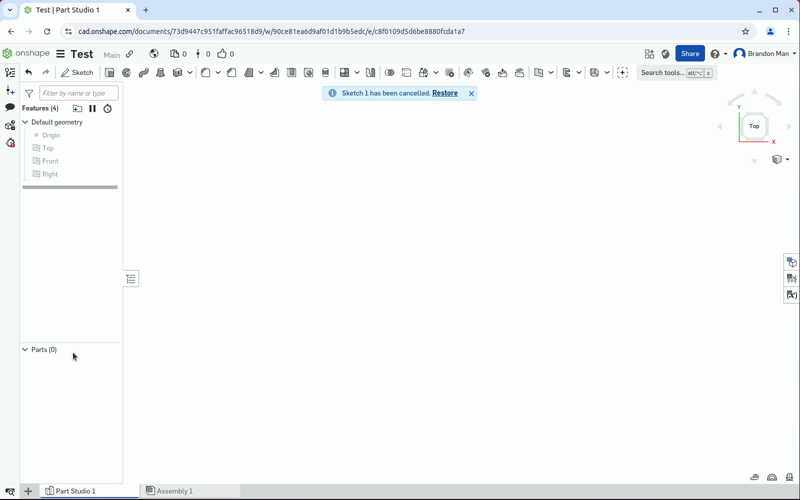
key(y)
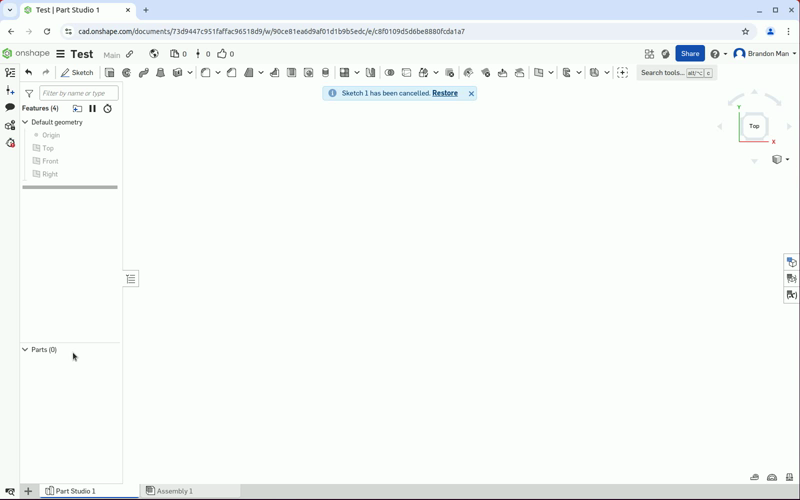
key(shift+p)
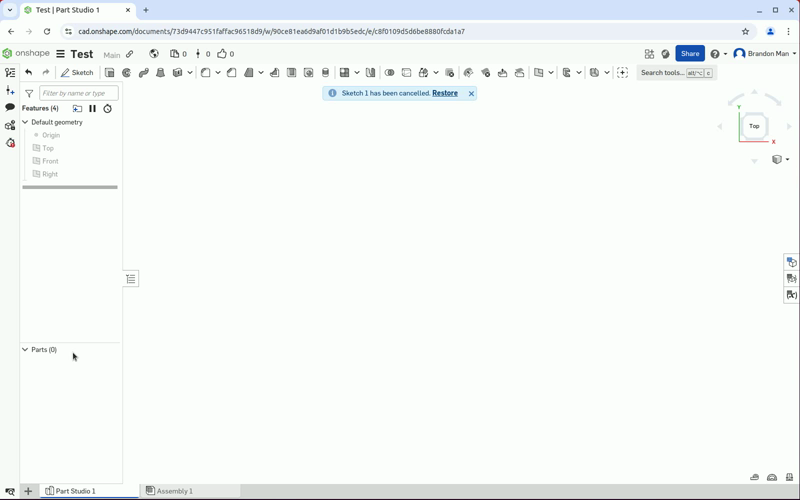
key(space)
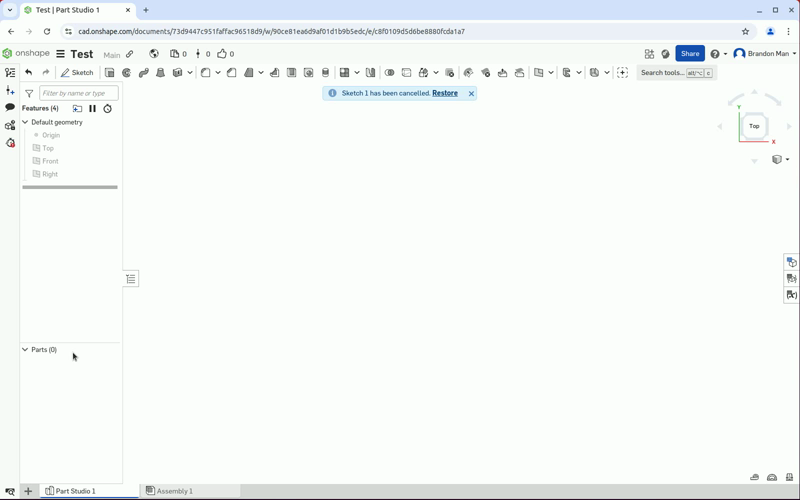
key_down(shift)
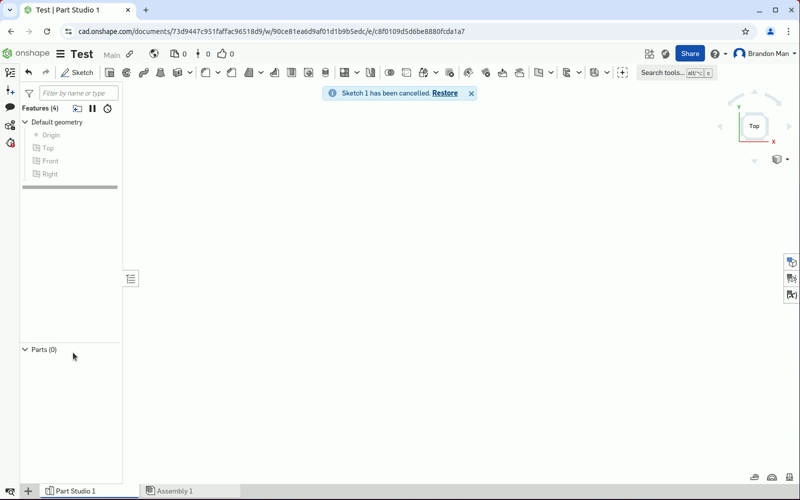
key(up)
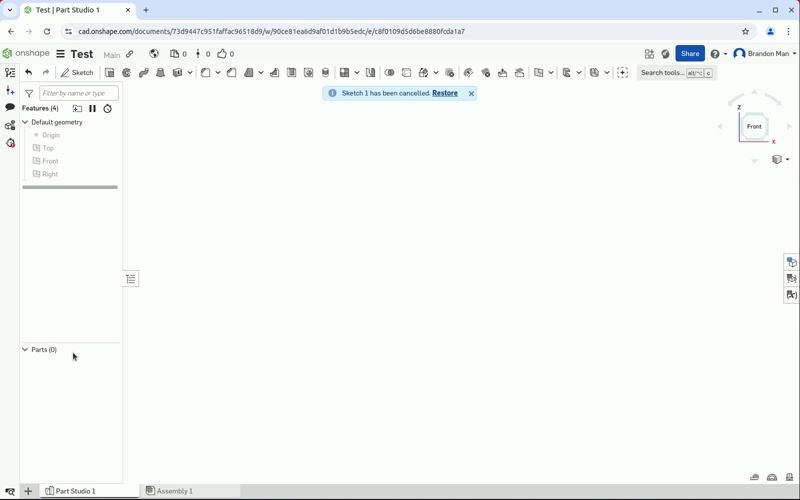
key_up(shift)
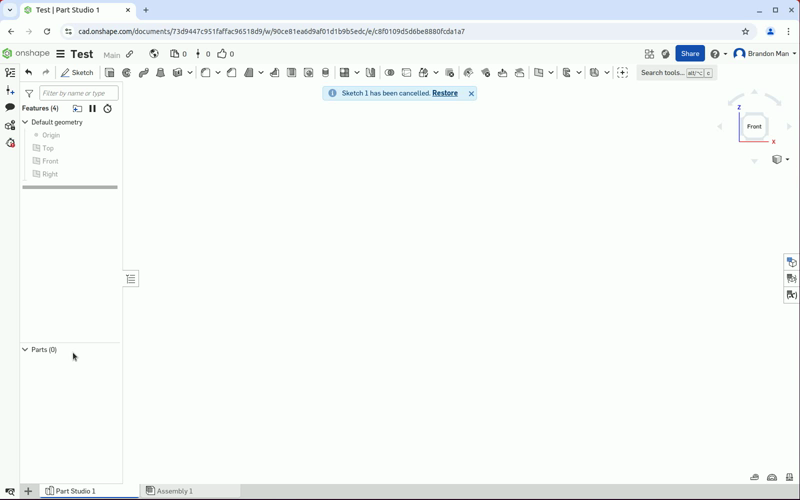
mouse_move(73, 352)
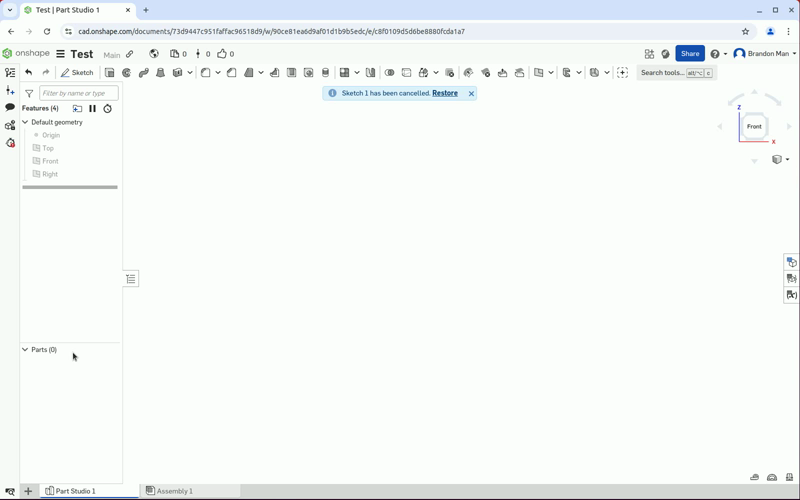
key(shift+y)
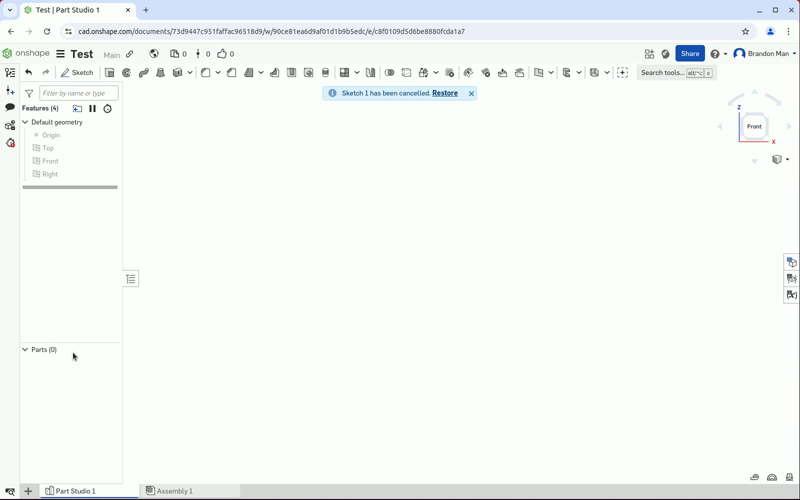
key(shift+s)
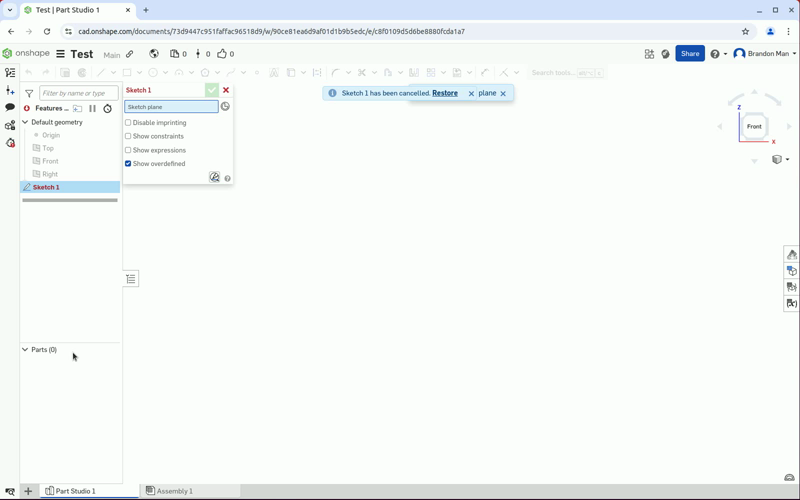
mouse_move(73, 163)
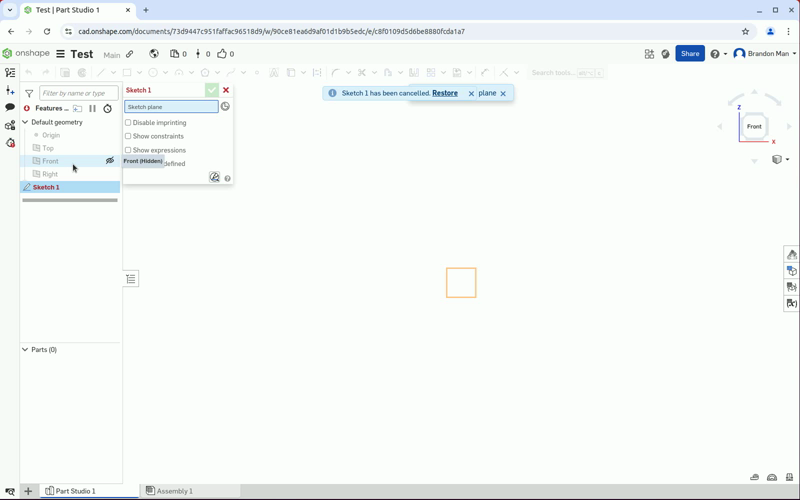
click(73, 163)
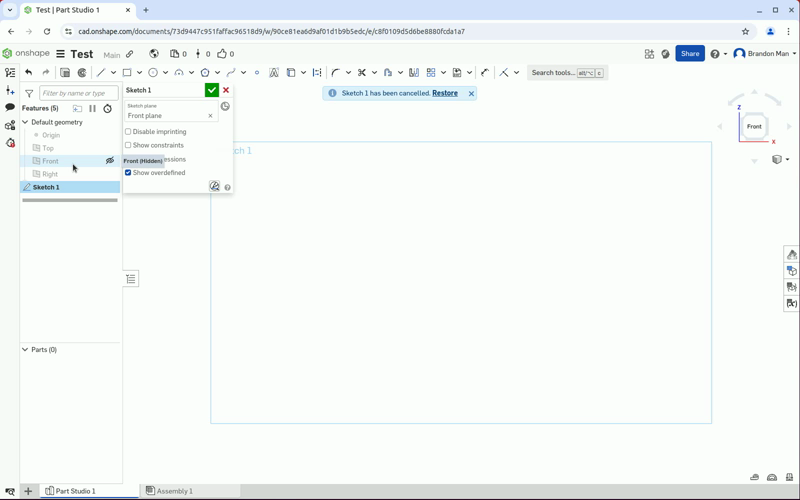
mouse_move(73, 352)
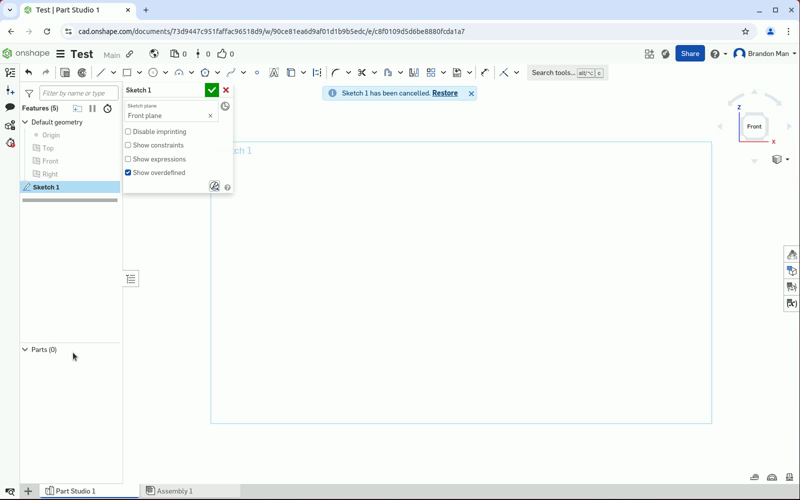
key(y)
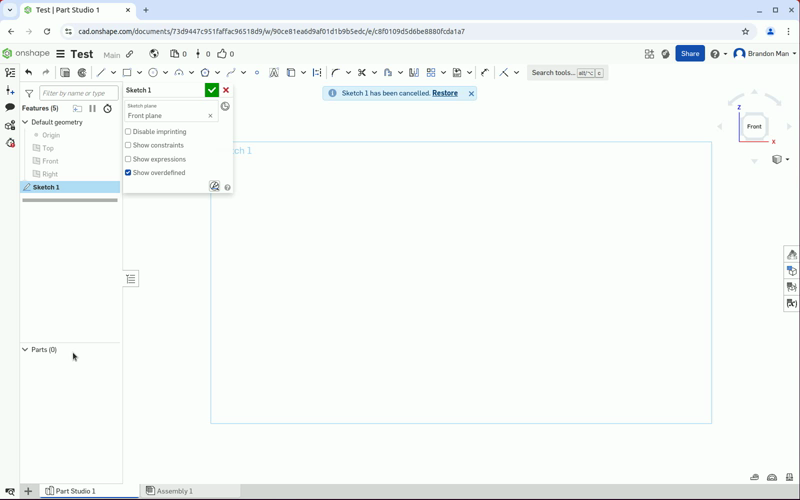
key(a)
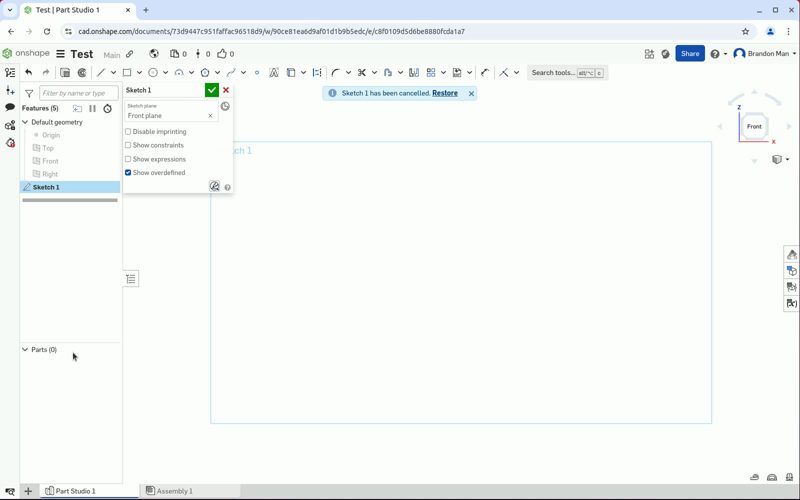
key_down(shift)
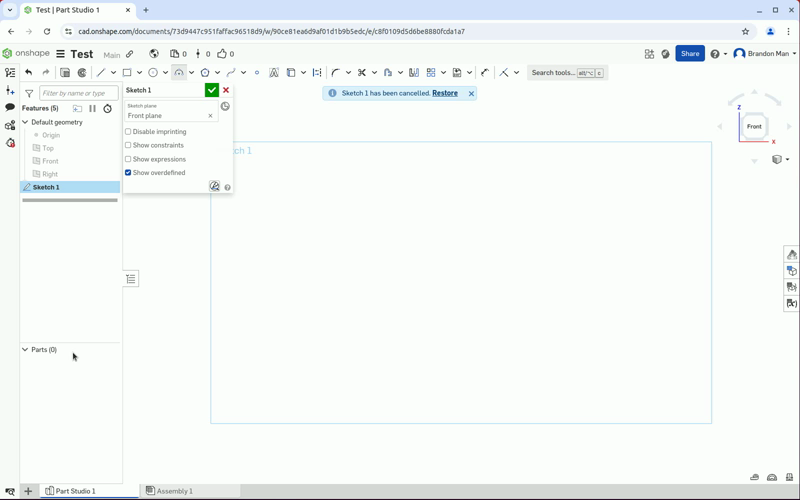
mouse_move(460, 311)
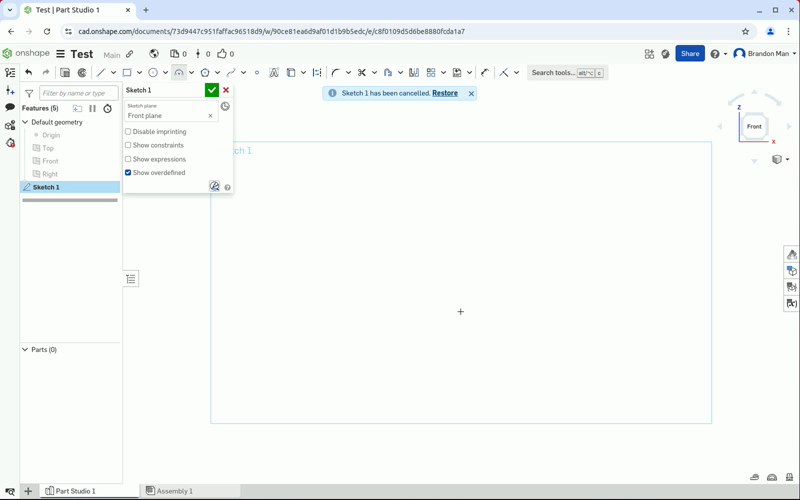
click(460, 311)
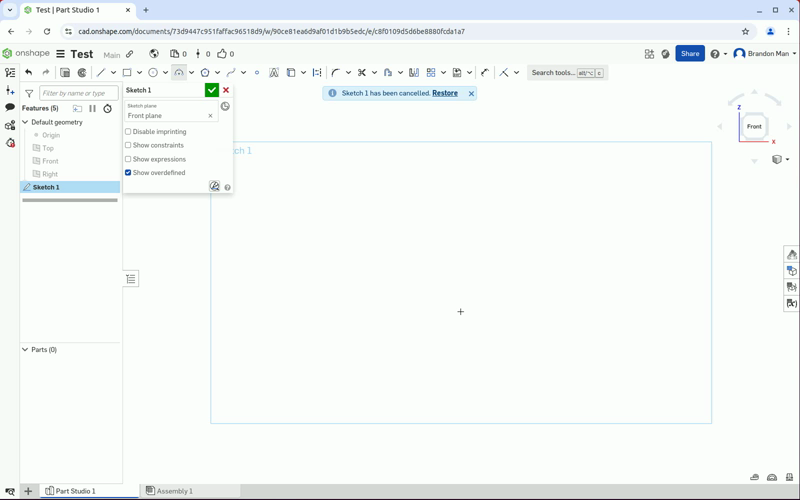
key_up(shift)
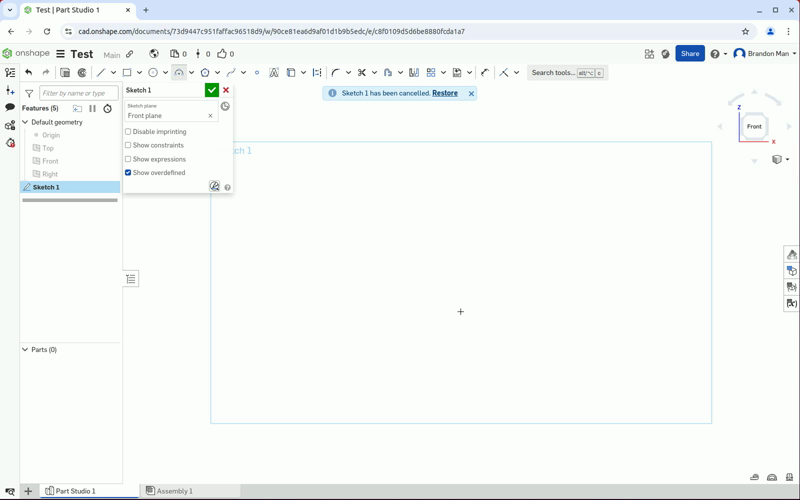
key_down(shift)
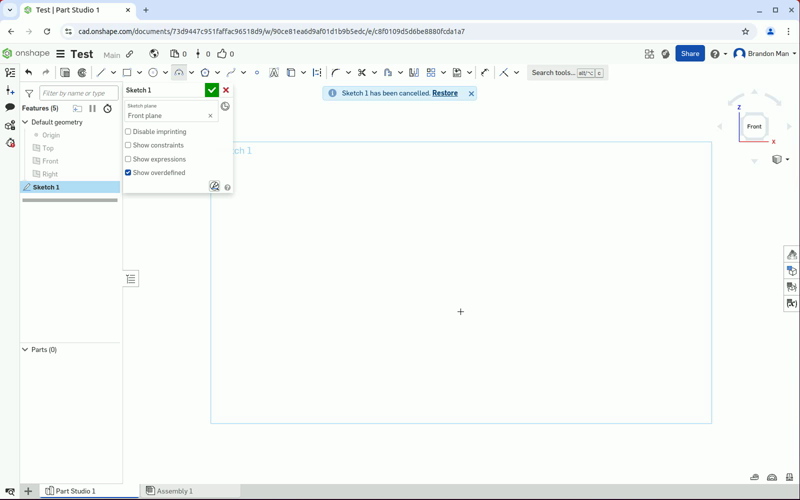
mouse_move(469, 325)
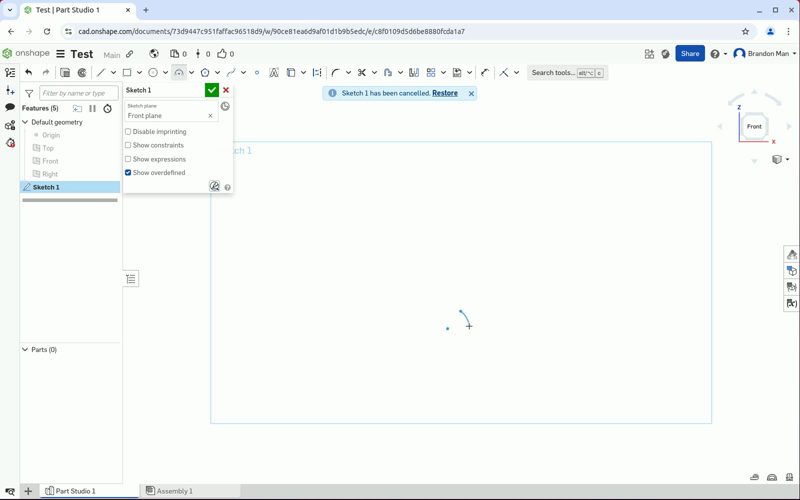
click(469, 325)
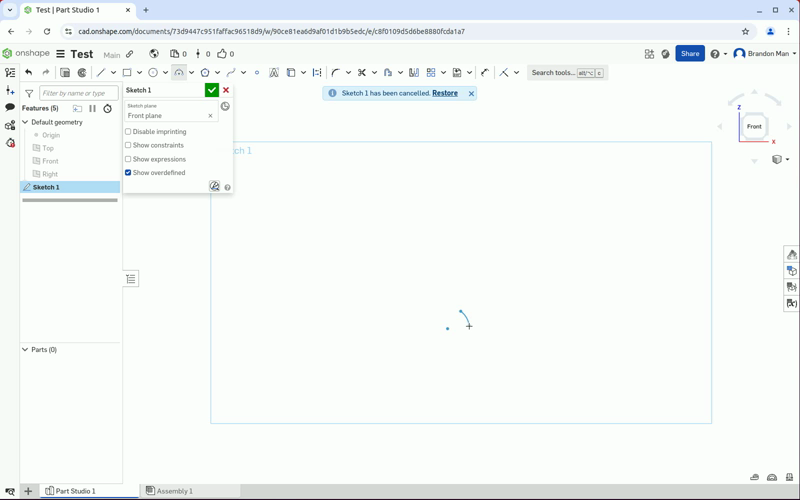
mouse_move(469, 315)
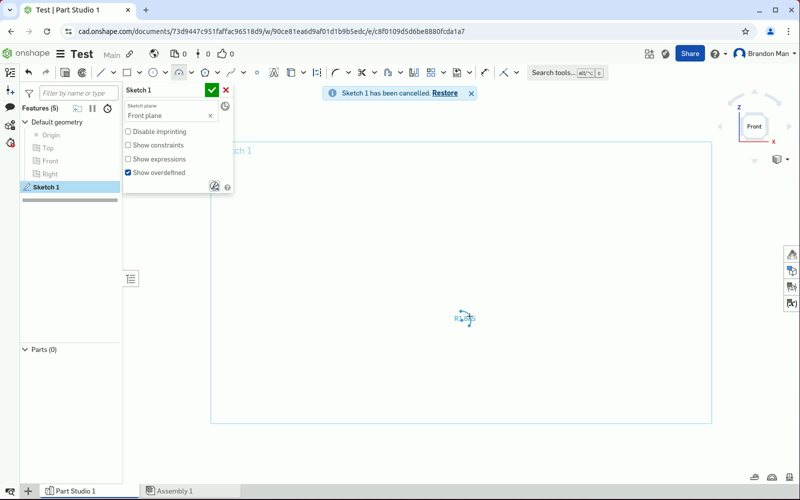
click(469, 315)
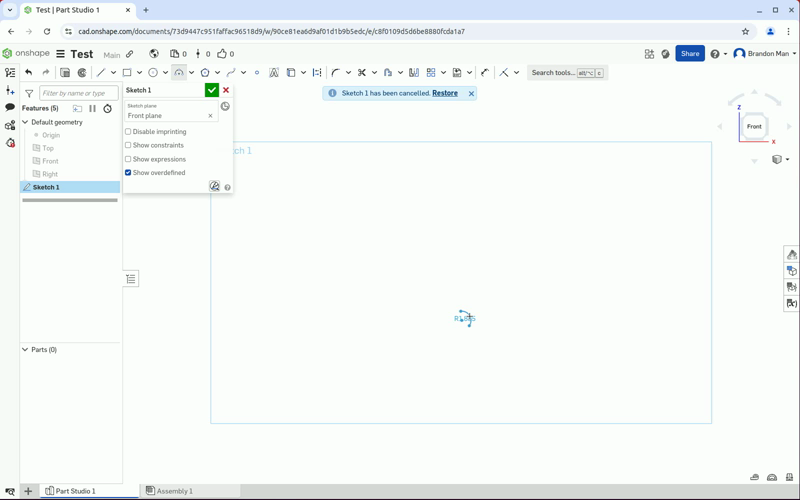
key_up(shift)
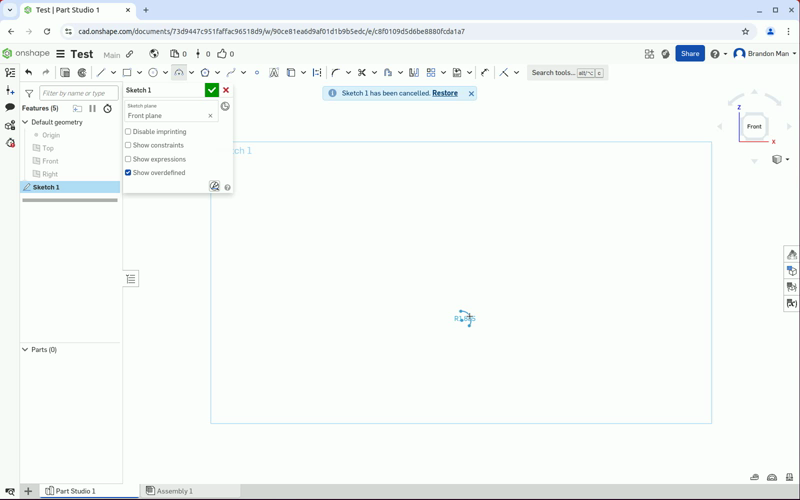
key(esc)
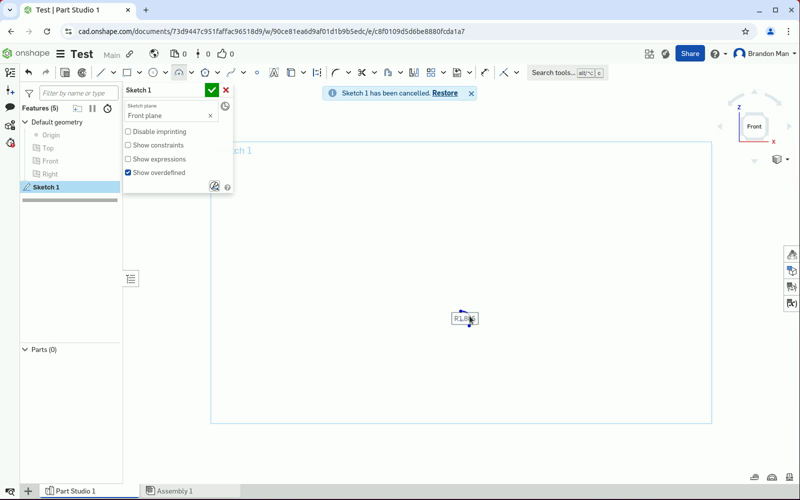
key(l)
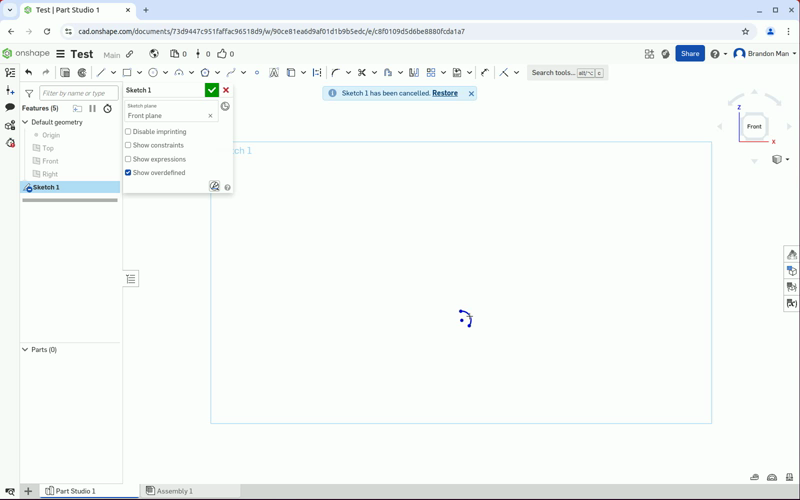
mouse_move(469, 325)
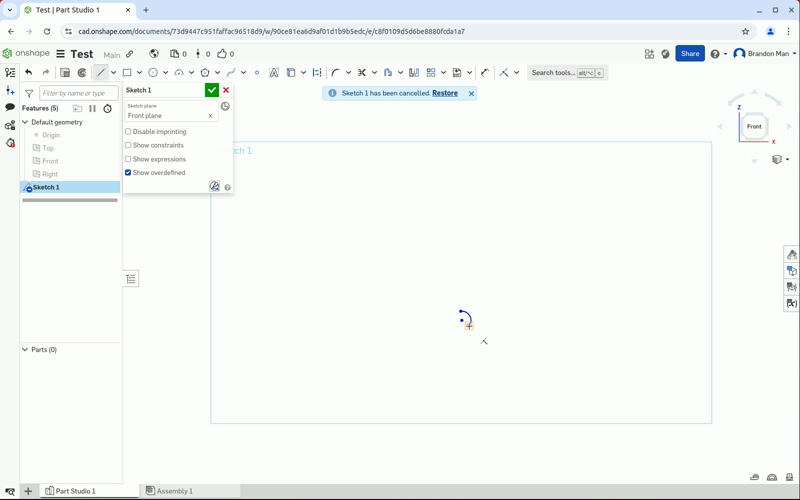
click(469, 325)
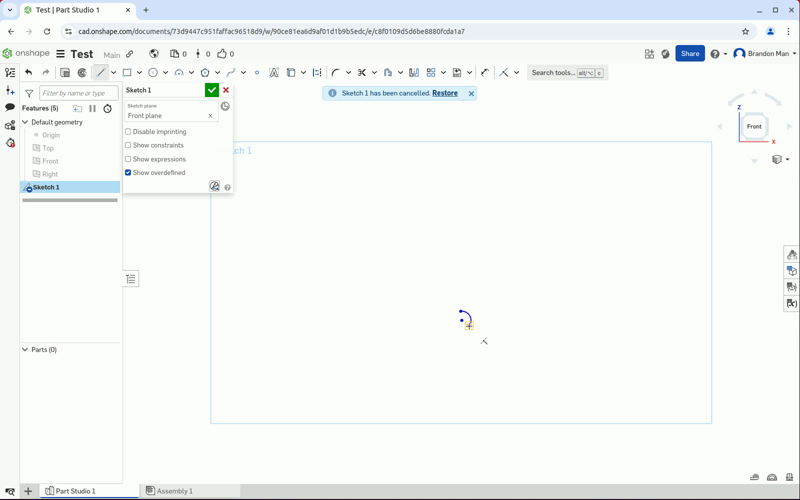
key_down(shift)
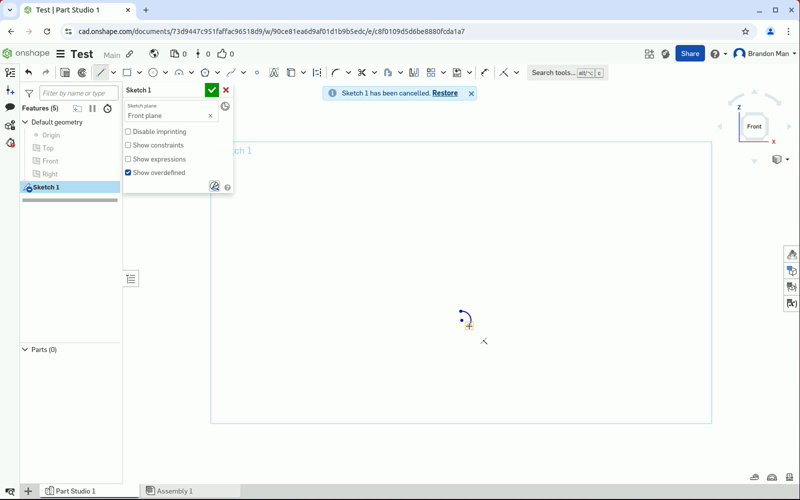
mouse_move(499, 325)
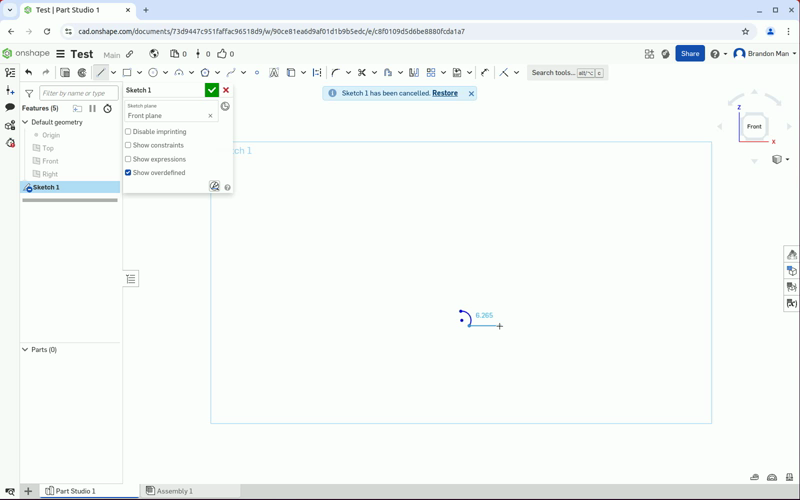
mouse_move(486, 296)
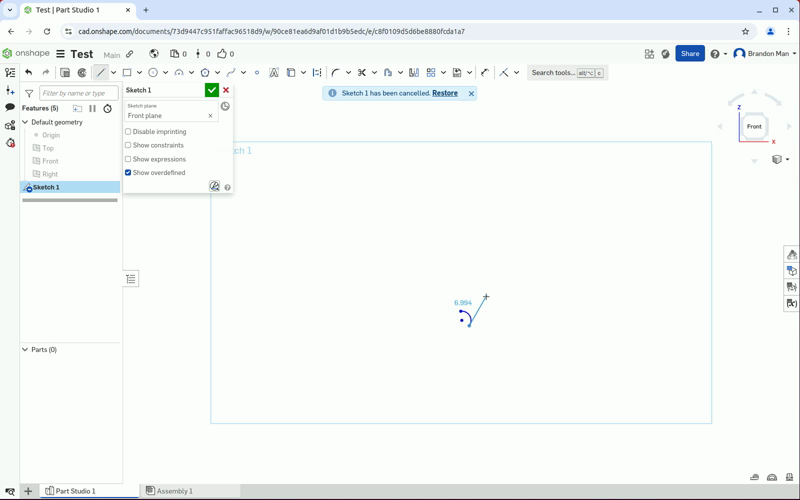
click(486, 296)
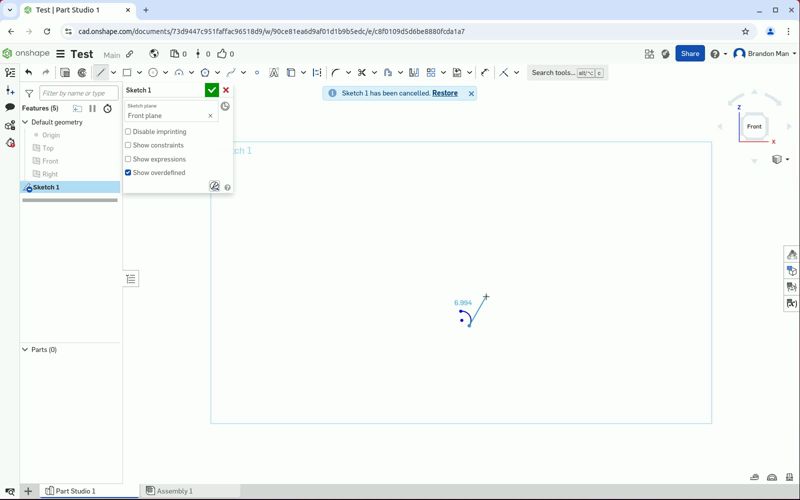
key_up(shift)
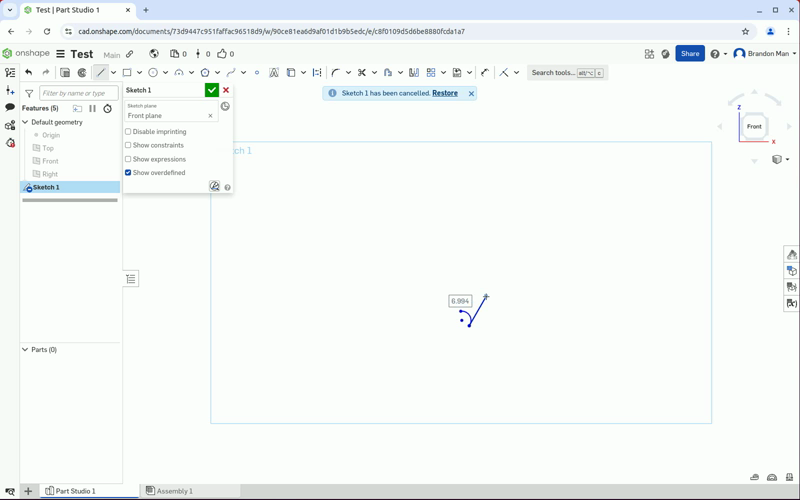
key(esc)
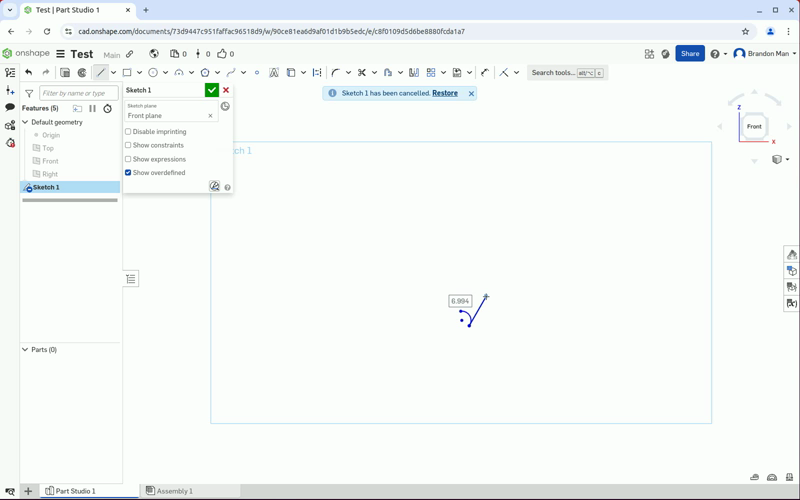
key(a)
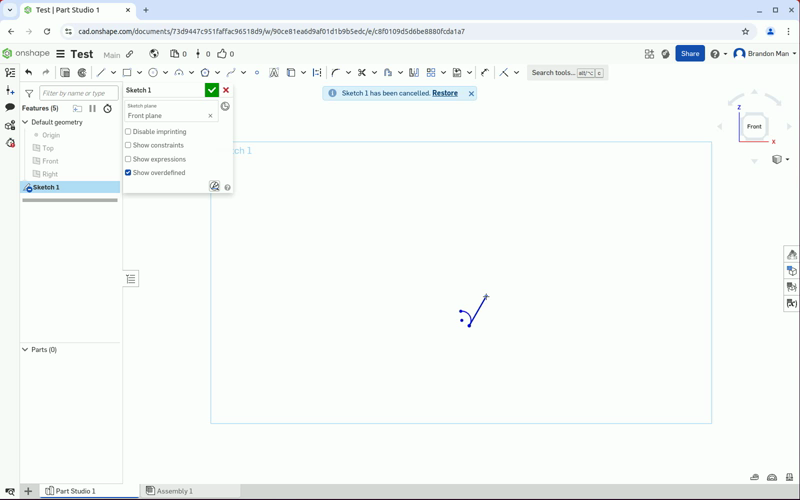
mouse_move(486, 296)
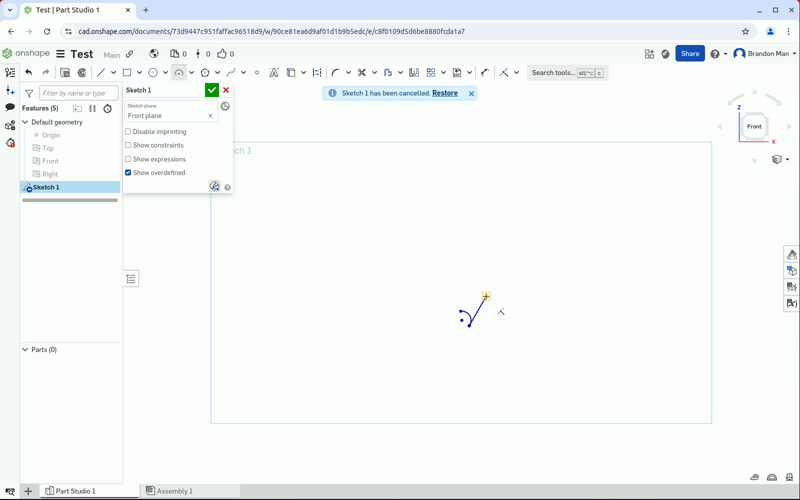
click(486, 296)
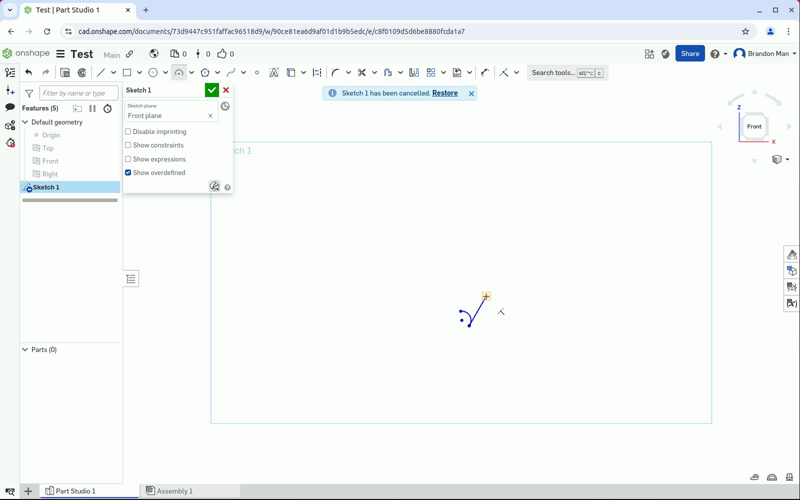
mouse_move(460, 311)
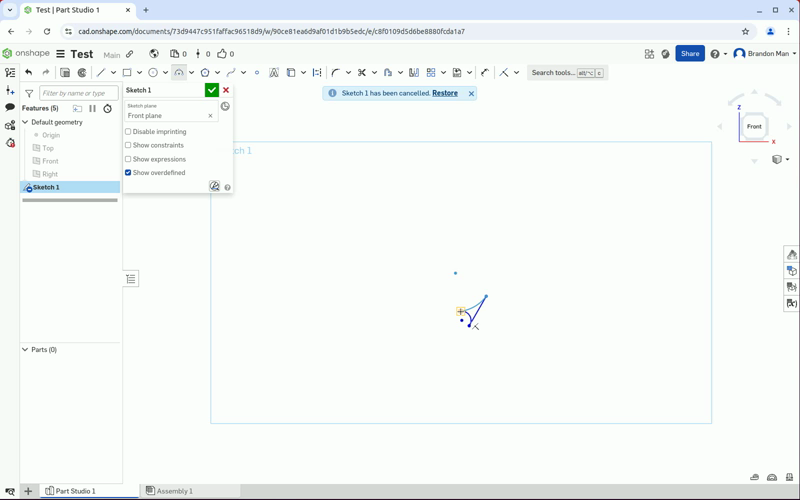
click(460, 311)
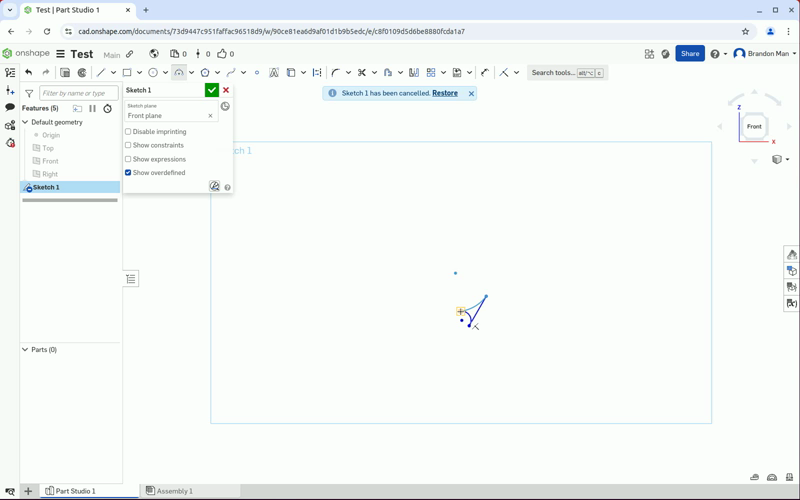
key_down(shift)
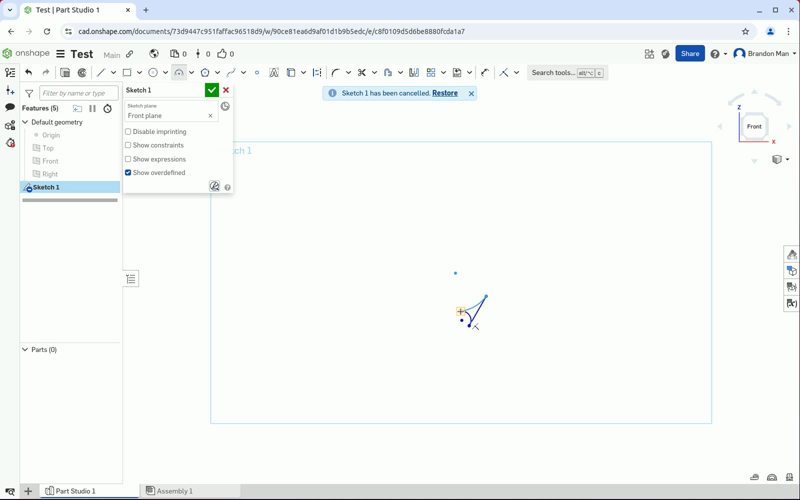
mouse_move(475, 307)
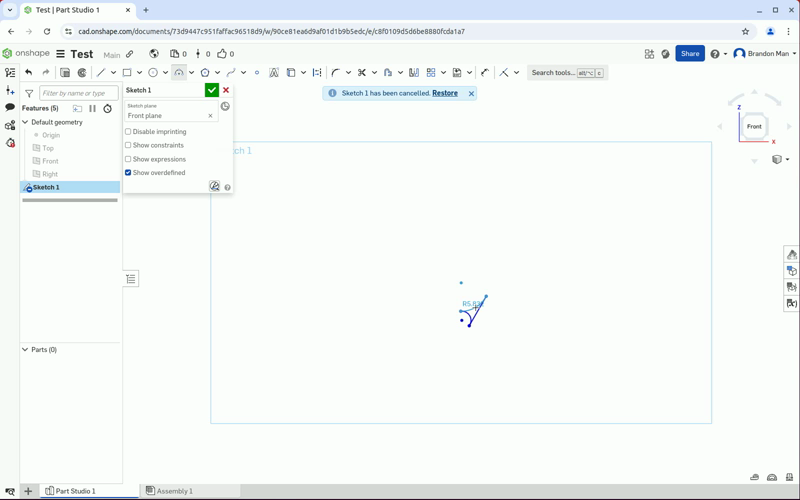
click(475, 307)
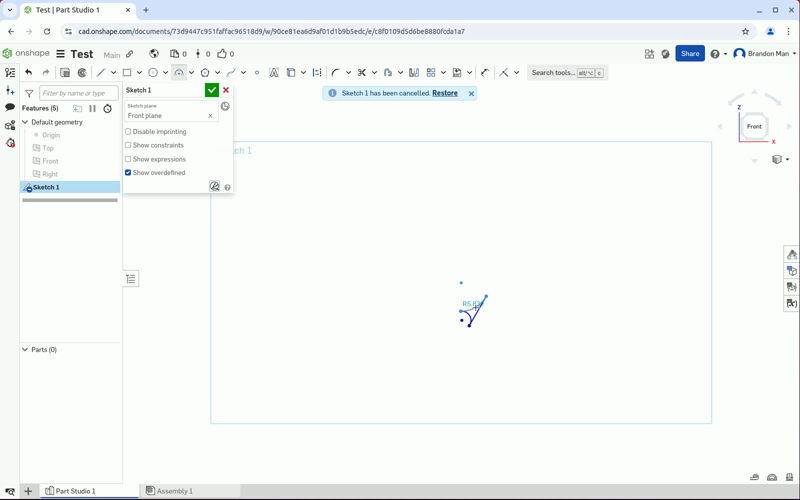
key_up(shift)
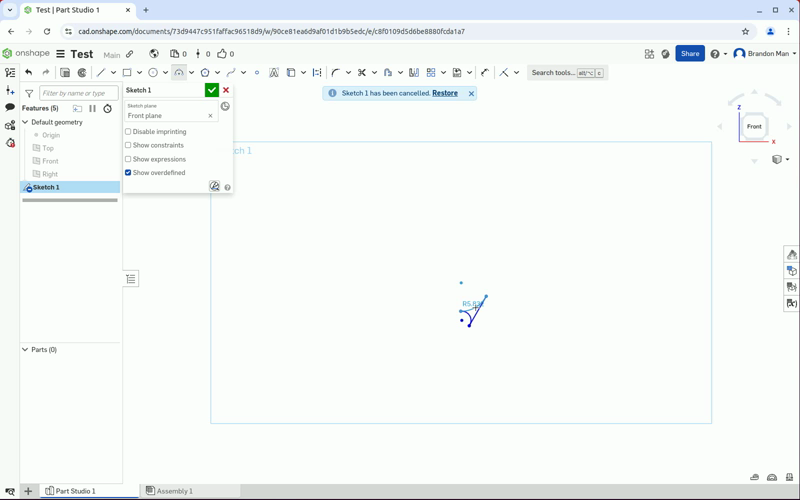
key(esc)
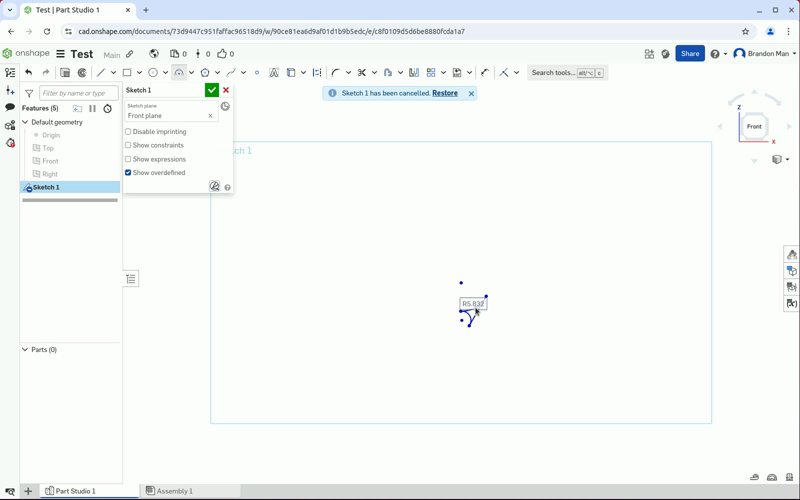
mouse_move(476, 305)
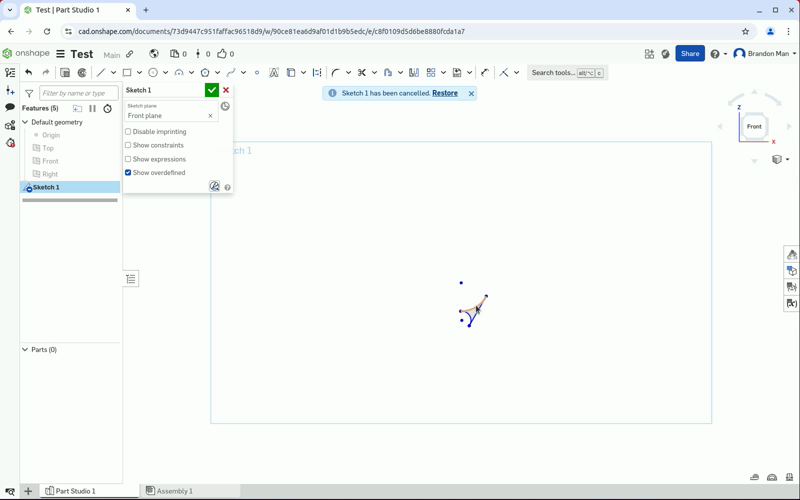
scroll(6)
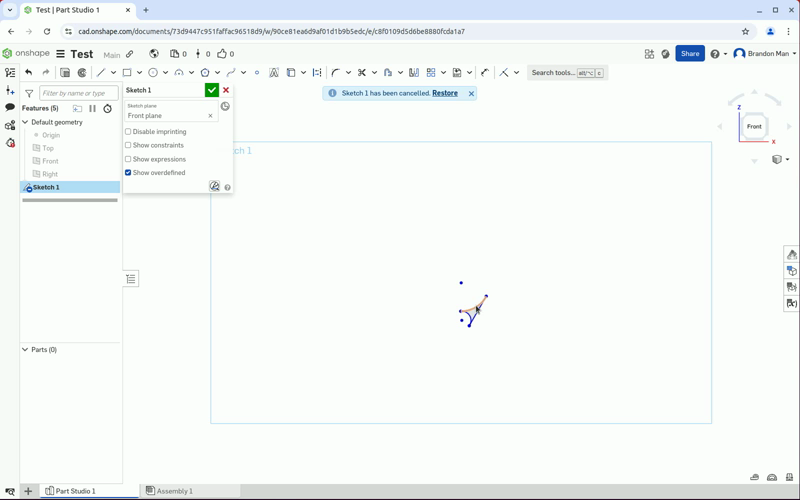
scroll(6)
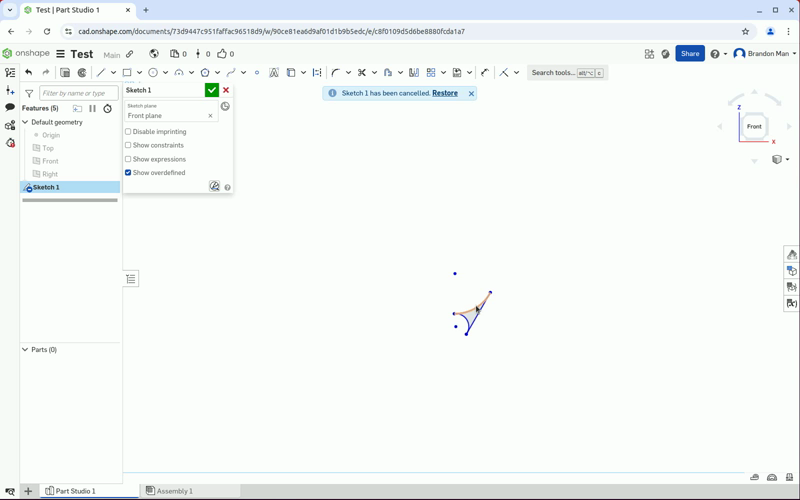
scroll(6)
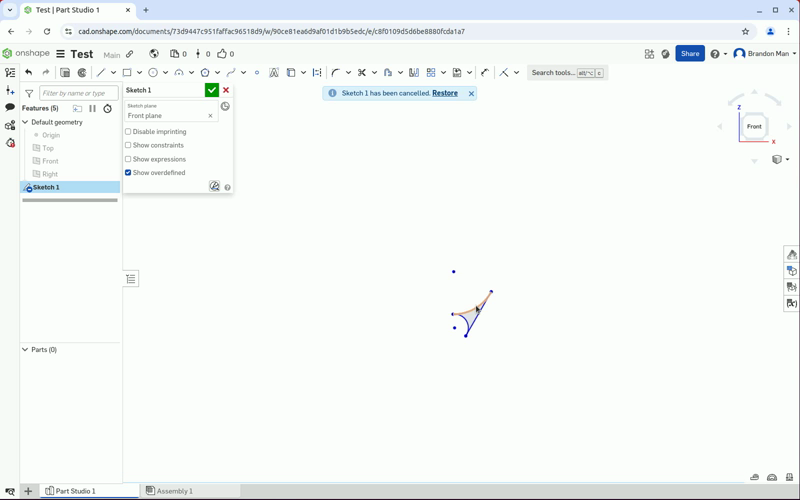
scroll(6)
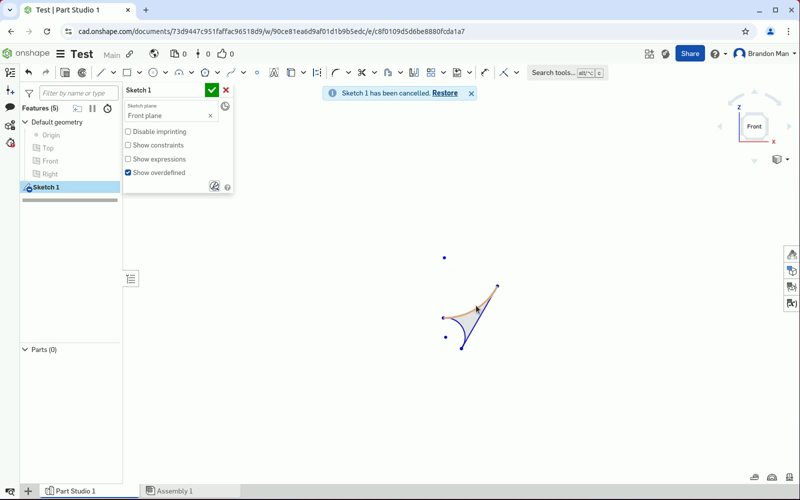
scroll(6)
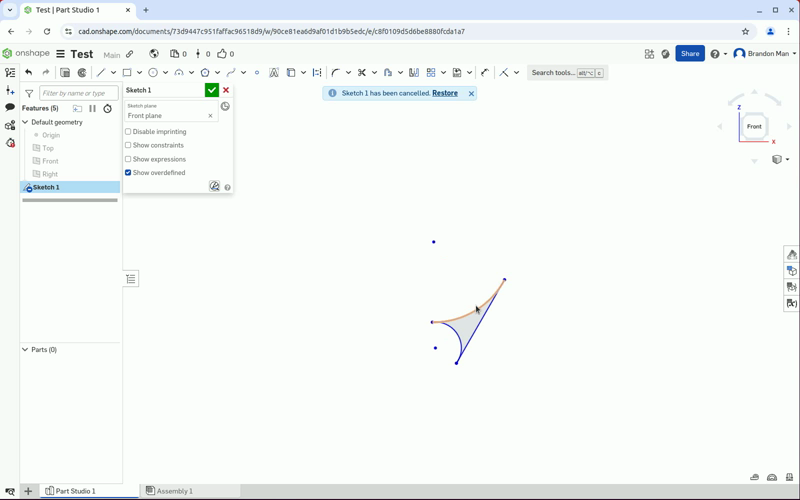
scroll(6)
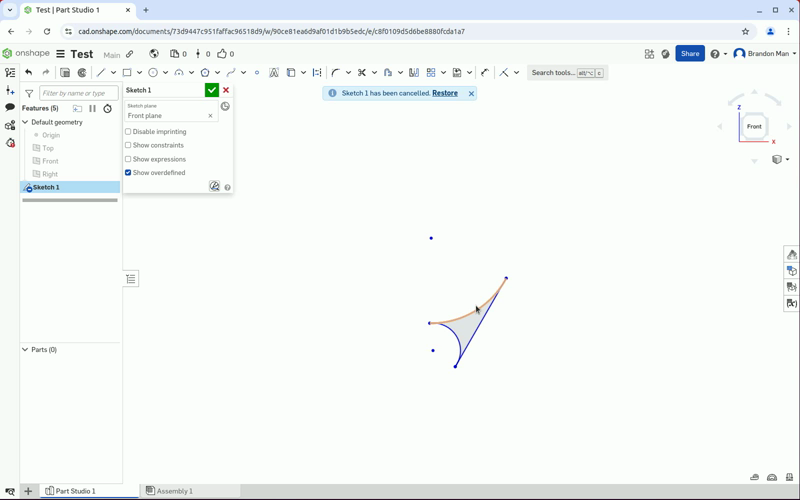
scroll(6)
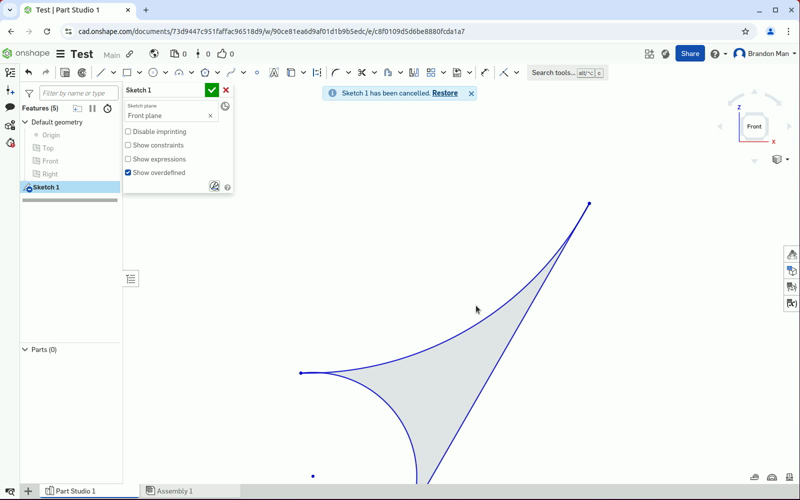
click(476, 305)
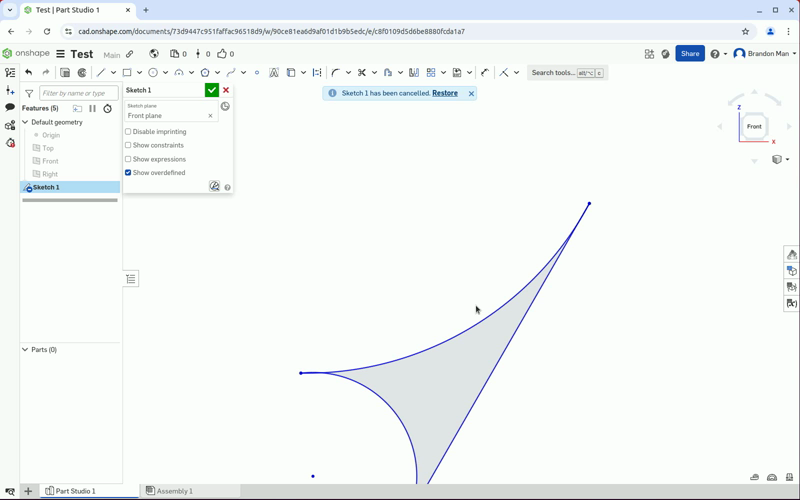
scroll(-6)
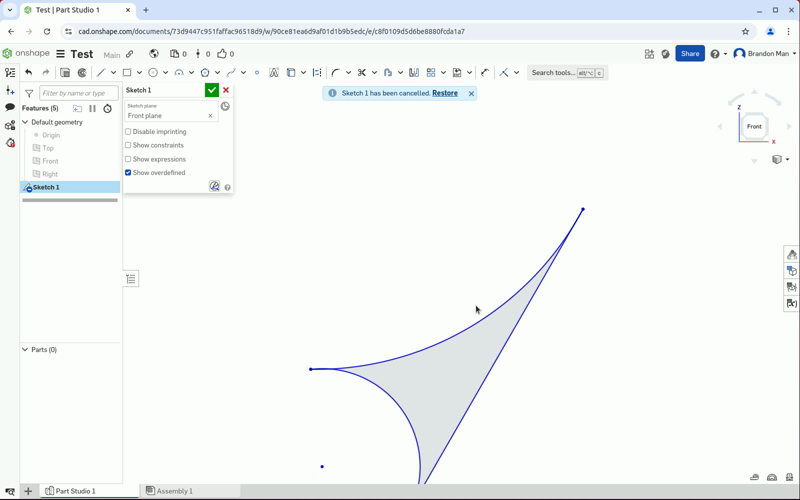
scroll(-6)
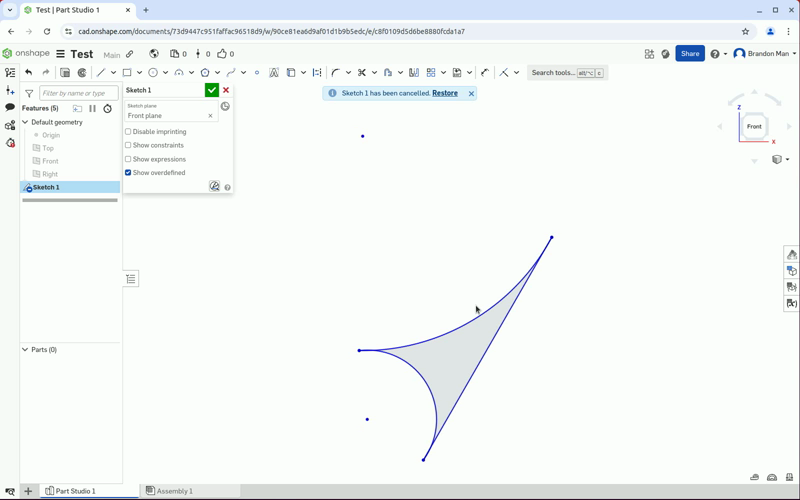
scroll(-6)
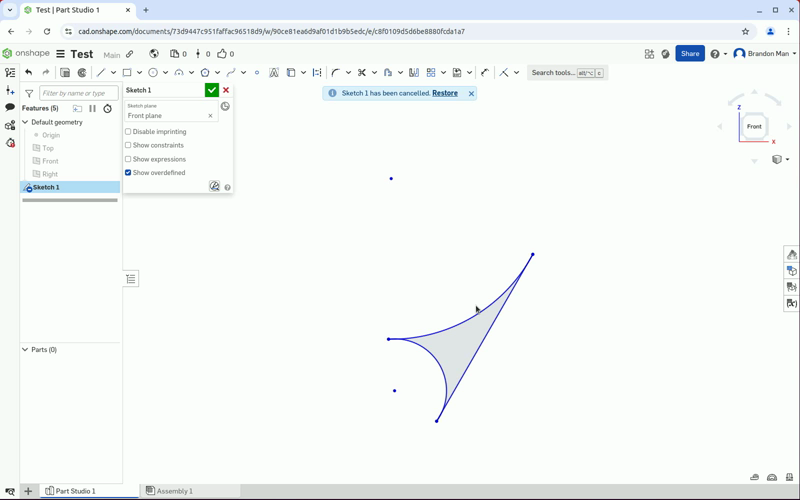
scroll(-6)
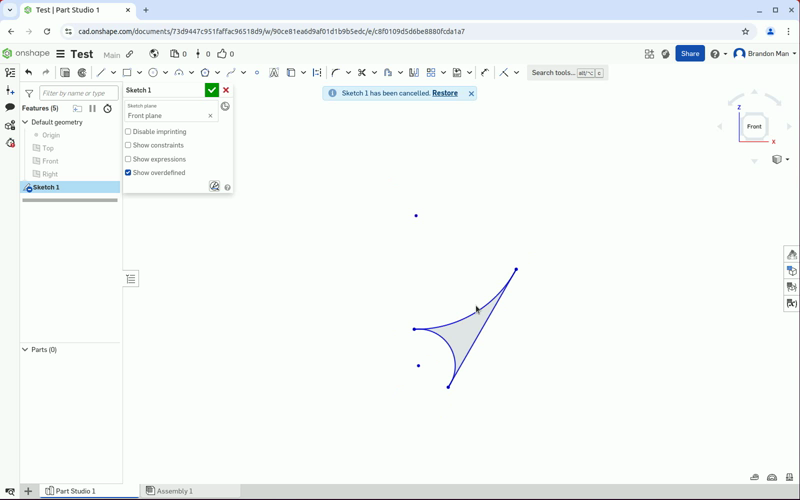
scroll(-6)
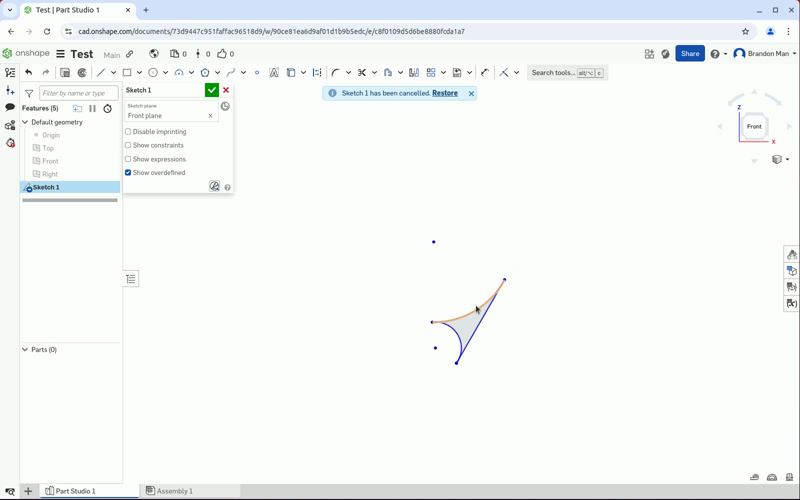
scroll(-6)
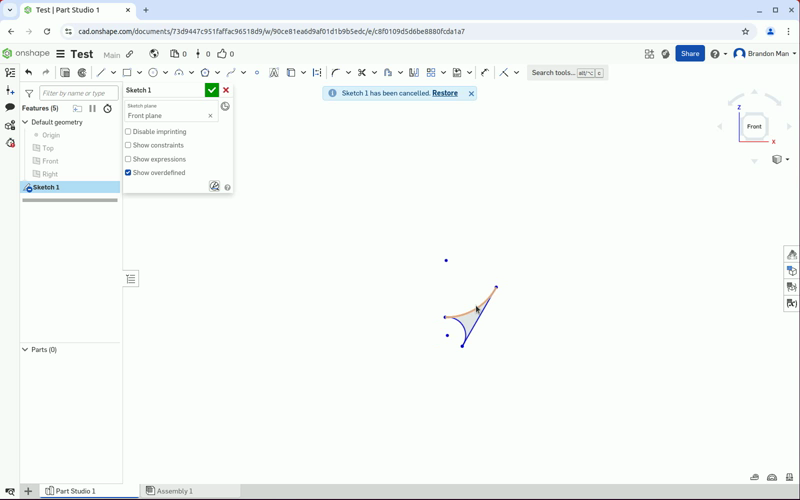
scroll(-6)
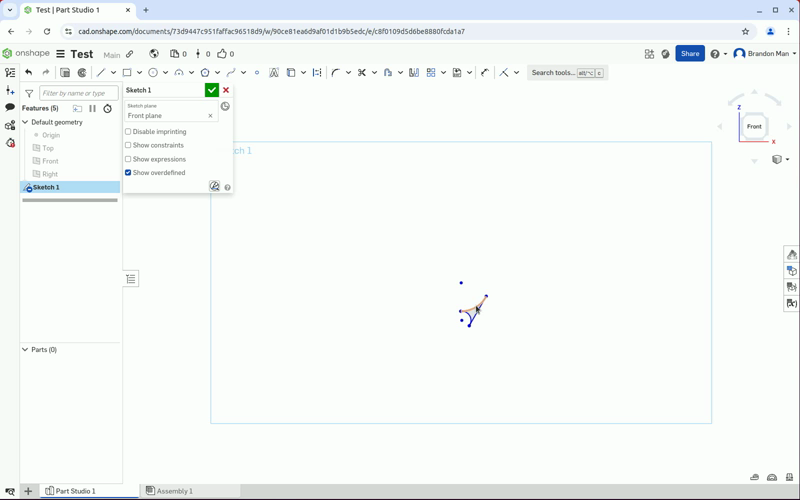
mouse_move(73, 352)
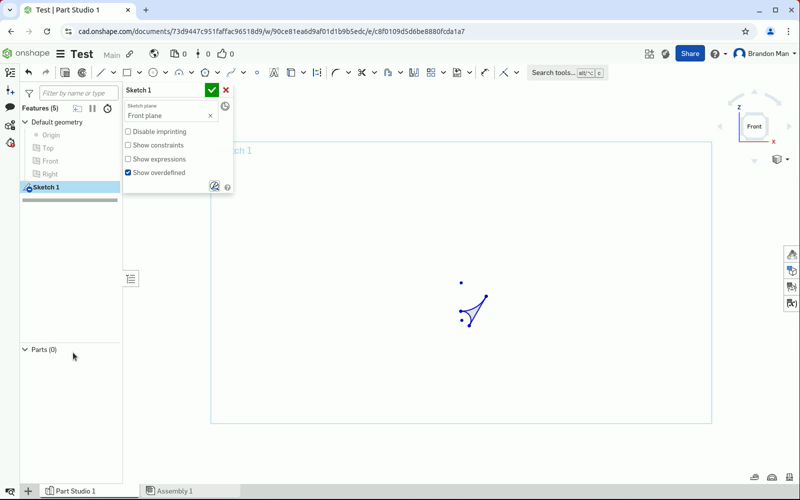
key(shift+y)
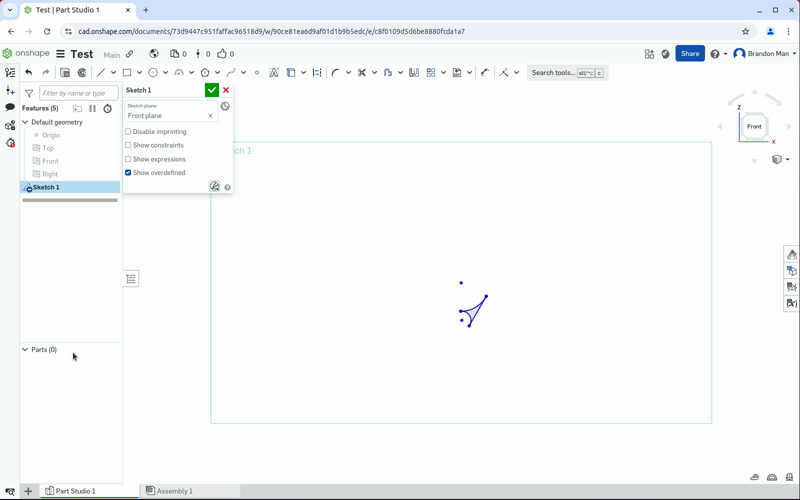
key(shift+e)
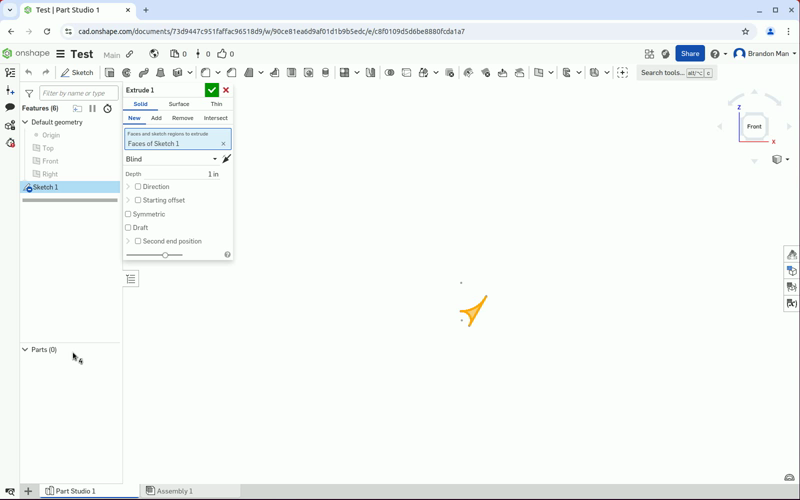
mouse_move(143, 106)
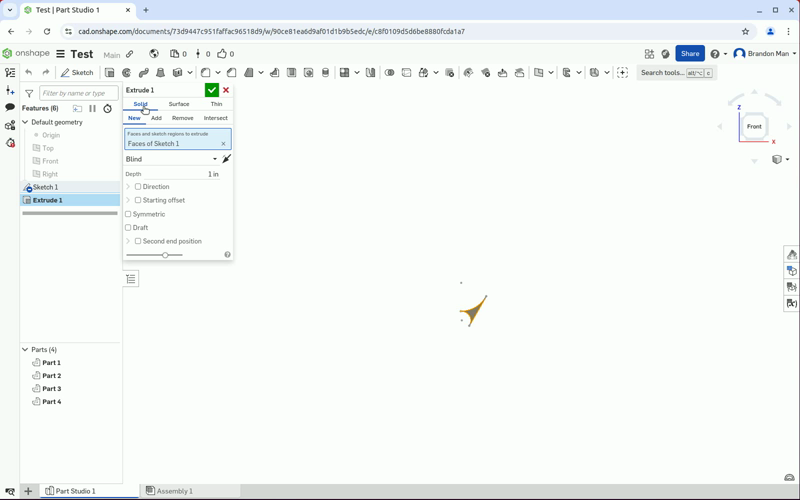
click(143, 106)
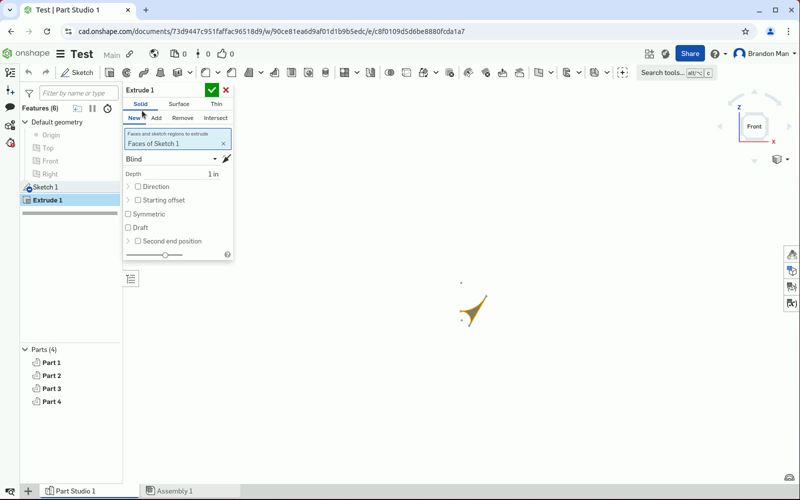
mouse_move(137, 120)
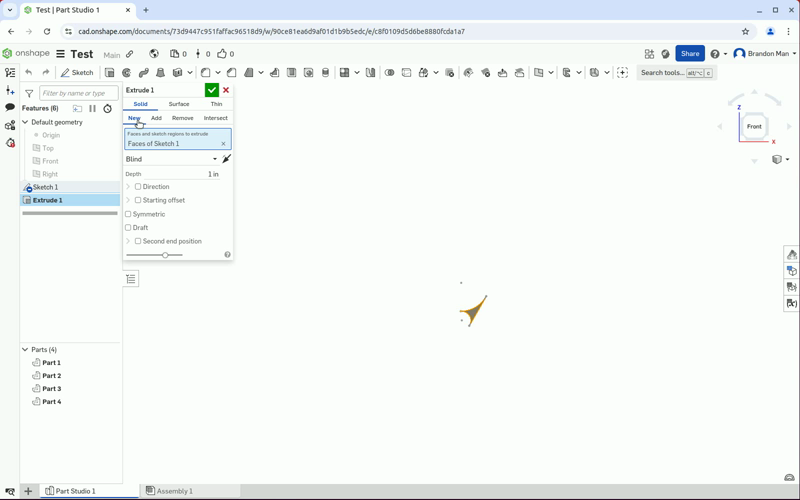
click(137, 120)
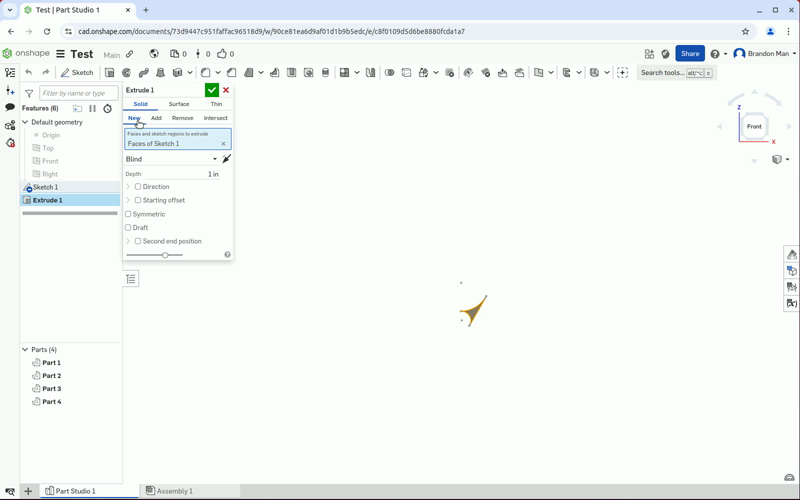
key(tab, 4)
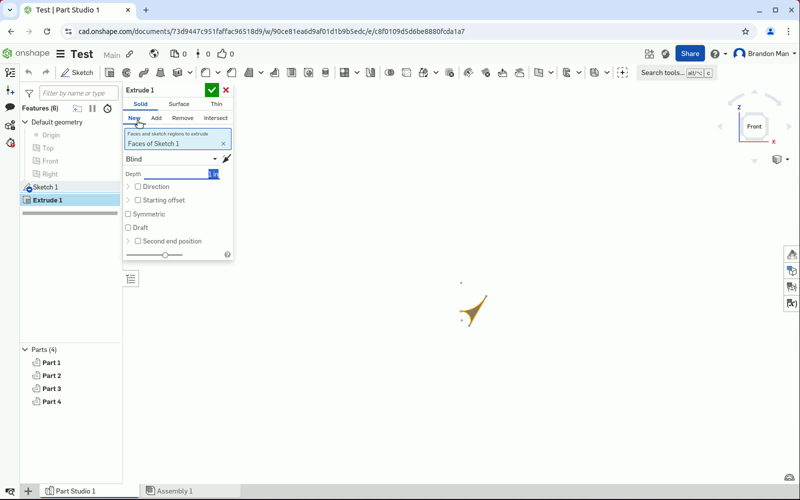
text(3.851)
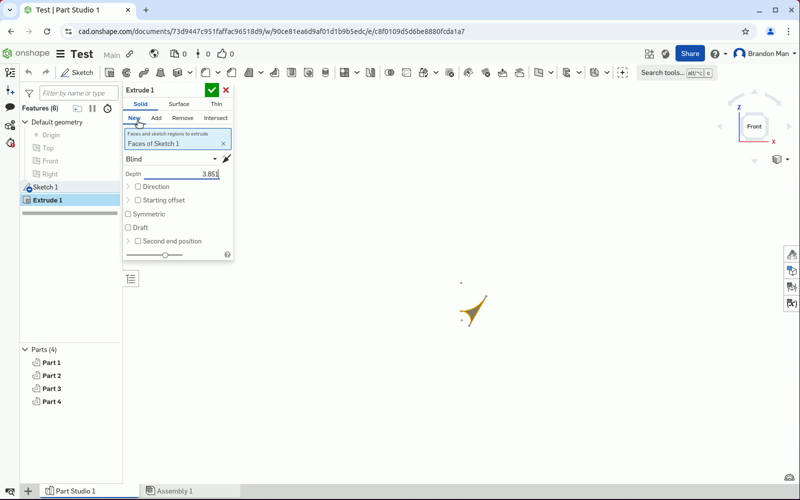
key(enter)
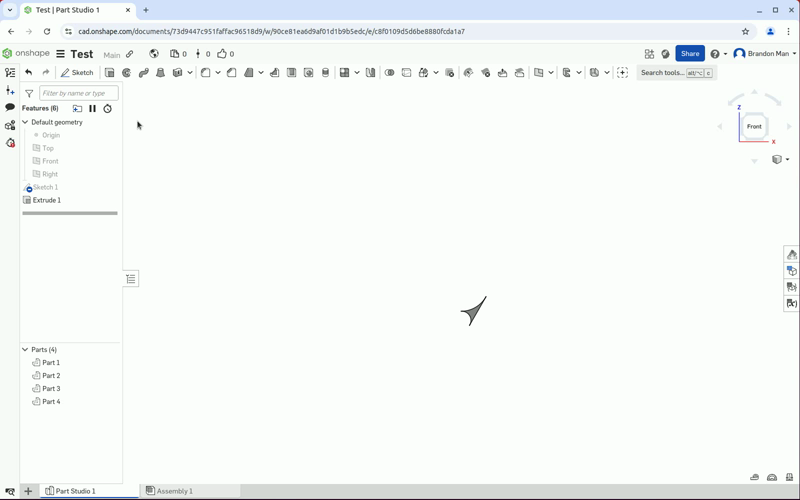
key(shift+h)
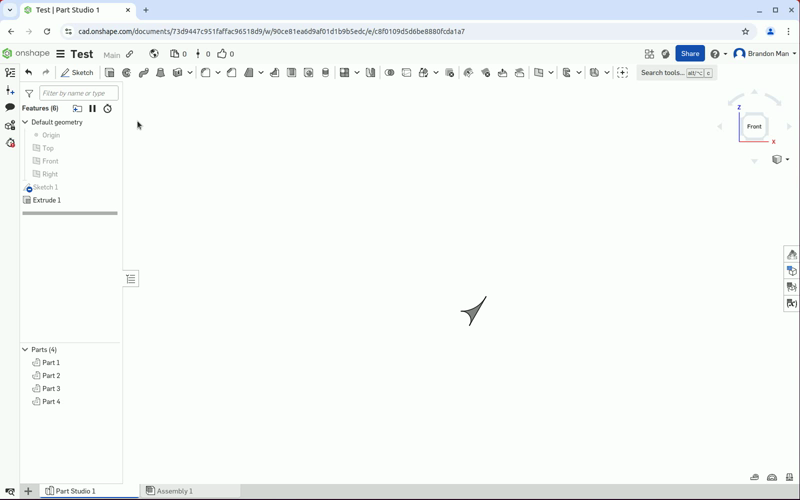
key(shift+h)
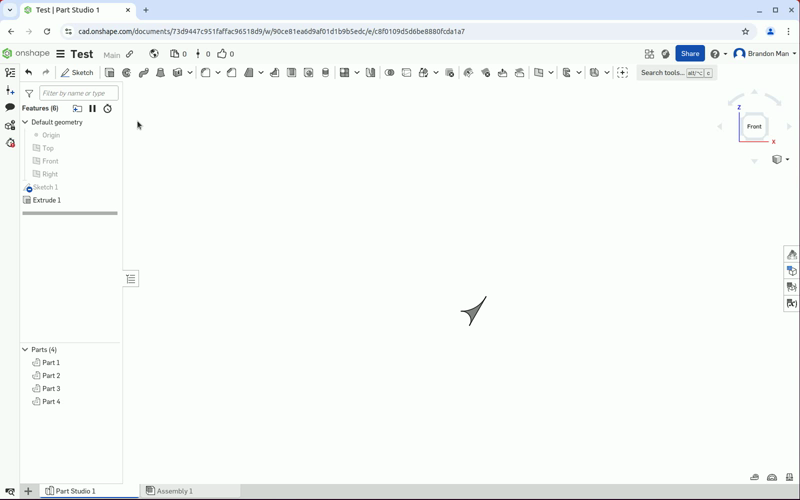
mouse_move(73, 189)
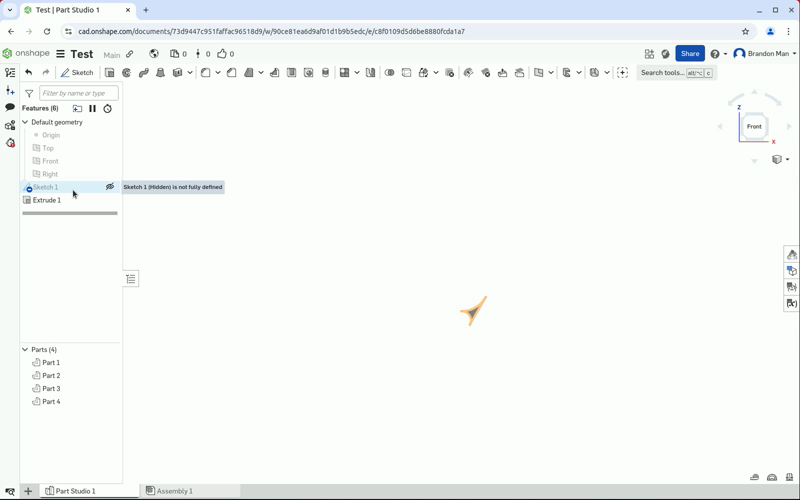
click(73, 189)
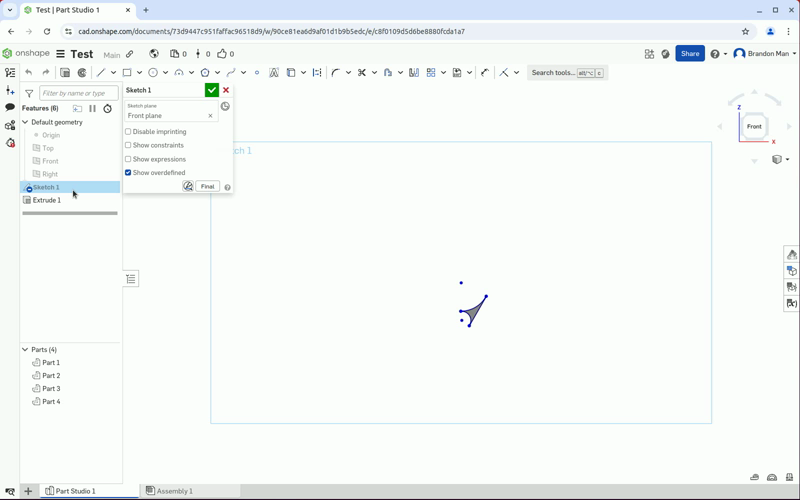
mouse_move(229, 92)
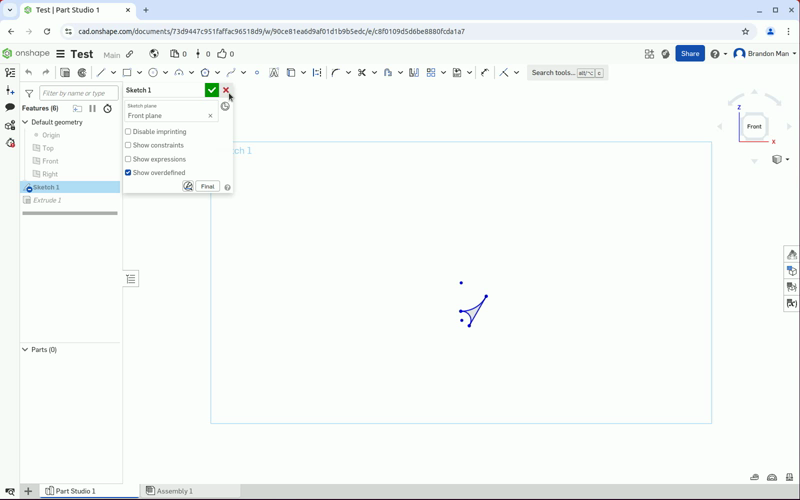
click(229, 92)
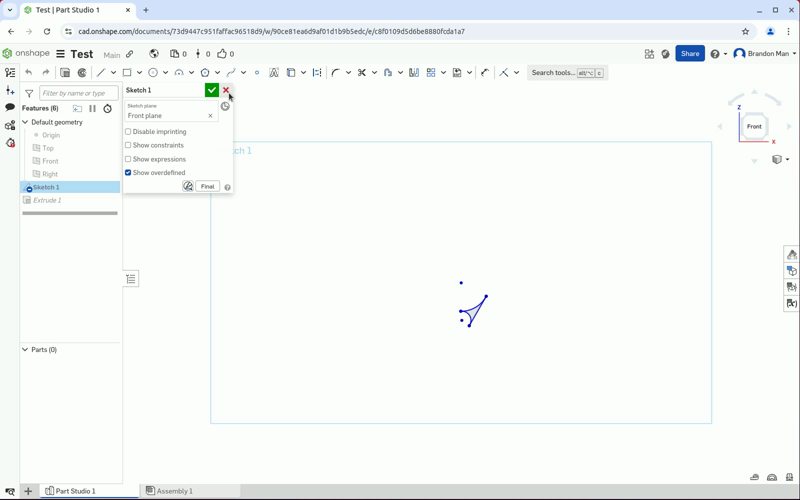
key(shift+s)
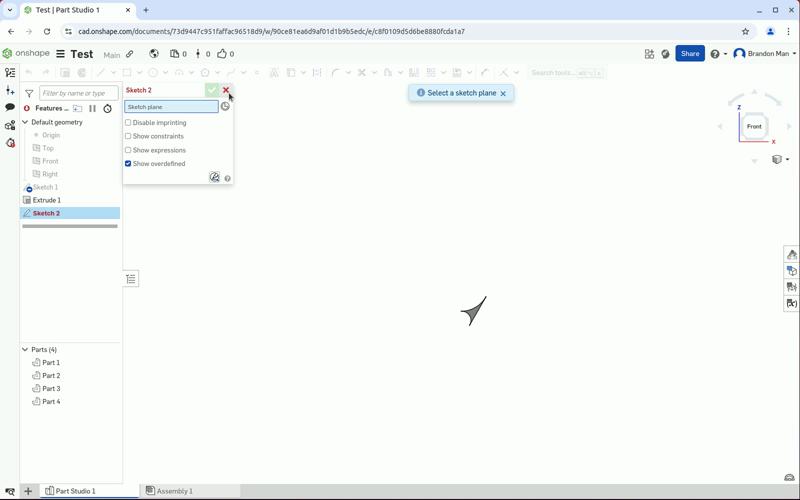
mouse_move(73, 163)
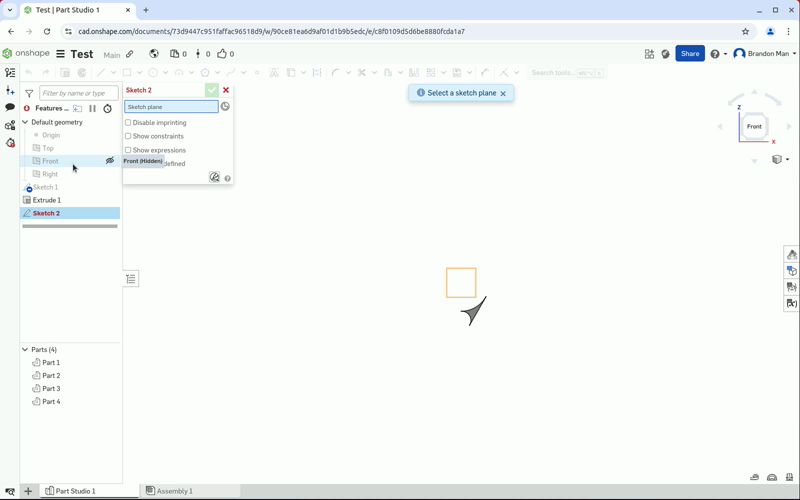
click(73, 163)
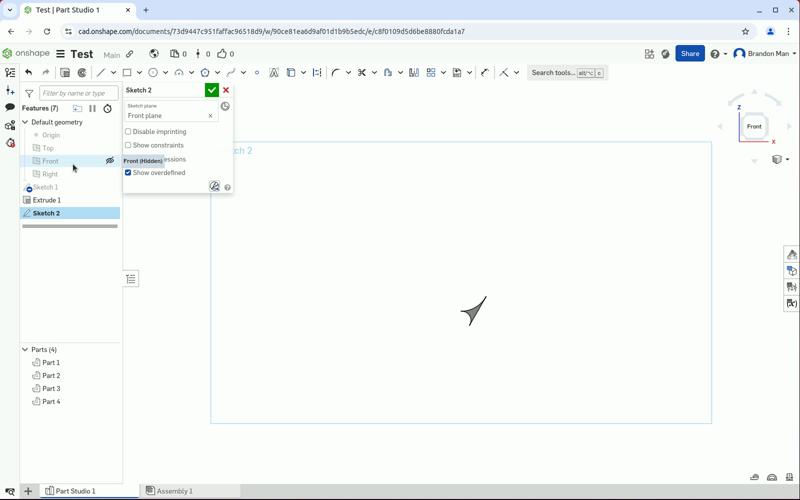
mouse_move(73, 352)
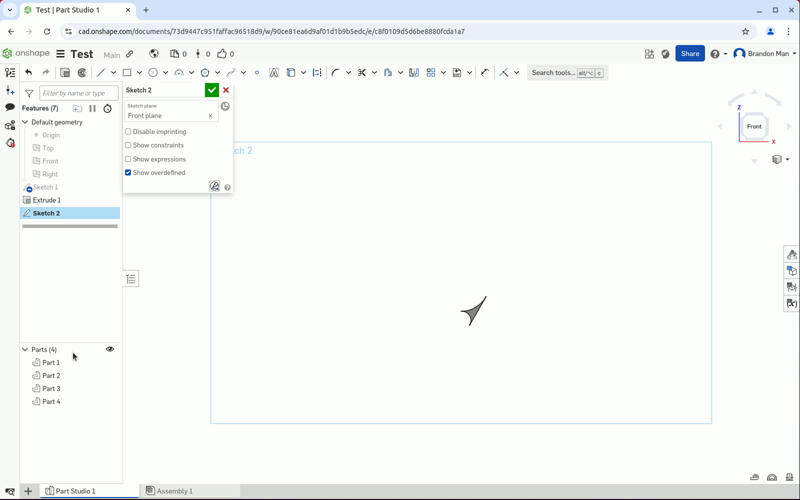
key(y)
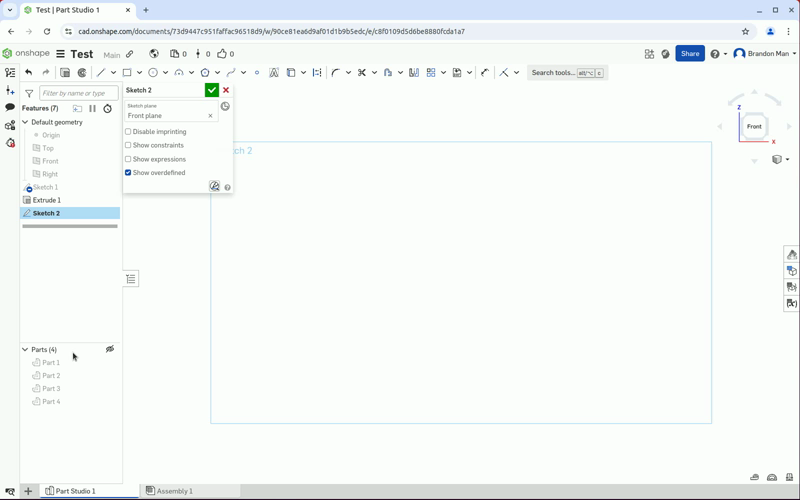
key(c)
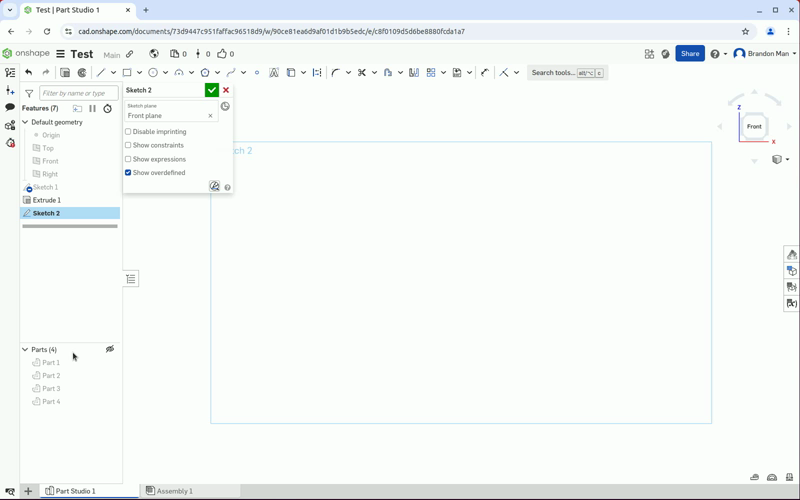
key_down(shift)
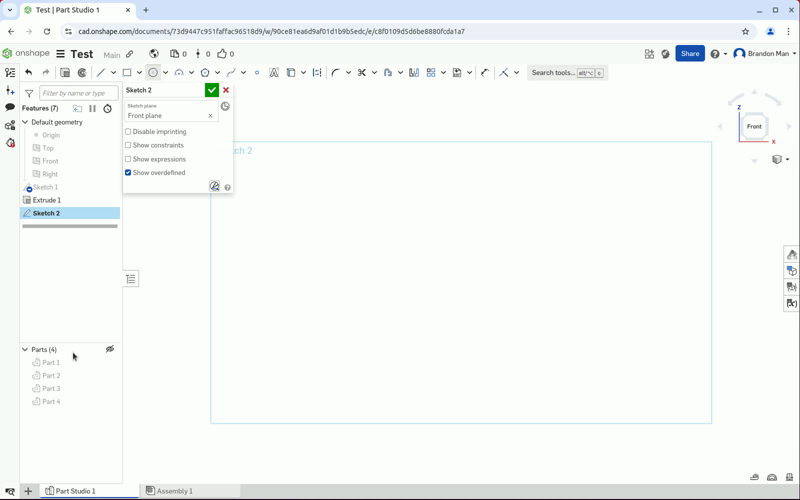
mouse_move(461, 320)
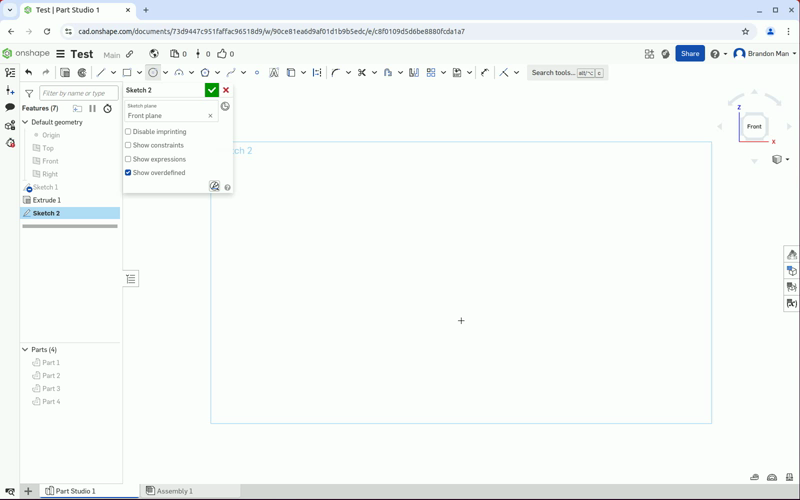
click(461, 320)
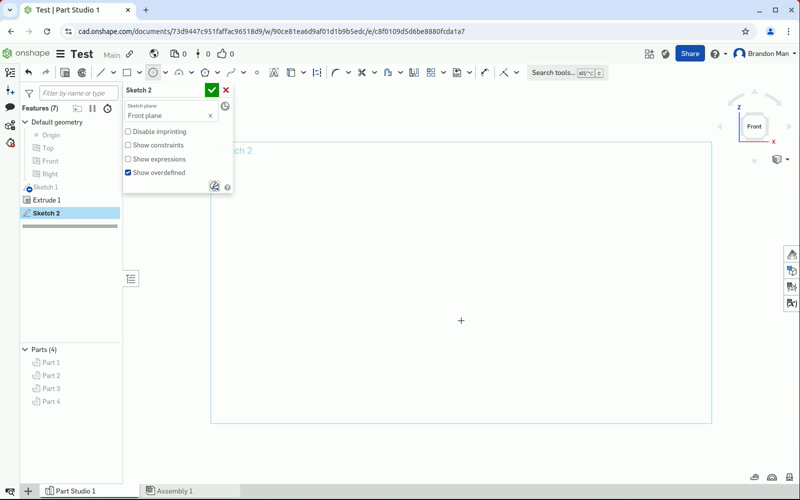
key_up(shift)
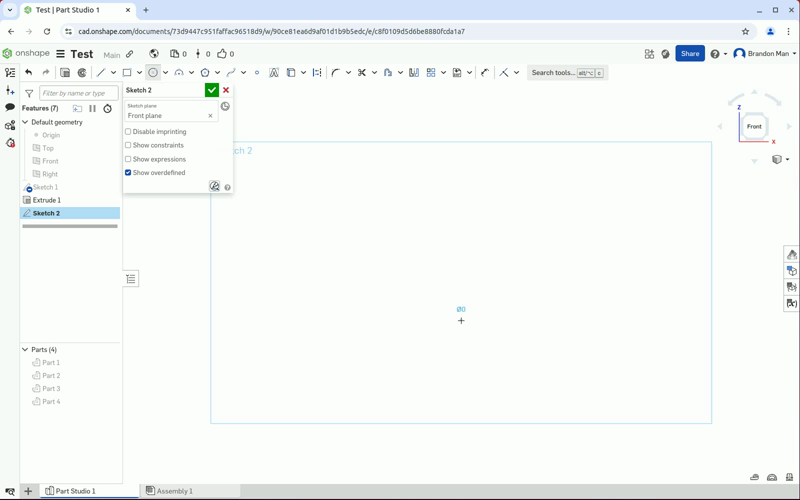
mouse_move(471, 320)
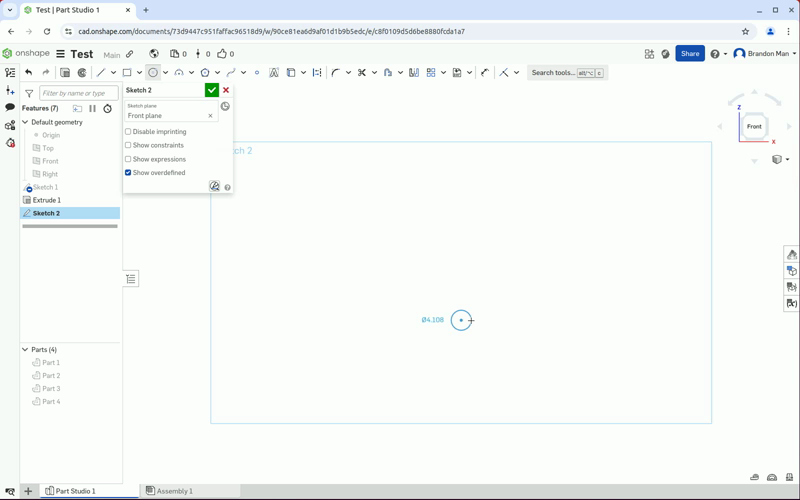
click(471, 320)
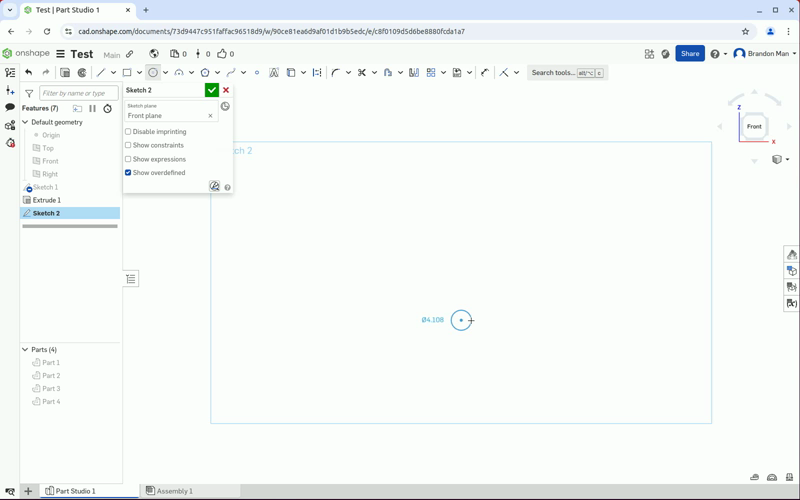
key(esc)
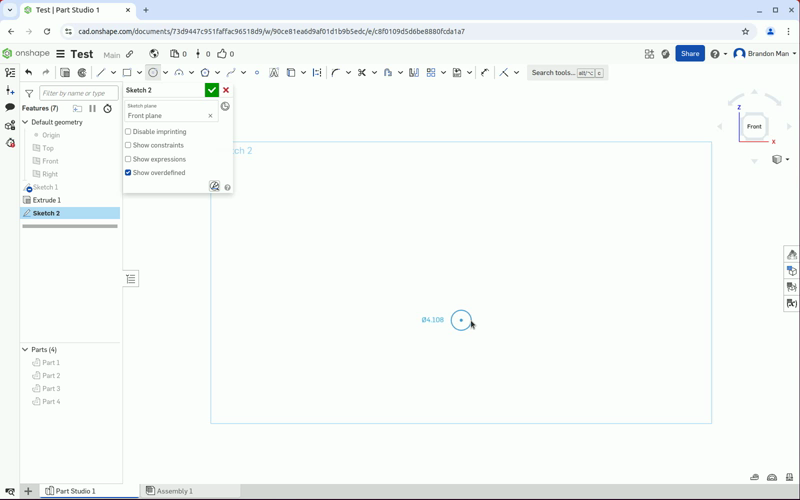
mouse_move(453, 325)
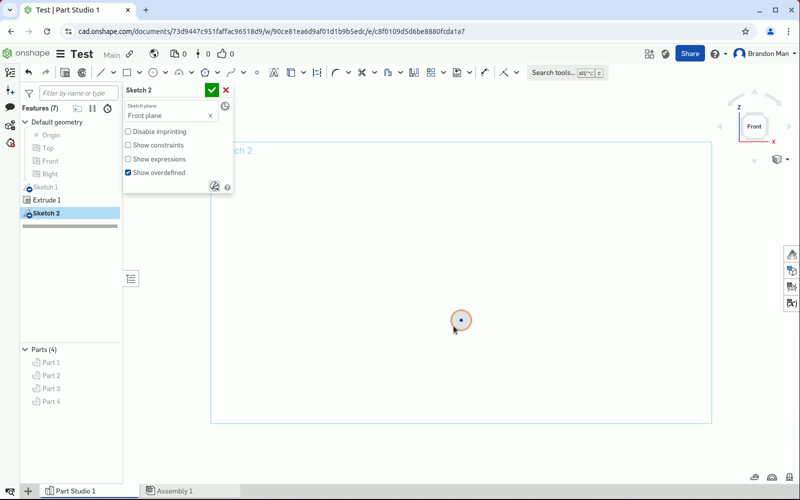
scroll(6)
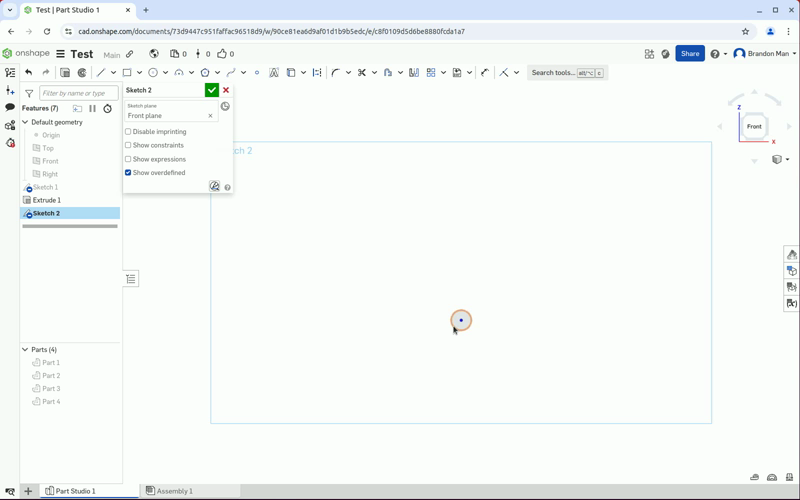
scroll(6)
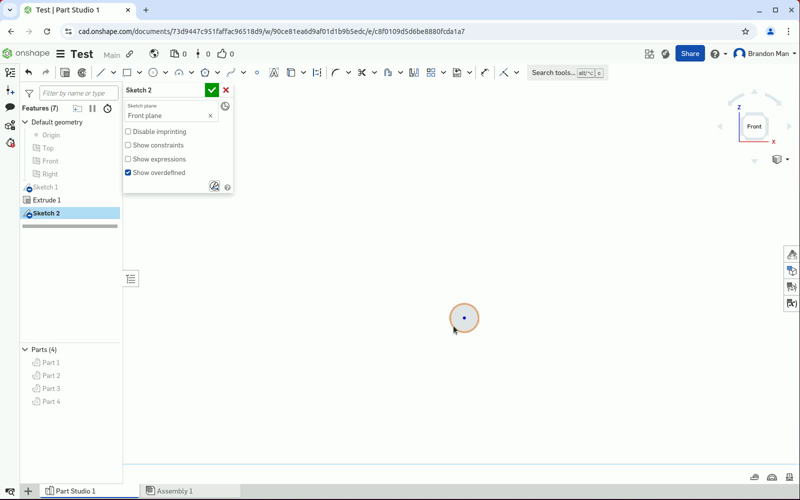
scroll(6)
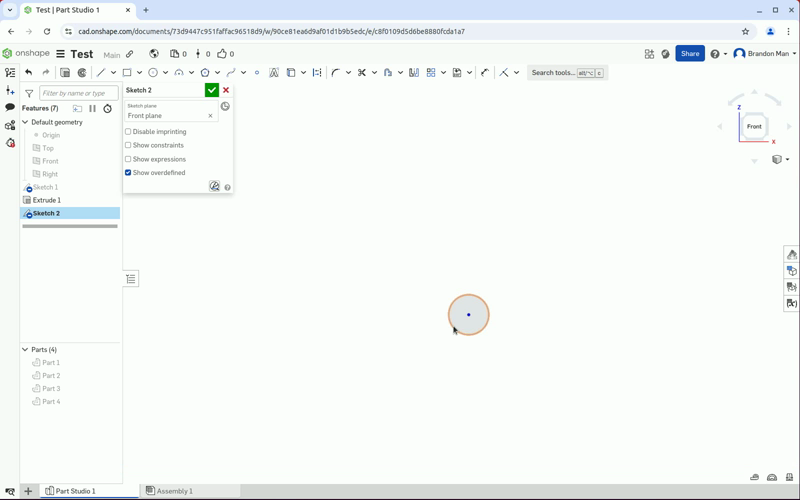
scroll(6)
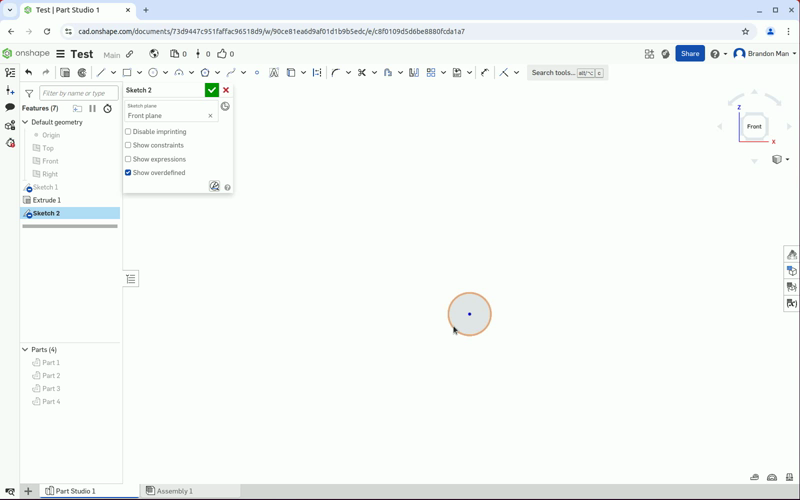
scroll(6)
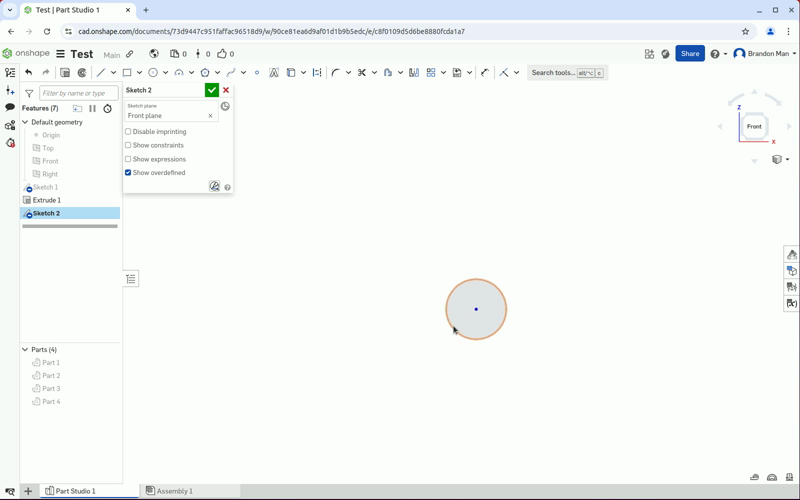
scroll(6)
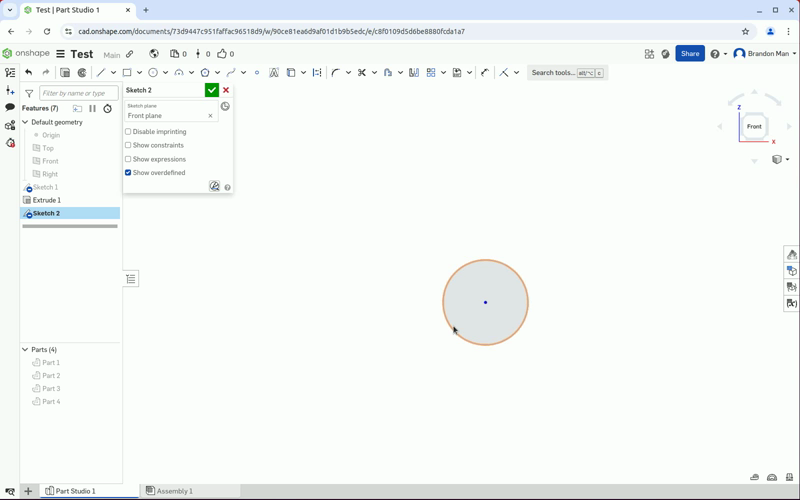
scroll(6)
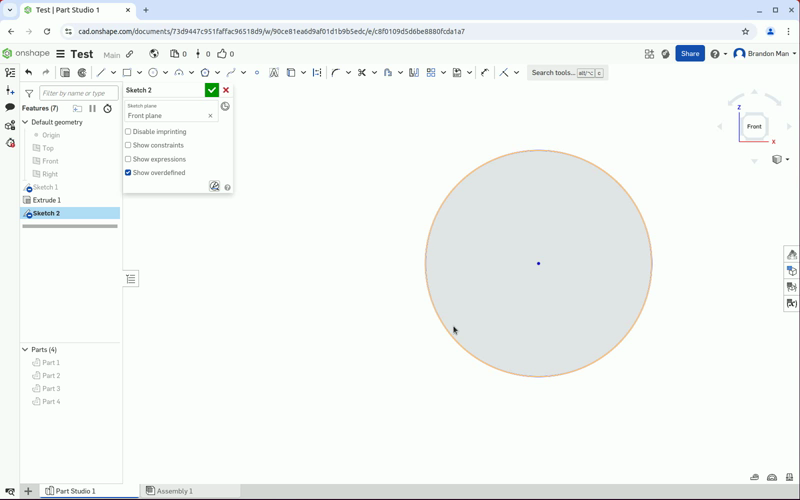
click(453, 325)
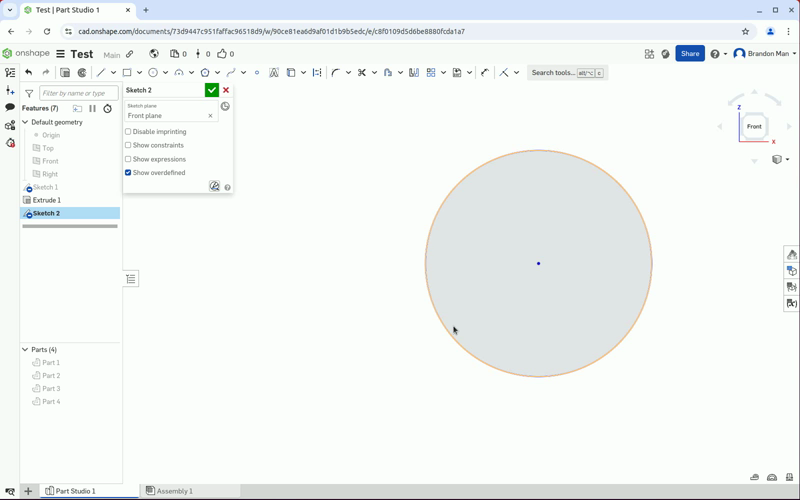
scroll(-6)
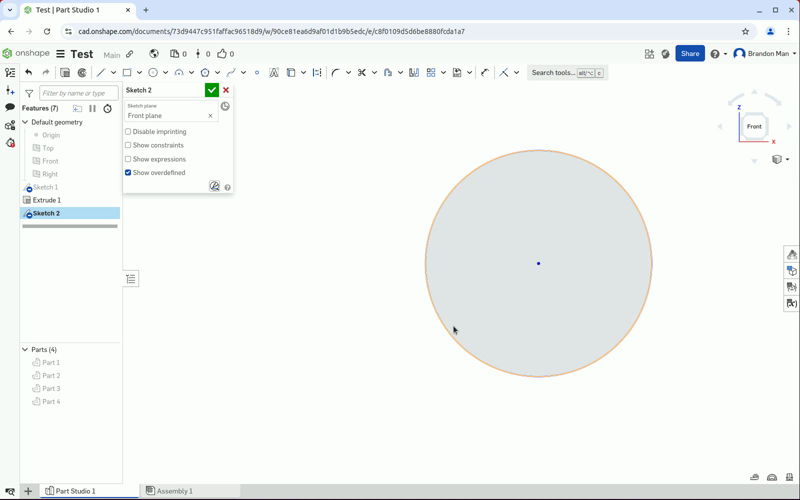
scroll(-6)
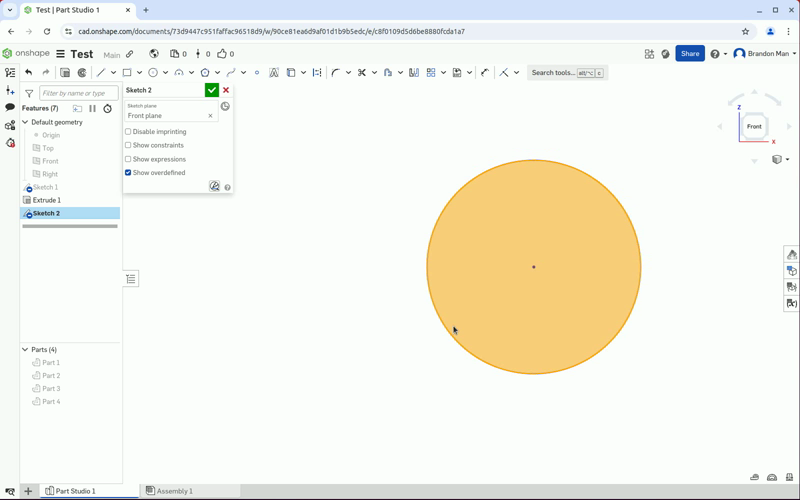
scroll(-6)
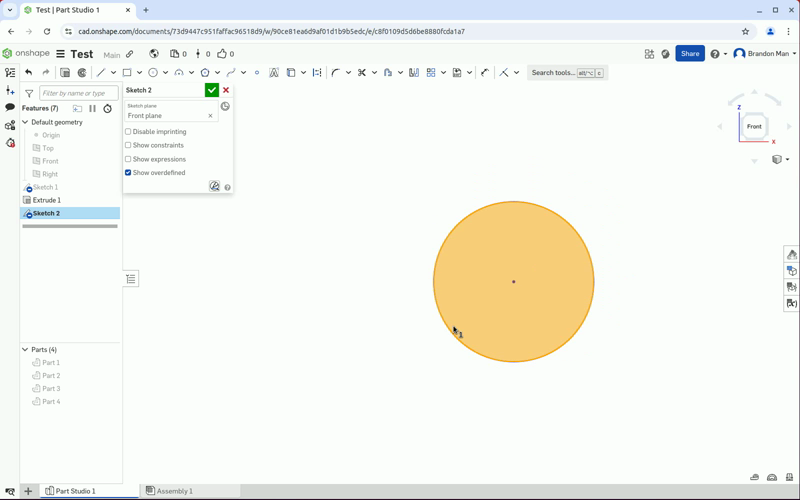
scroll(-6)
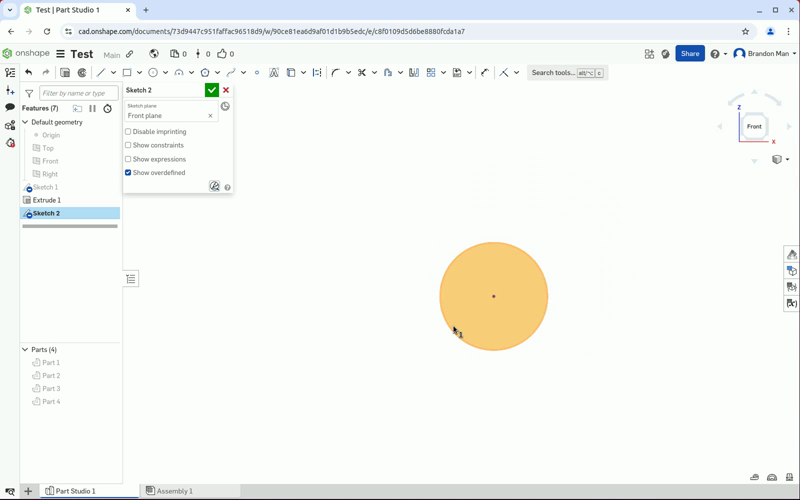
scroll(-6)
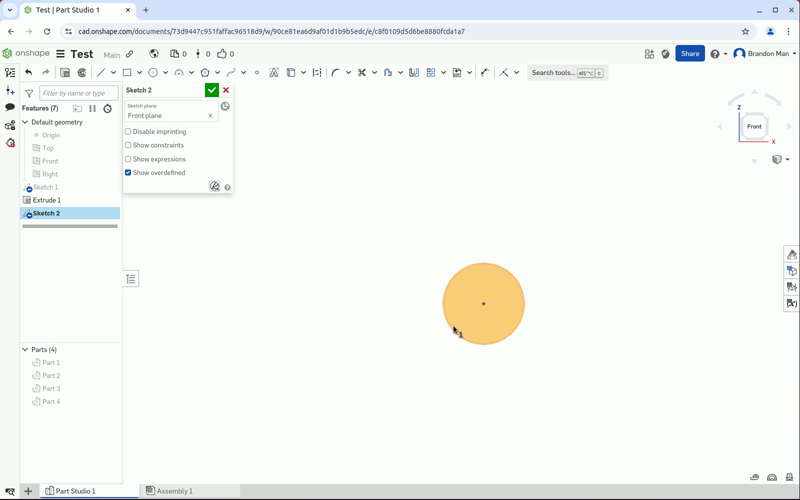
scroll(-6)
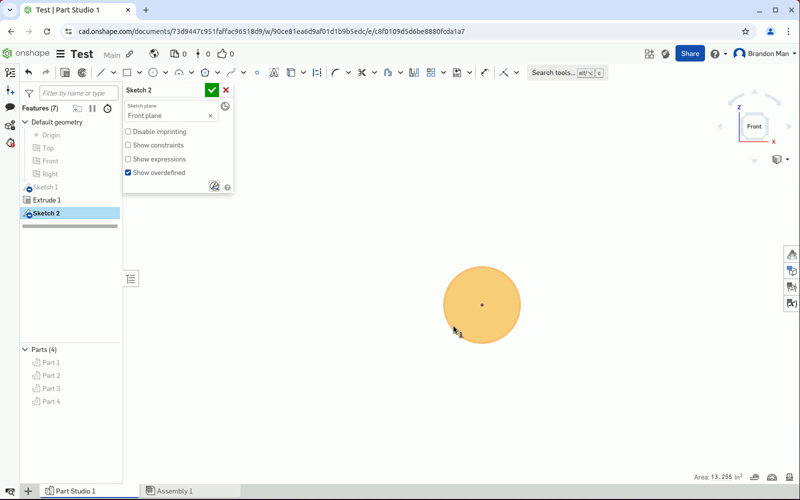
scroll(-6)
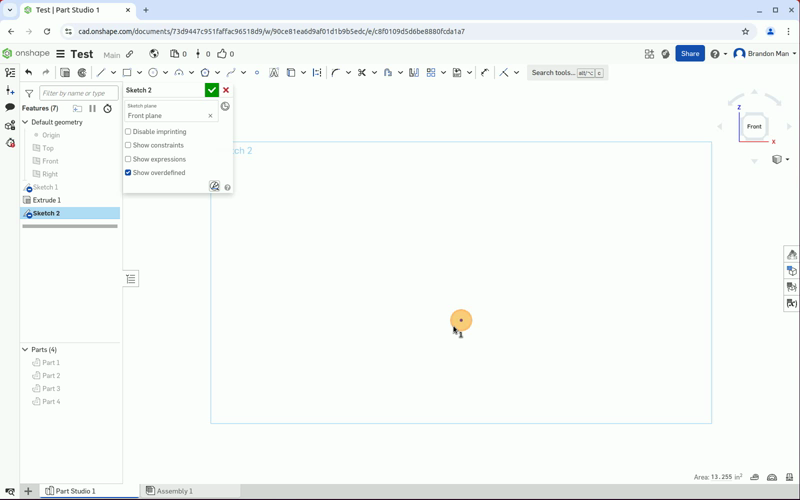
mouse_move(73, 352)
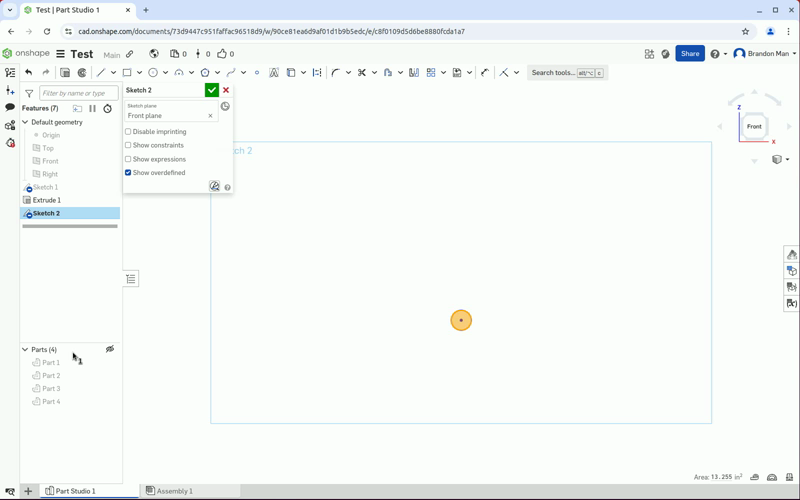
key(shift+y)
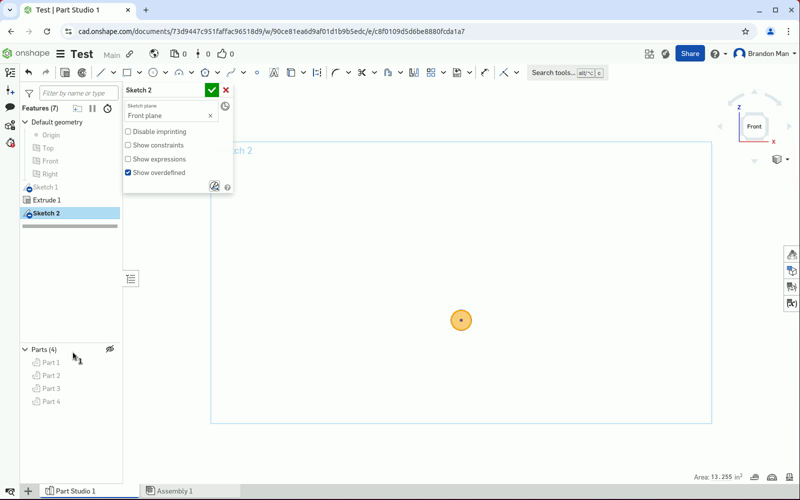
key(shift+e)
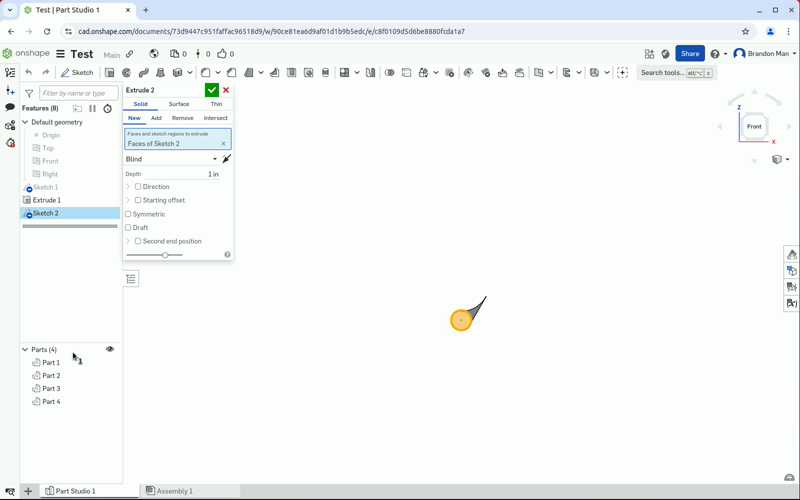
mouse_move(143, 106)
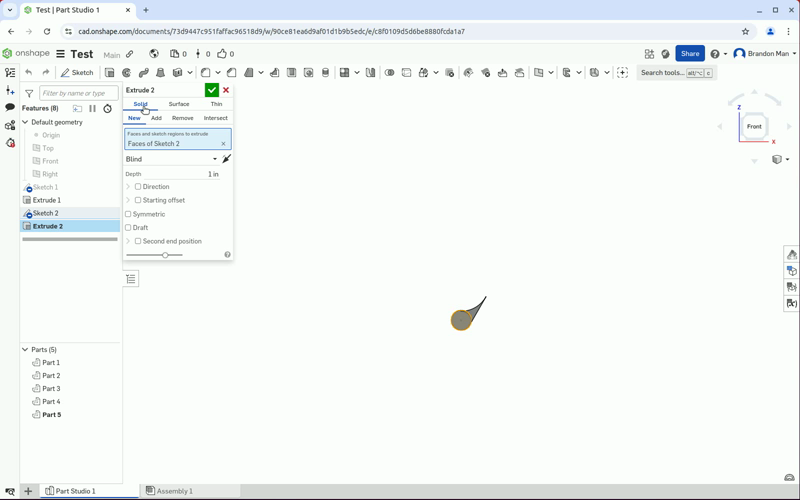
click(143, 106)
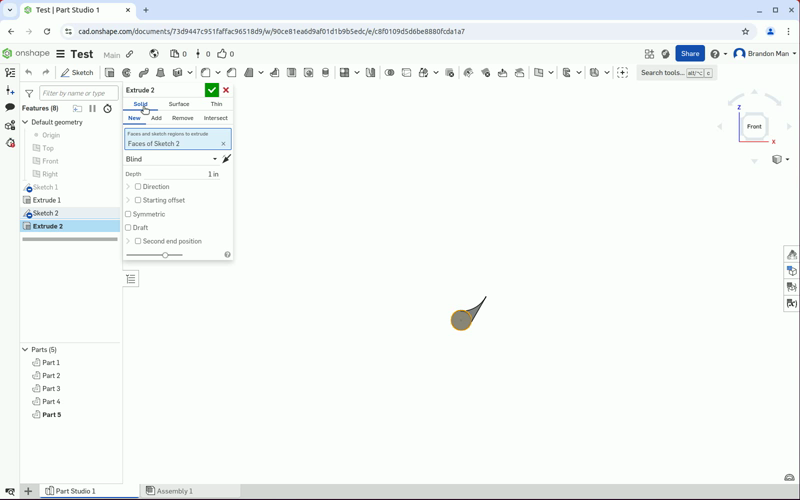
mouse_move(137, 120)
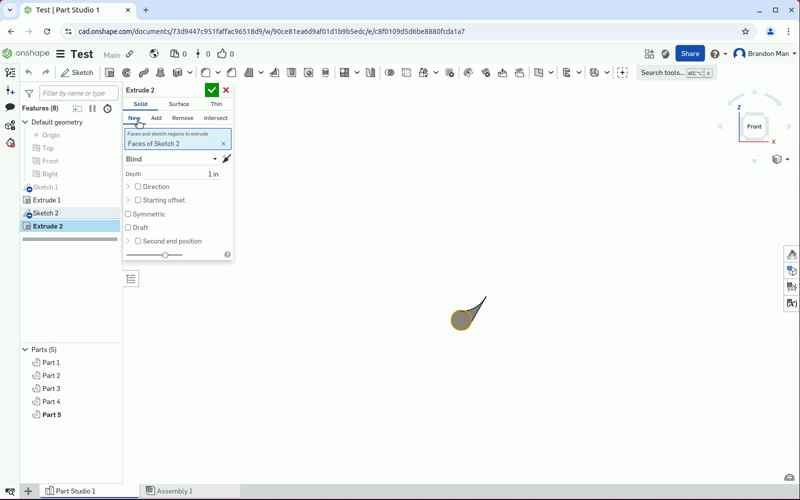
click(137, 120)
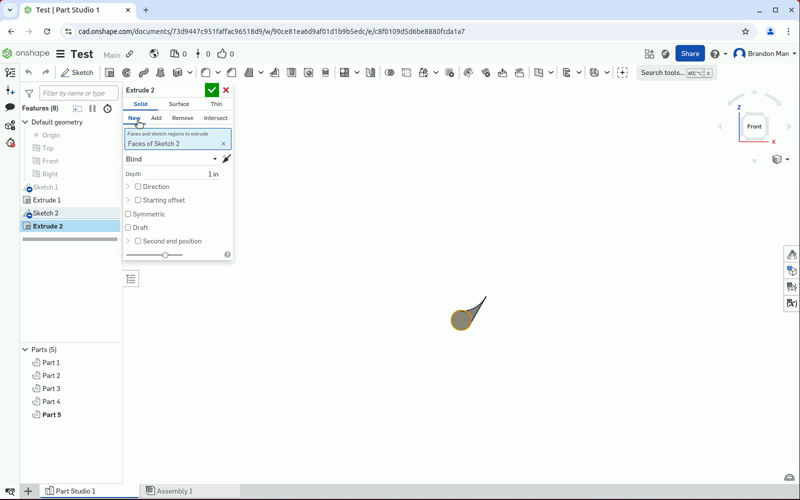
key(tab, 4)
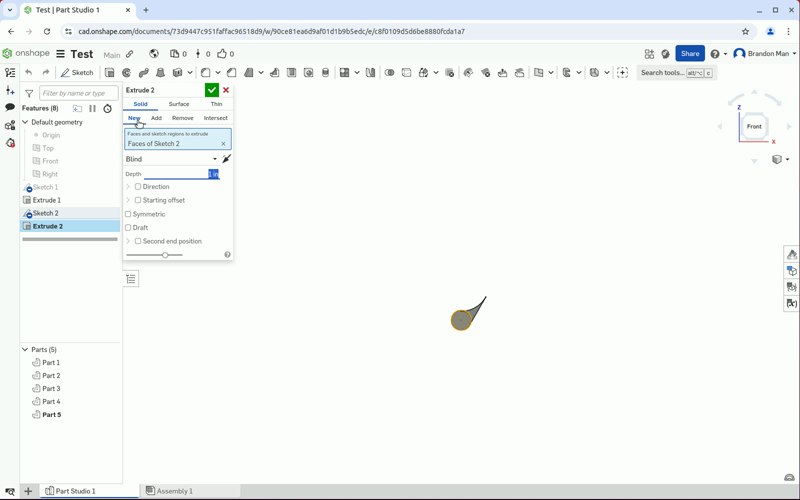
text(3.851)
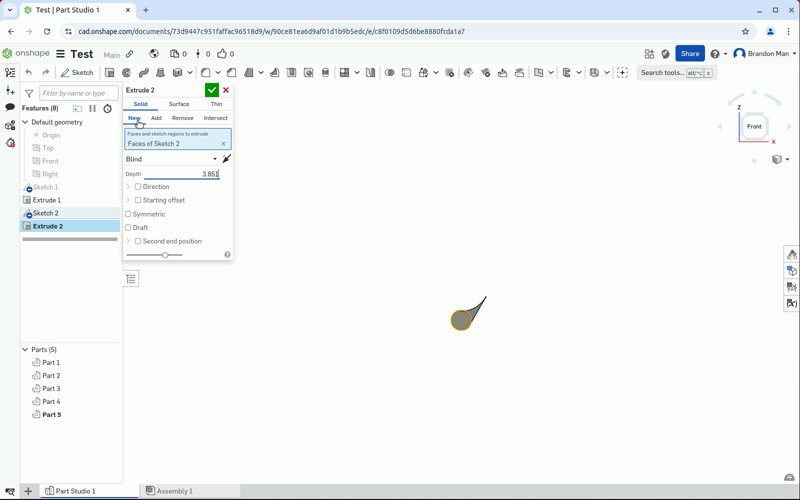
key(enter)
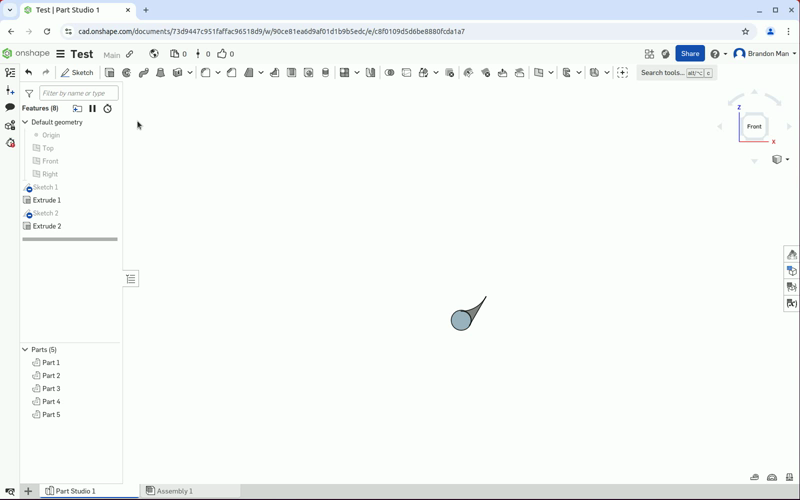
key(shift+h)
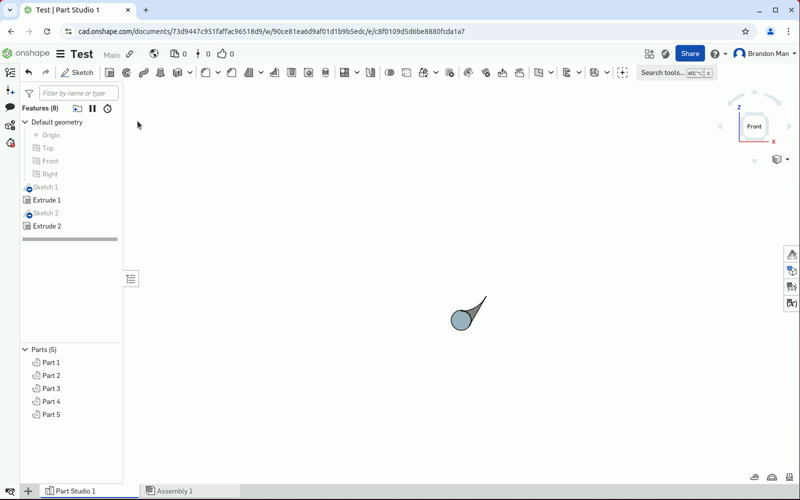
key(shift+h)
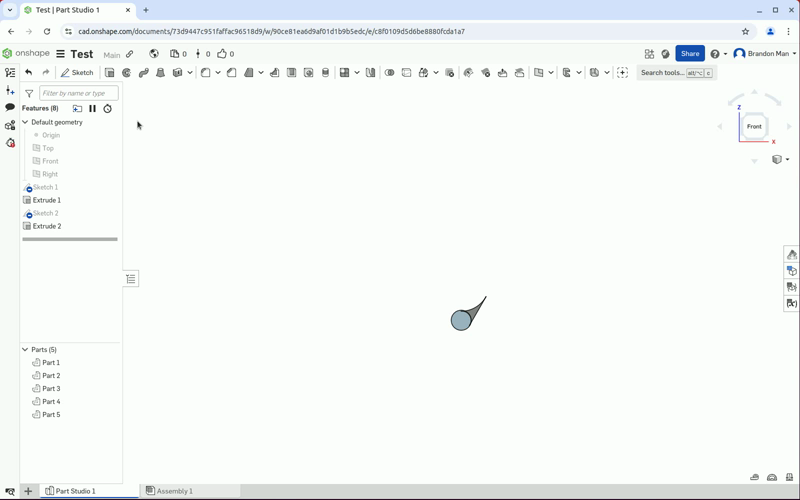
mouse_move(73, 189)
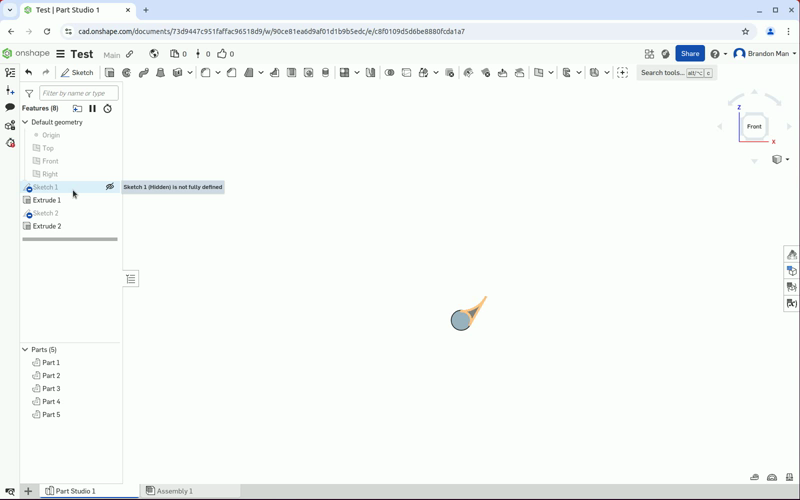
click(73, 189)
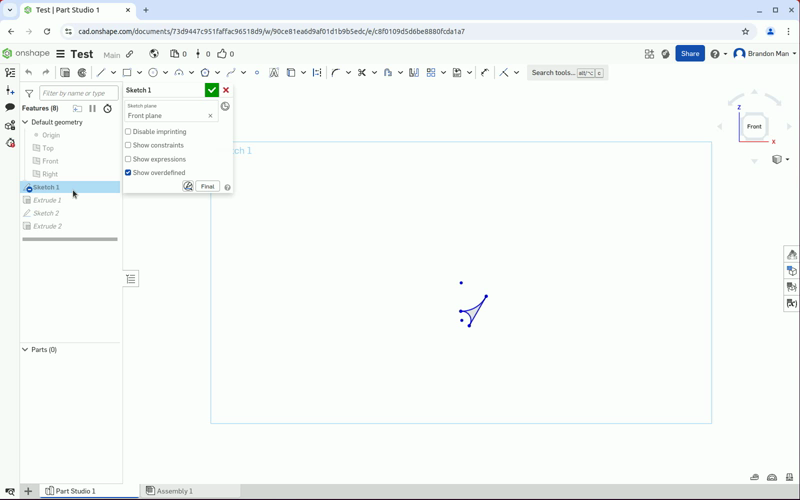
mouse_move(229, 92)
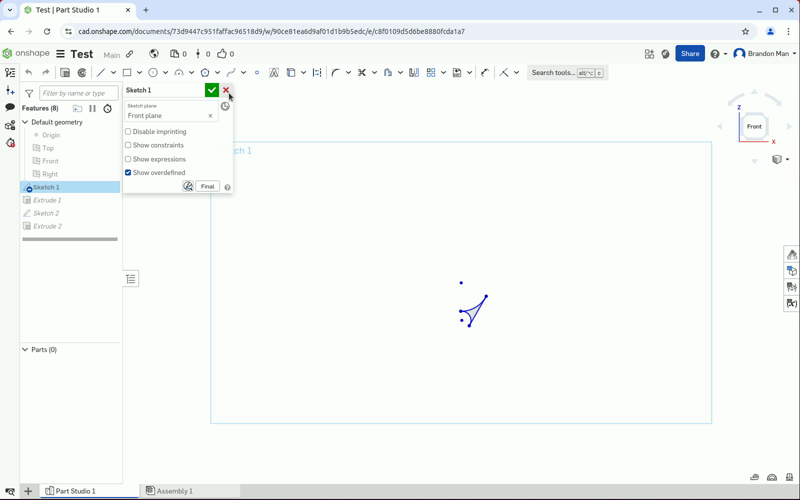
click(229, 92)
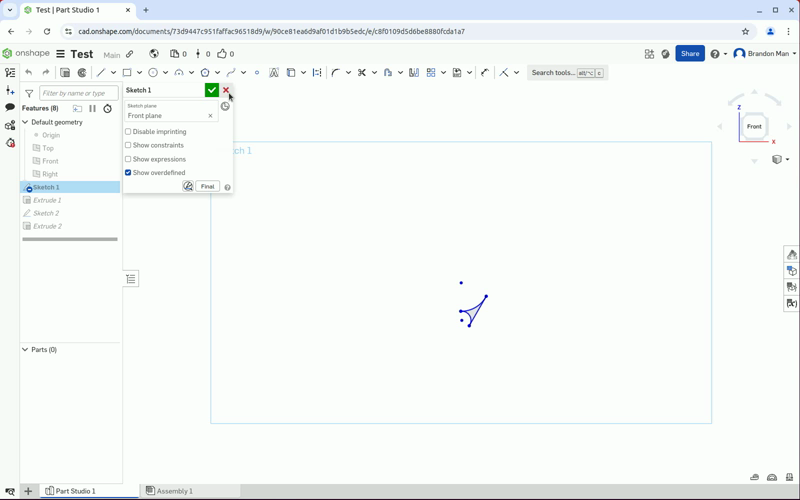
key(shift+s)
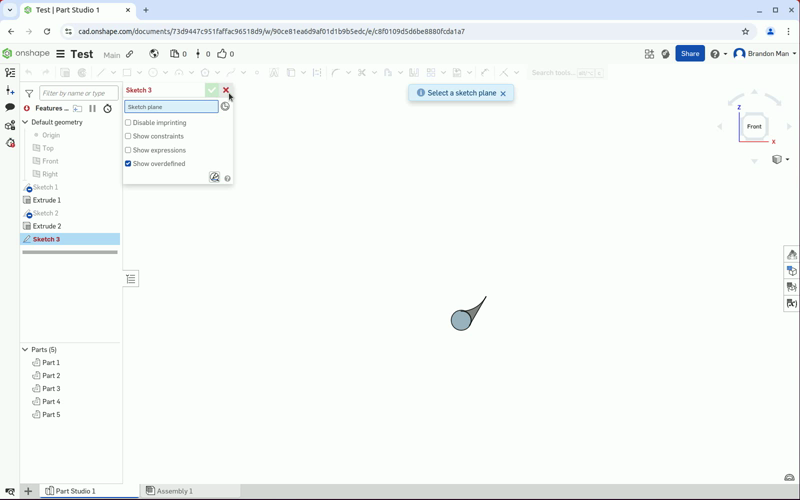
mouse_move(73, 163)
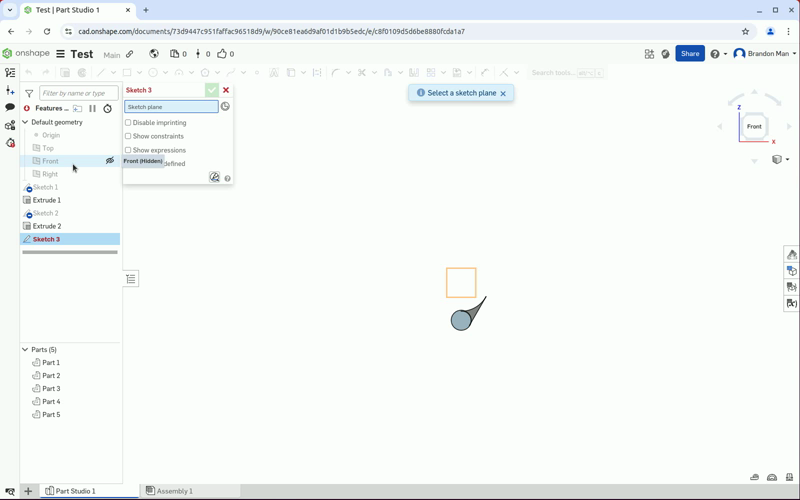
click(73, 163)
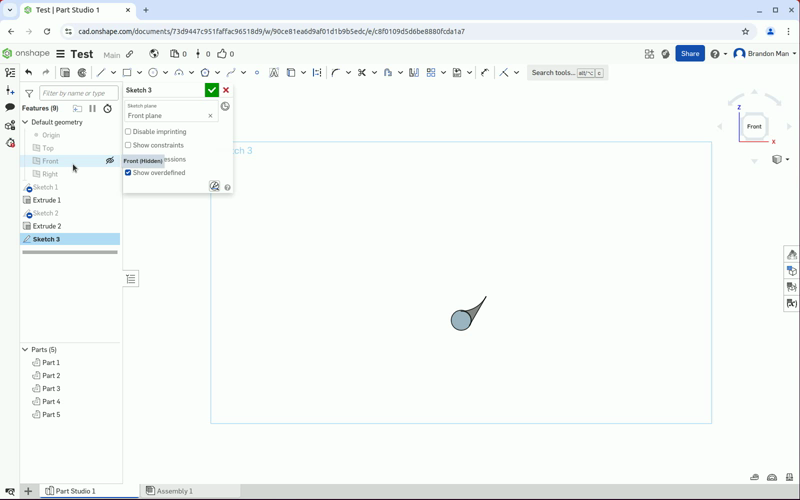
mouse_move(73, 352)
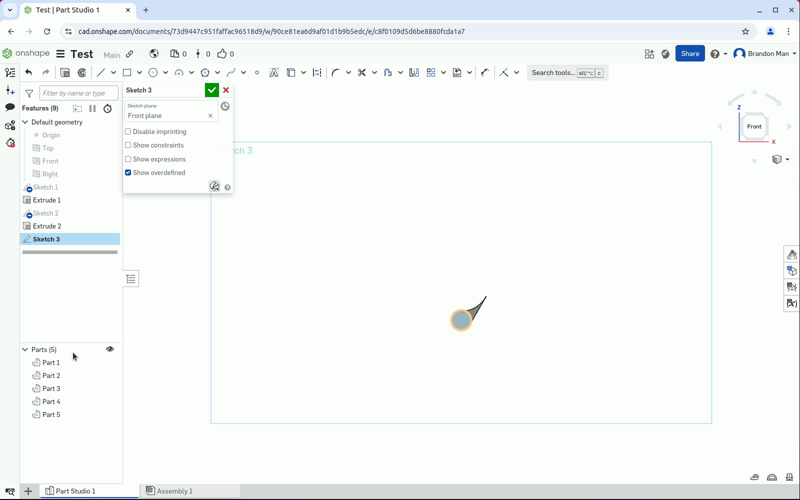
key(y)
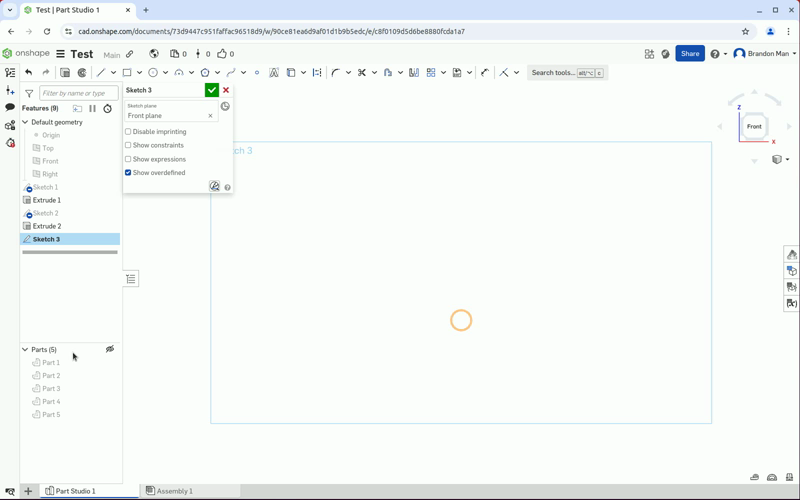
key(c)
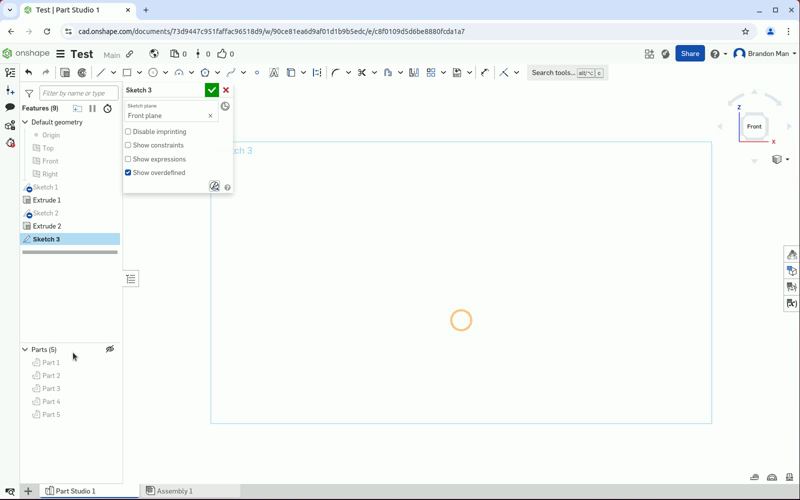
key_down(shift)
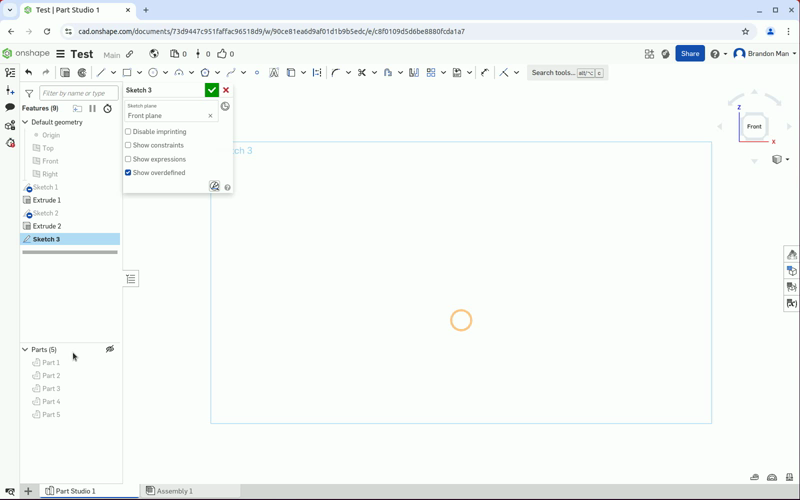
mouse_move(461, 282)
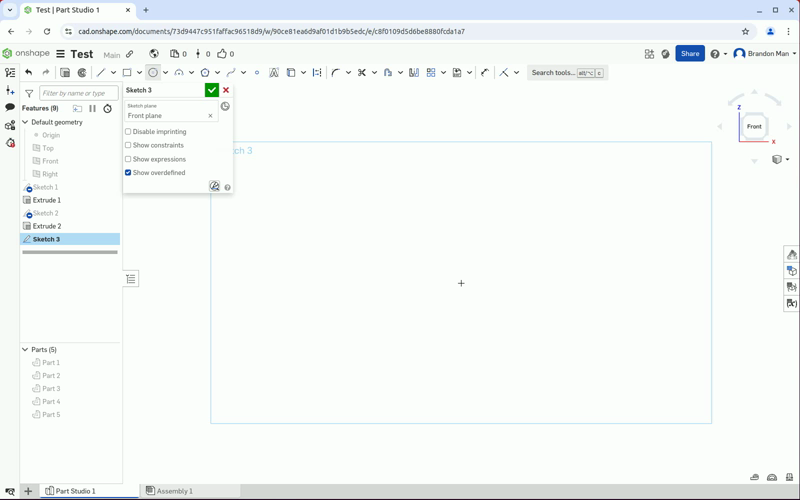
click(461, 282)
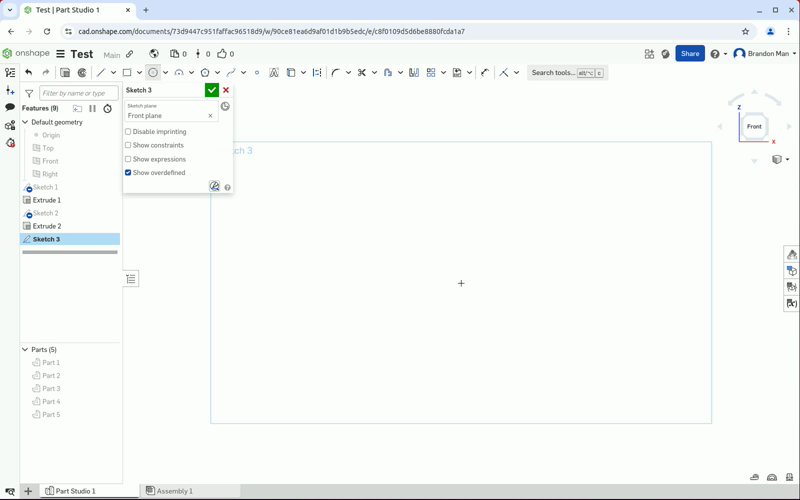
key_up(shift)
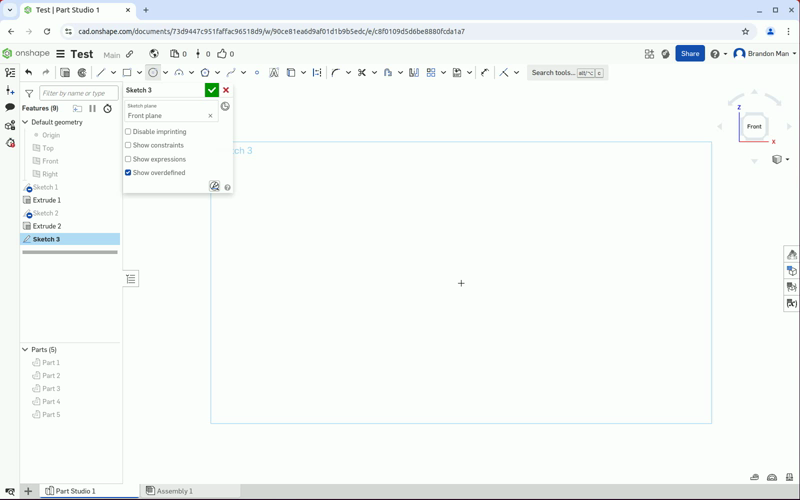
mouse_move(489, 282)
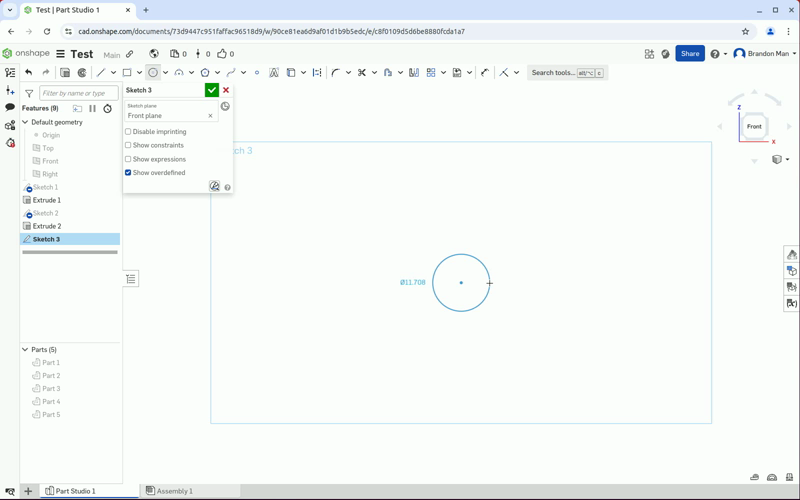
click(489, 282)
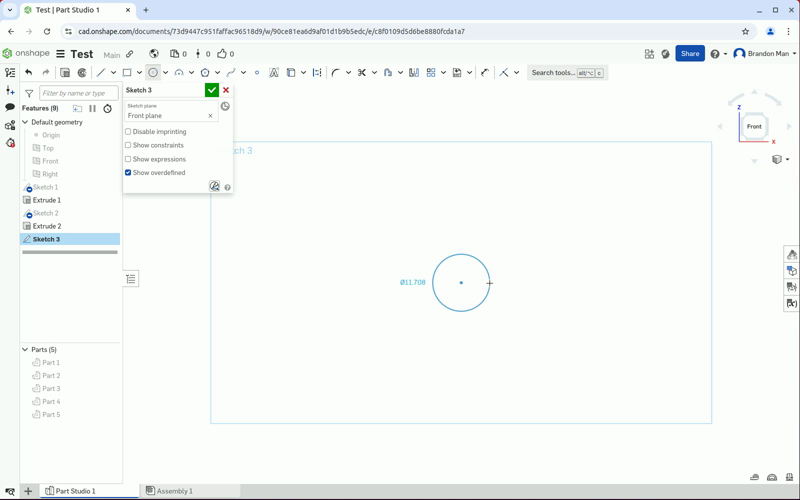
key(esc)
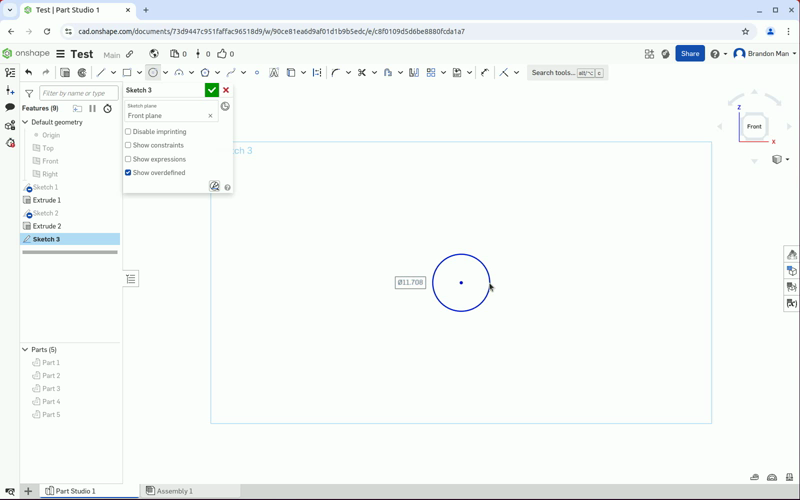
key(c)
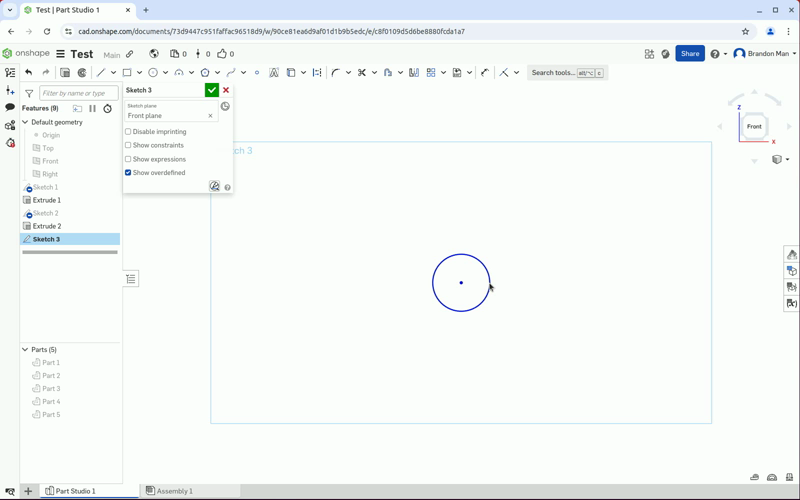
key_down(shift)
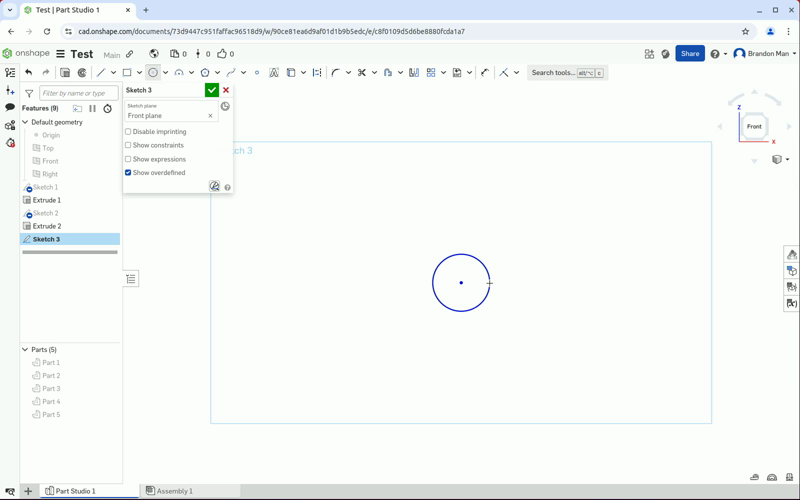
mouse_move(461, 282)
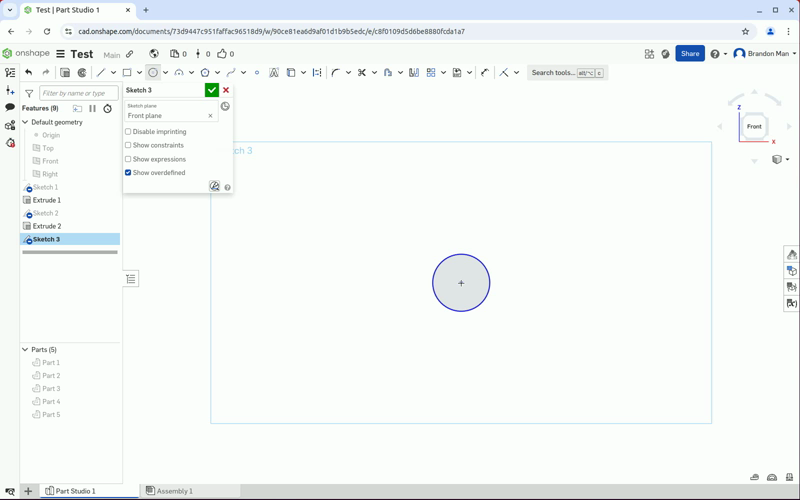
click(461, 282)
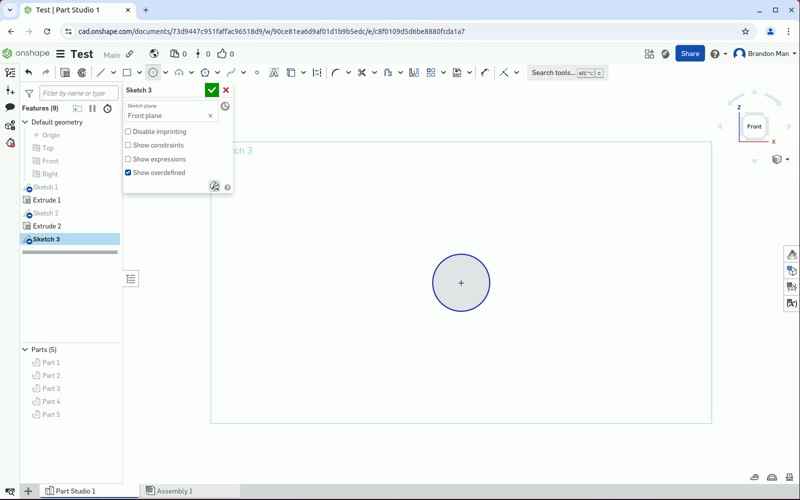
key_up(shift)
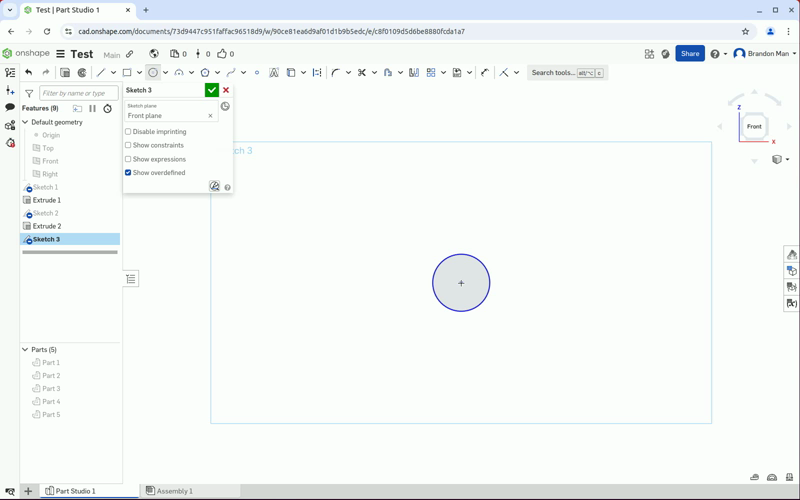
mouse_move(480, 282)
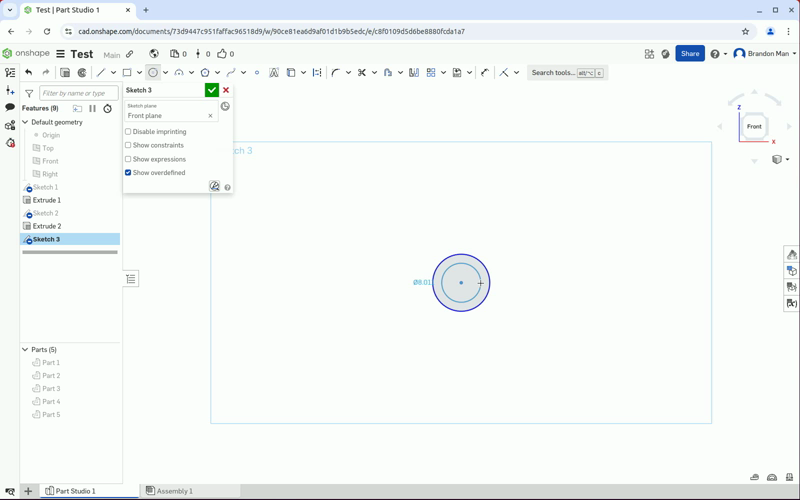
click(480, 282)
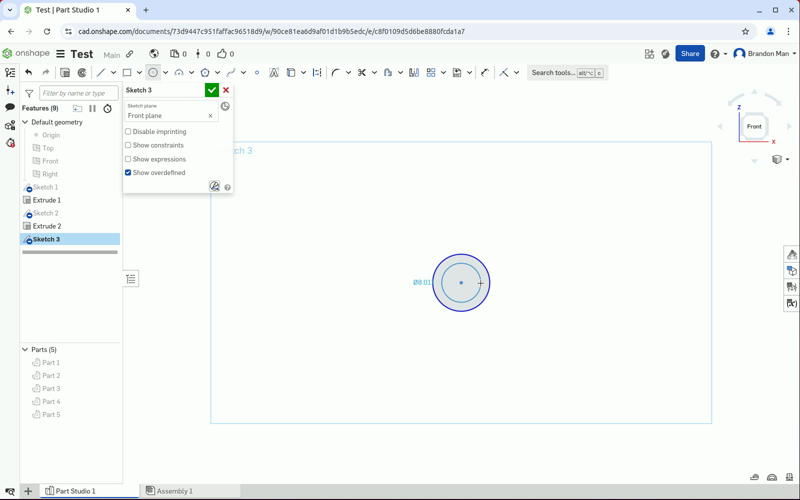
key(esc)
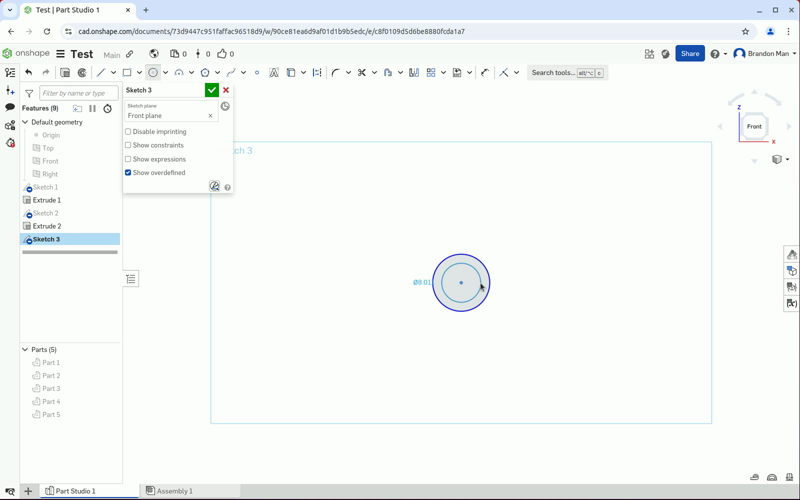
mouse_move(447, 297)
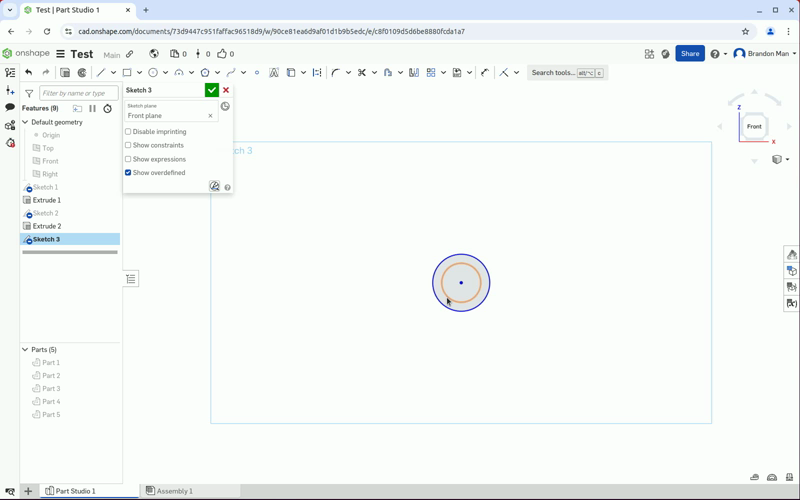
scroll(6)
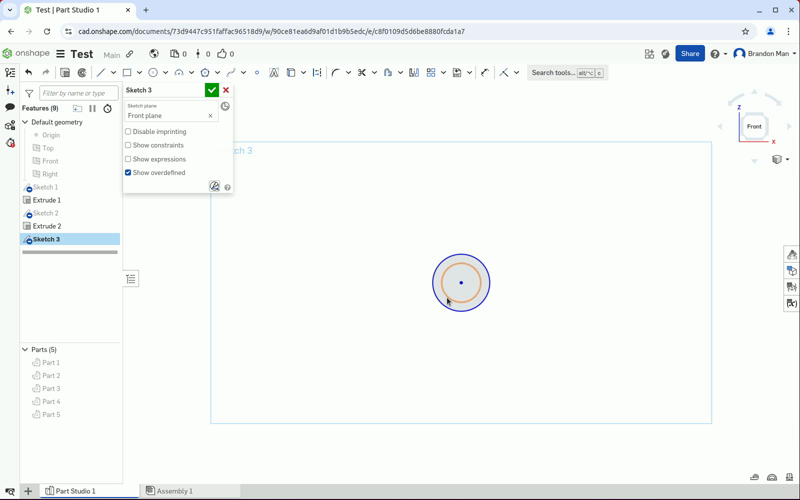
scroll(6)
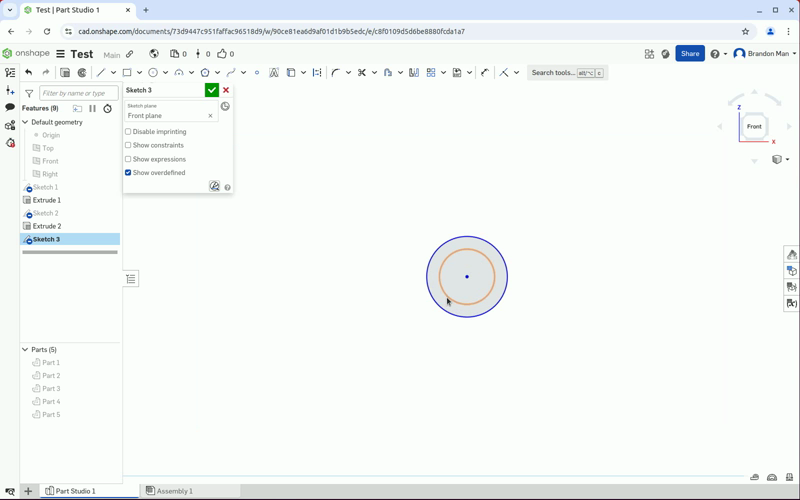
scroll(6)
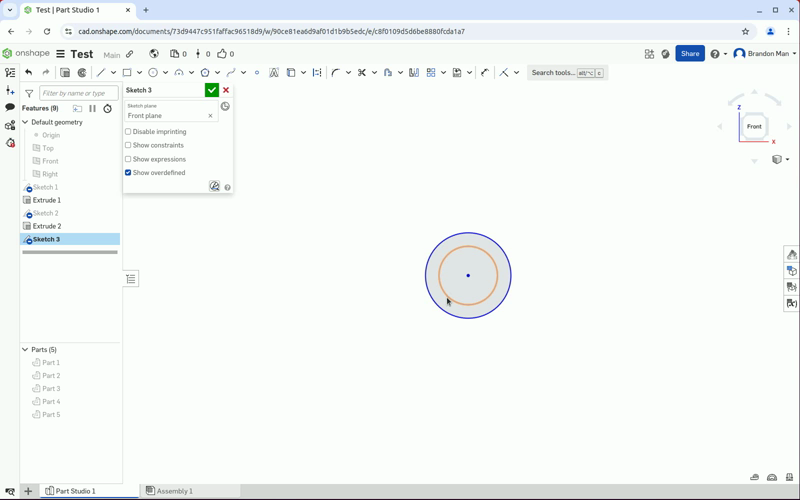
scroll(6)
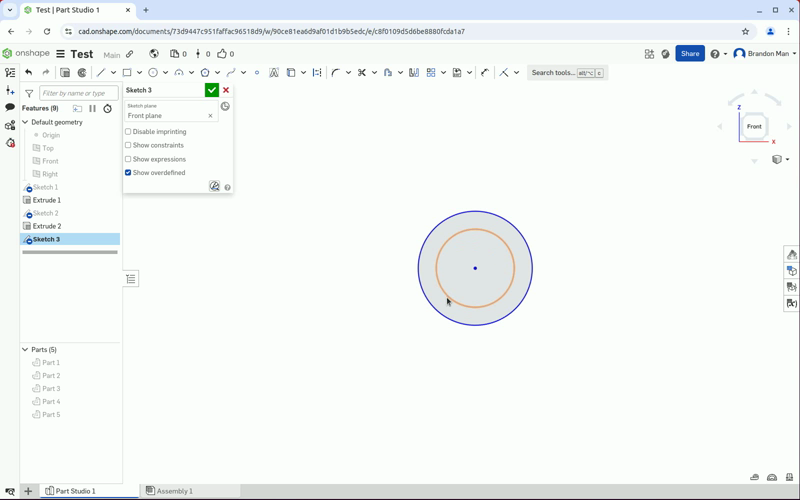
scroll(6)
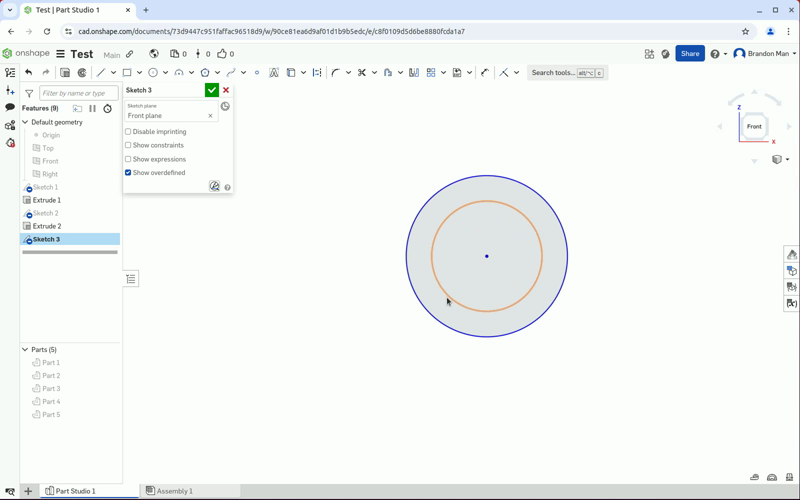
scroll(6)
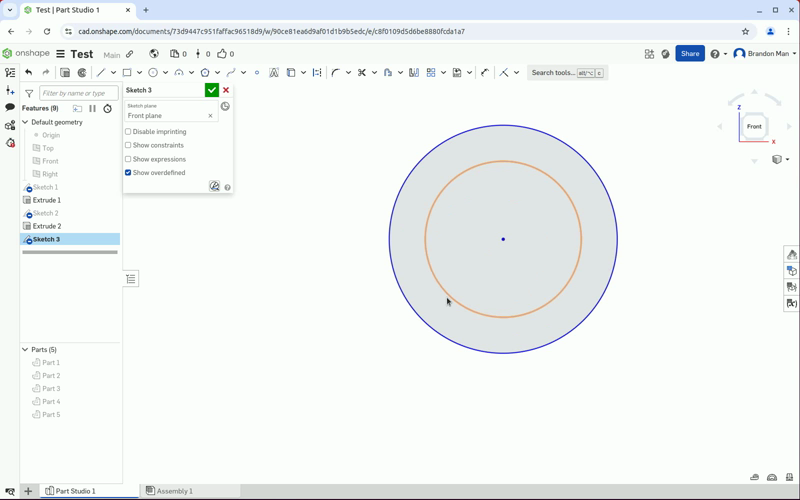
scroll(6)
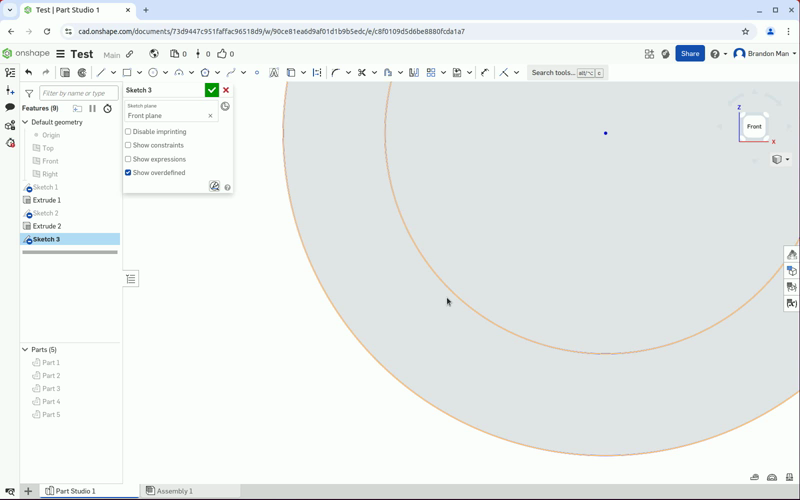
click(447, 297)
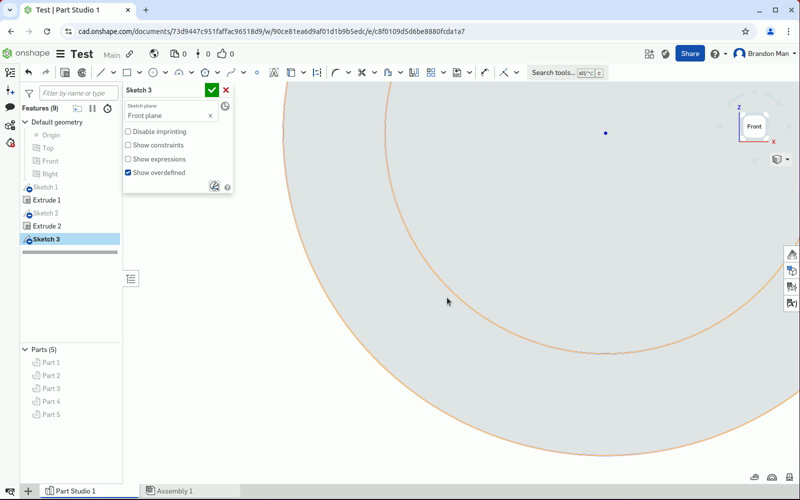
scroll(-6)
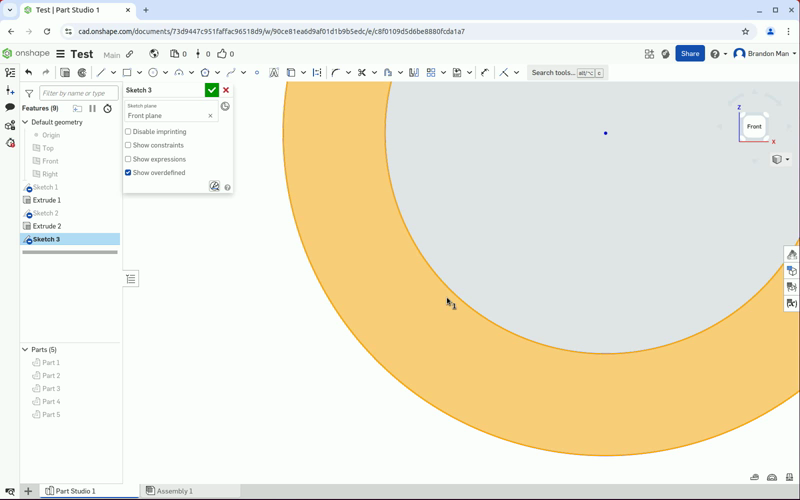
scroll(-6)
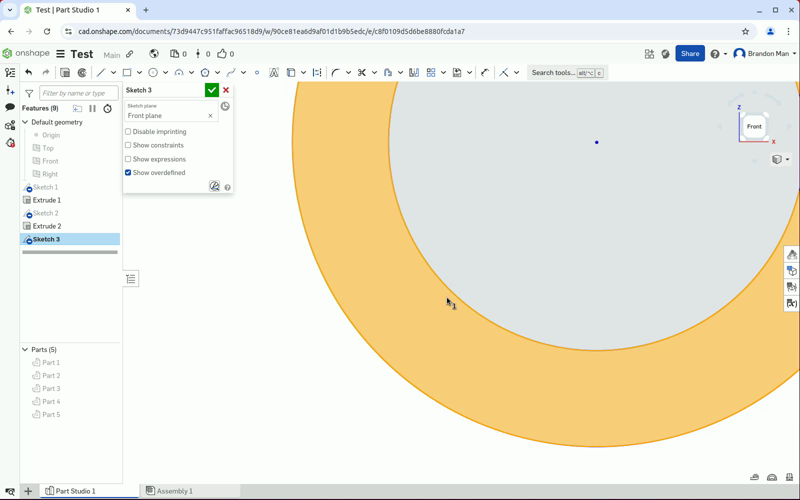
scroll(-6)
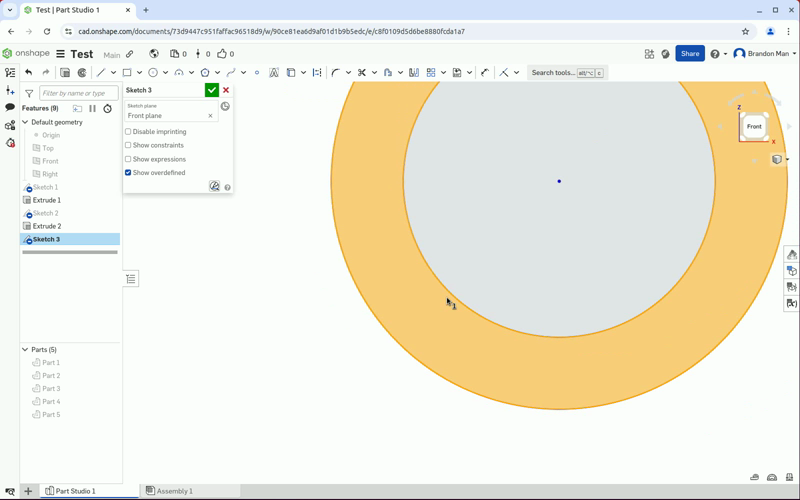
scroll(-6)
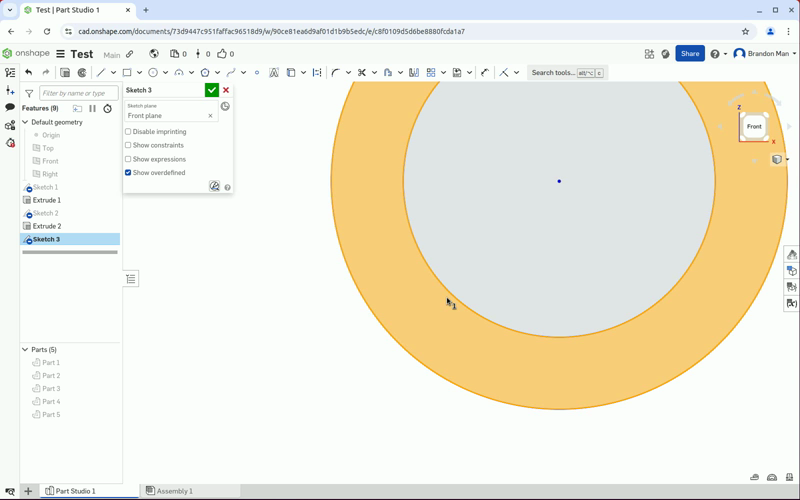
scroll(-6)
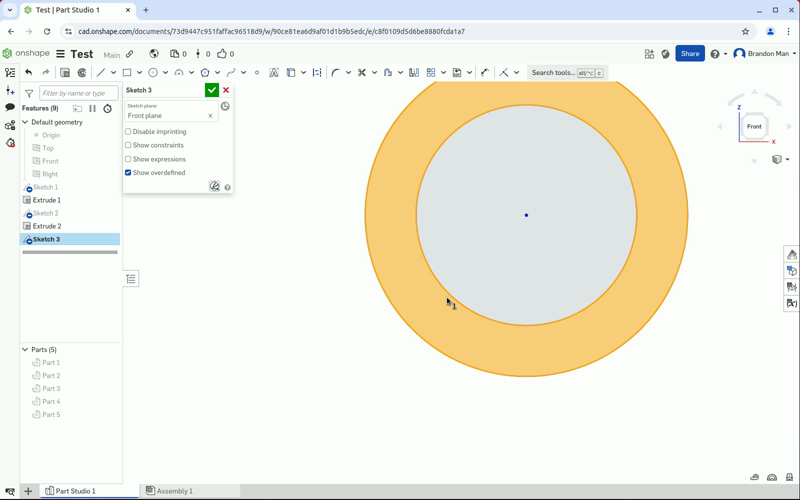
scroll(-6)
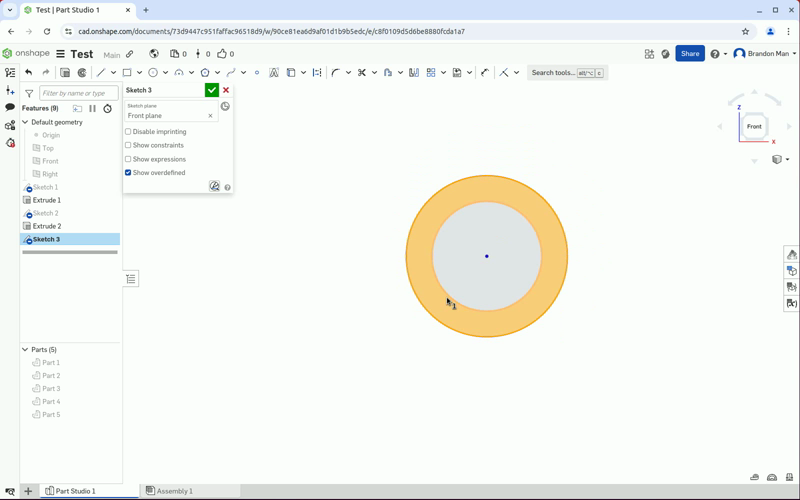
scroll(-6)
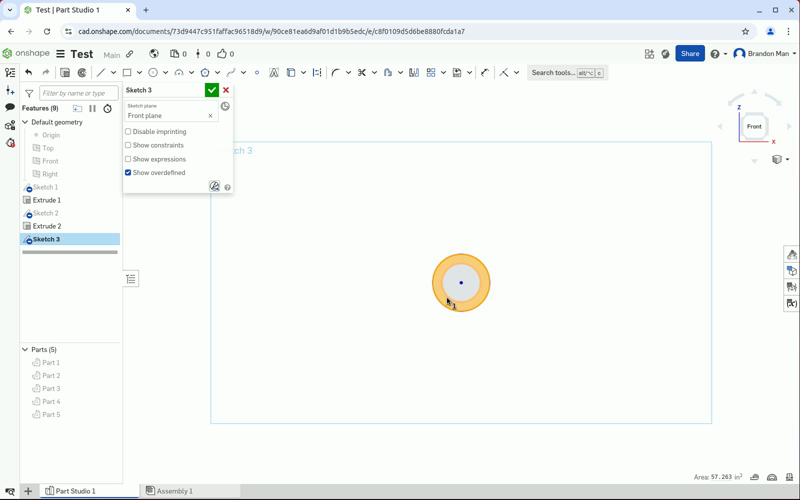
mouse_move(73, 352)
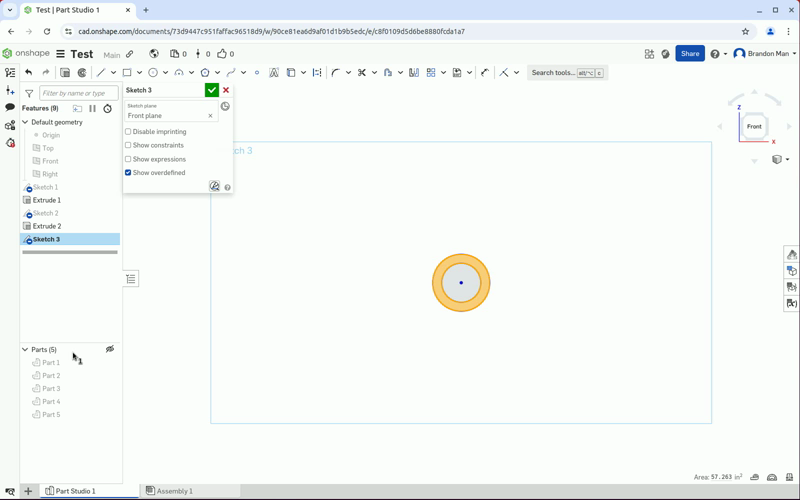
key(shift+y)
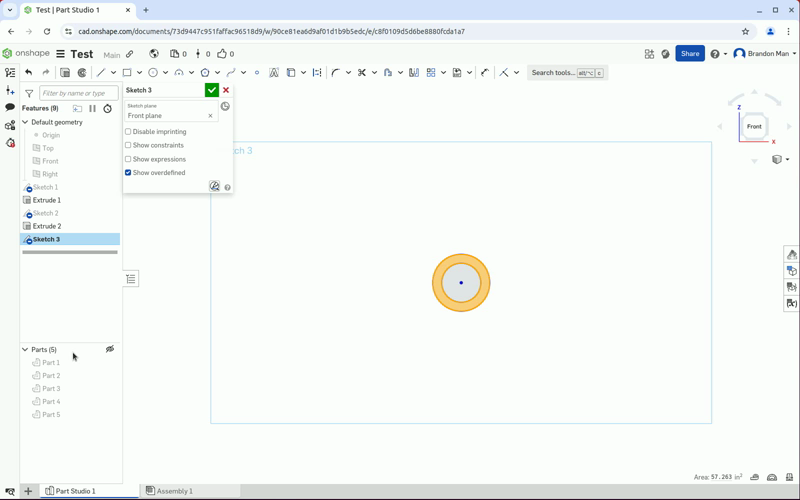
key(shift+e)
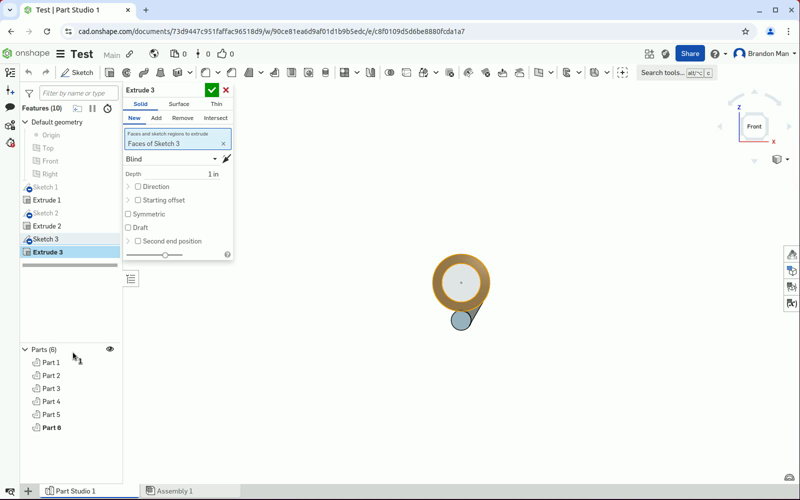
mouse_move(143, 106)
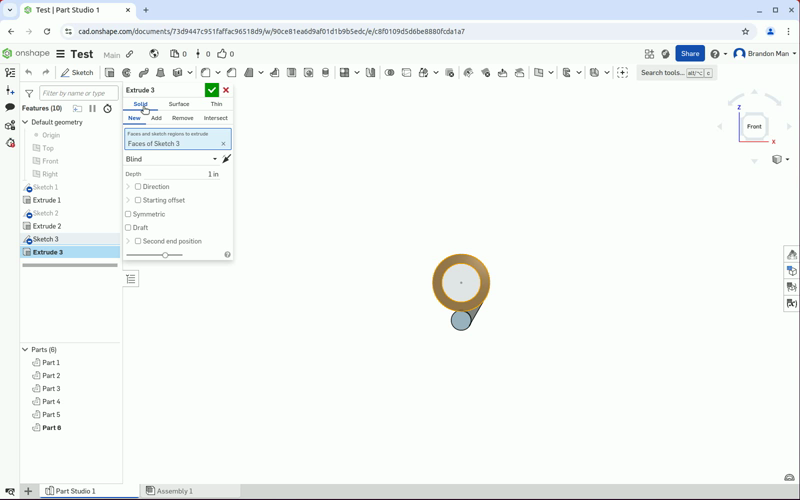
click(143, 106)
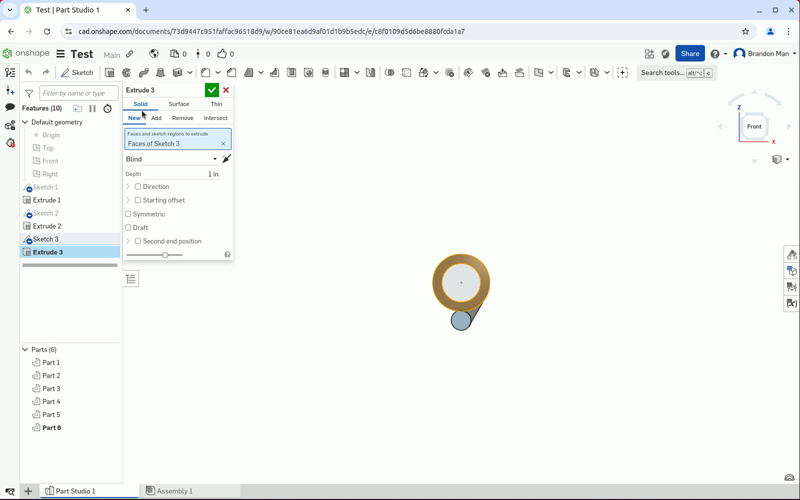
mouse_move(137, 120)
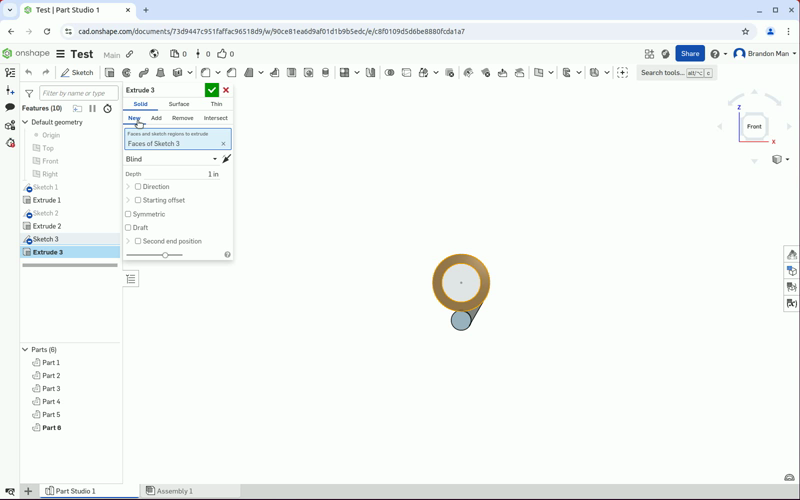
click(137, 120)
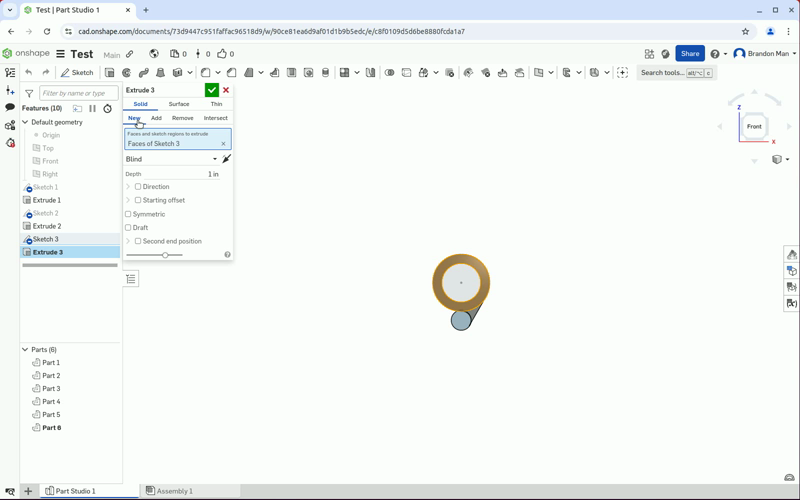
key(tab, 4)
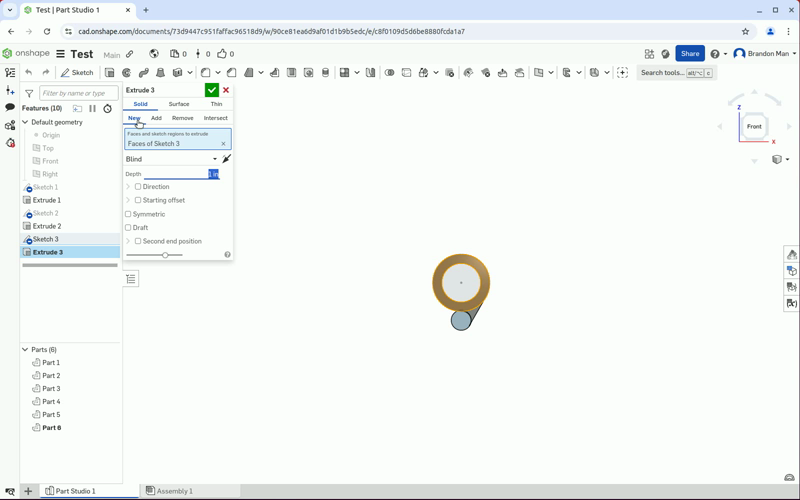
text(3.851)
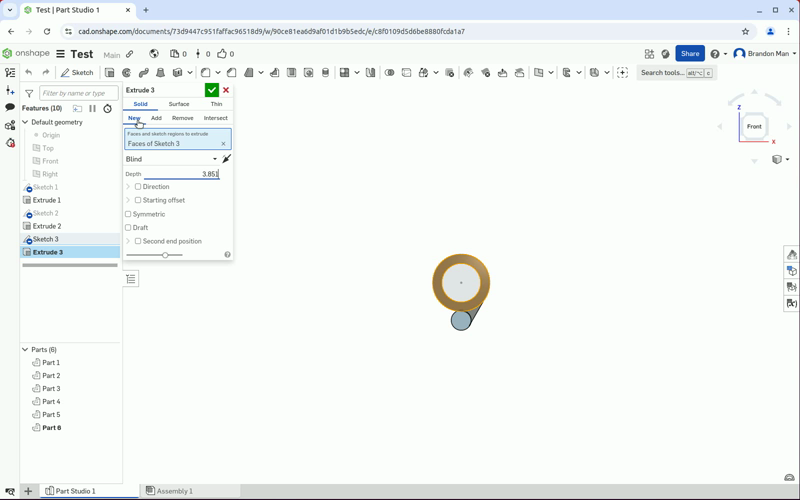
key(enter)
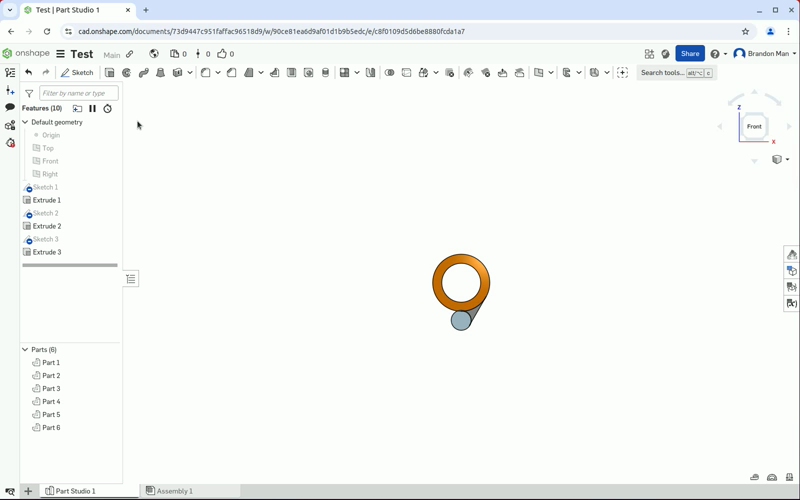
key(shift+h)
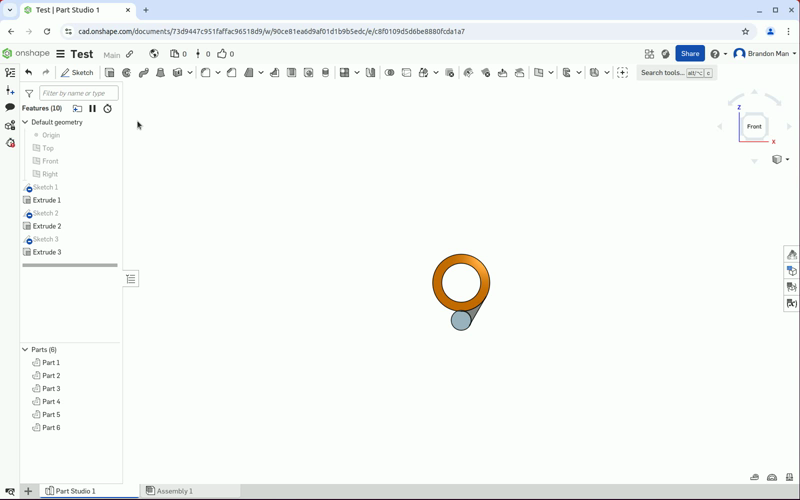
key(shift+h)
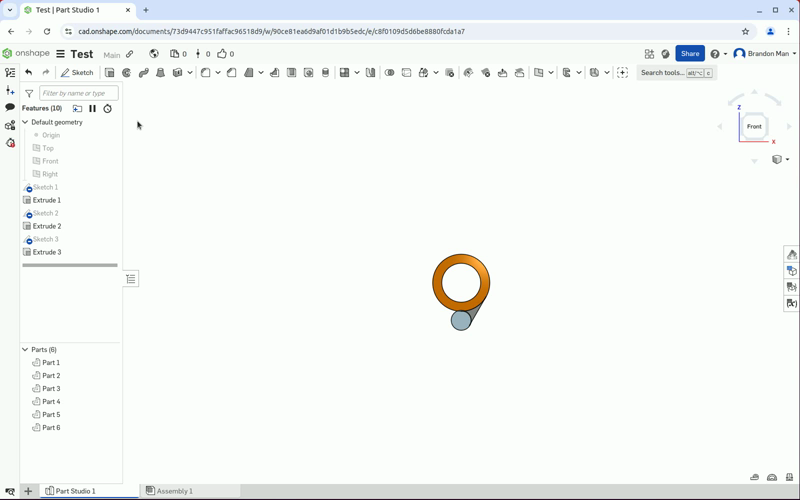
mouse_move(73, 189)
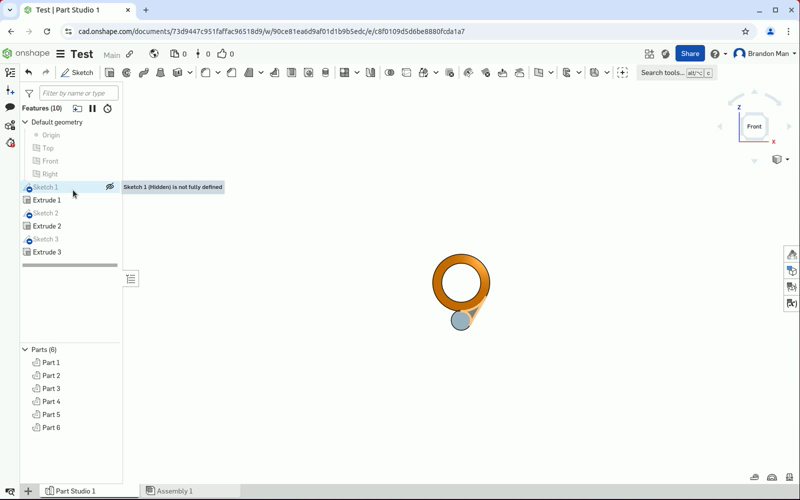
click(73, 189)
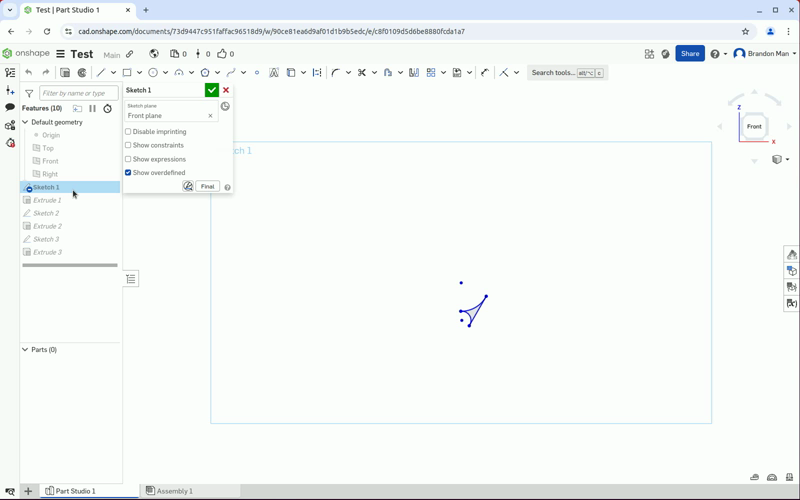
mouse_move(229, 92)
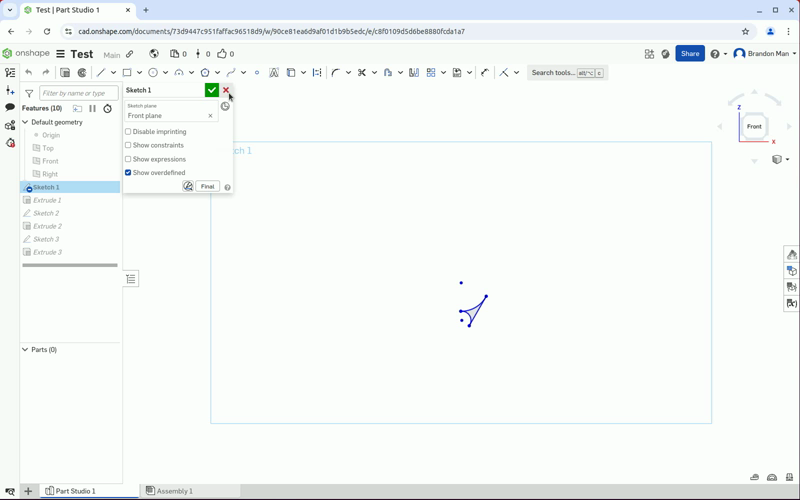
click(229, 92)
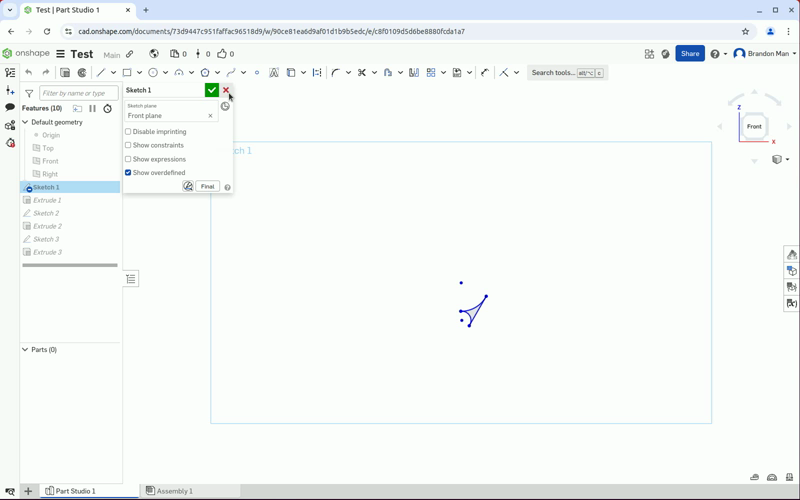
key(shift+s)
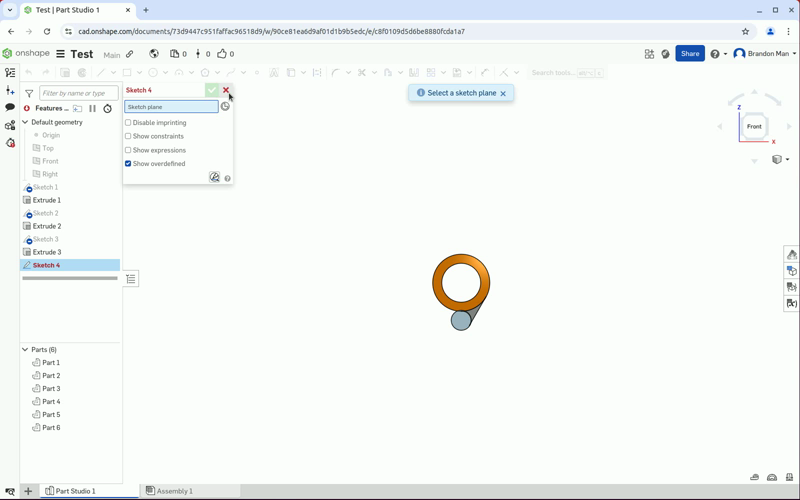
mouse_move(73, 163)
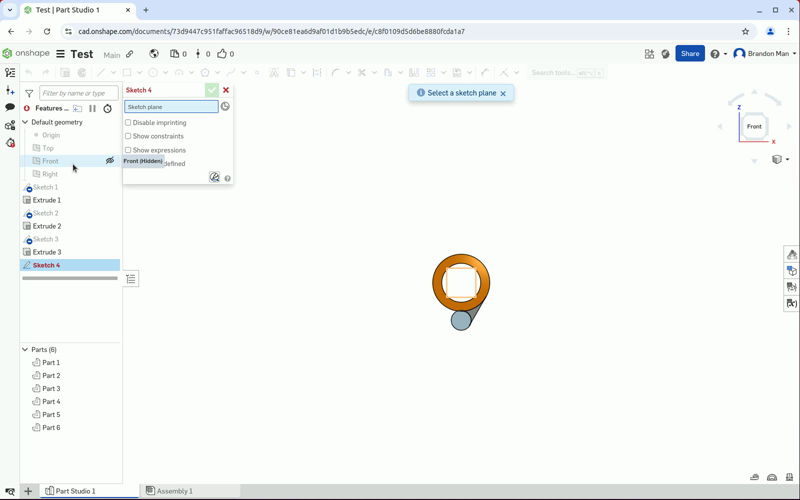
click(73, 163)
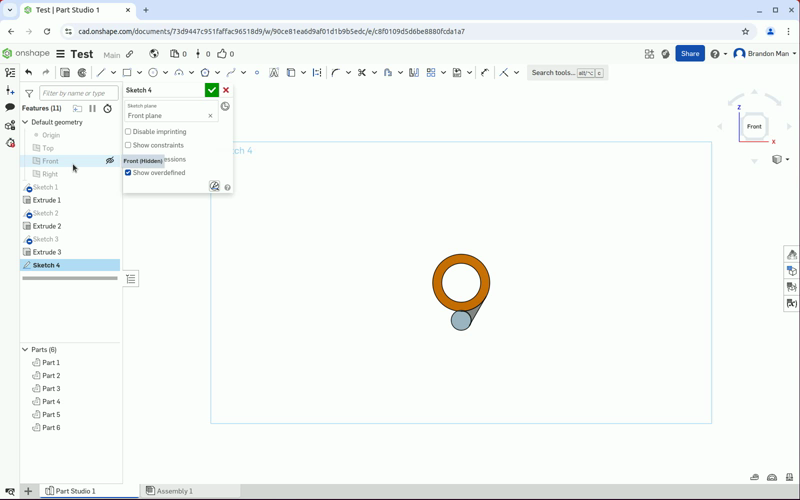
mouse_move(73, 352)
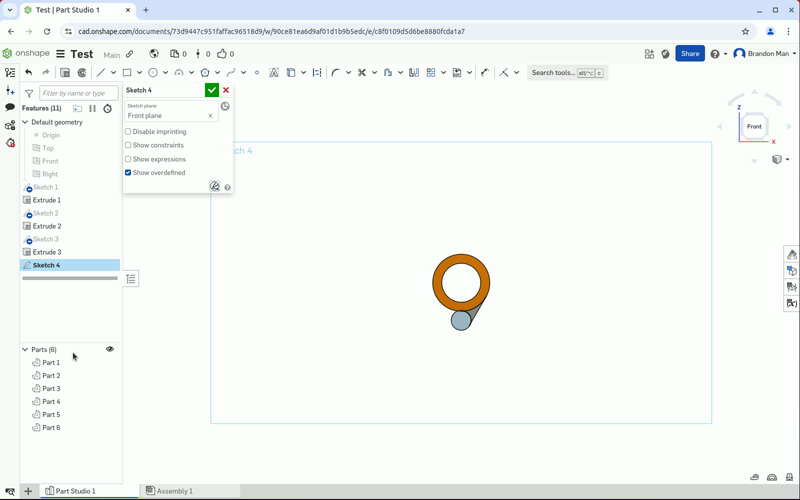
key(y)
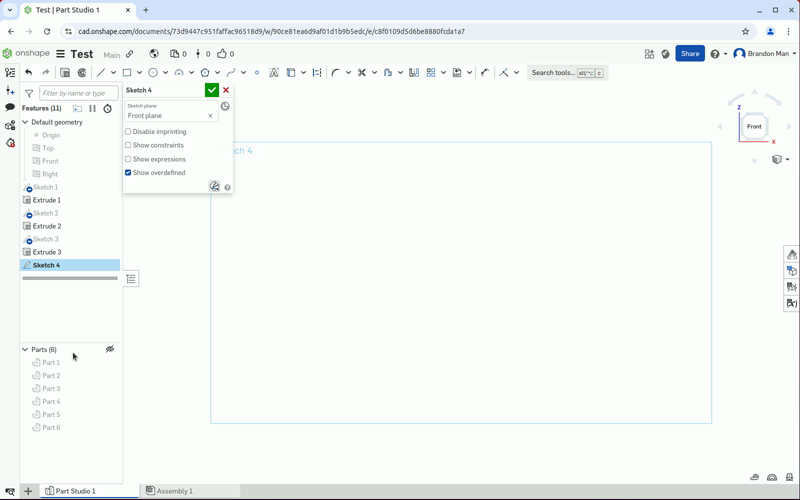
key(l)
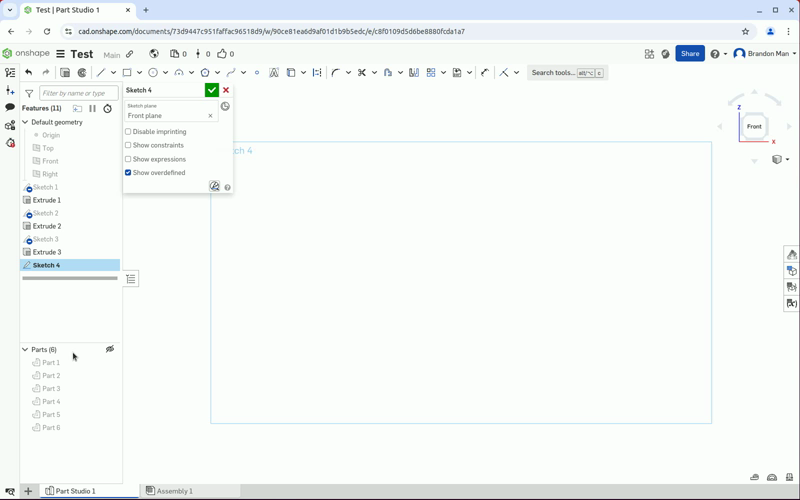
key_down(shift)
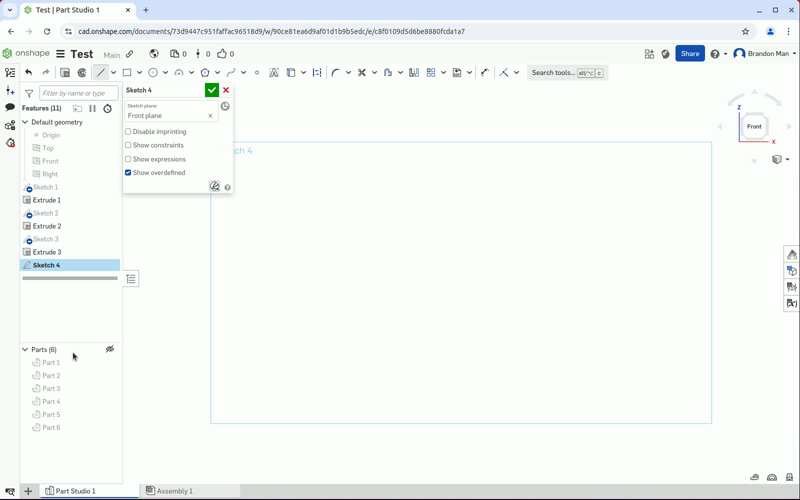
mouse_move(436, 297)
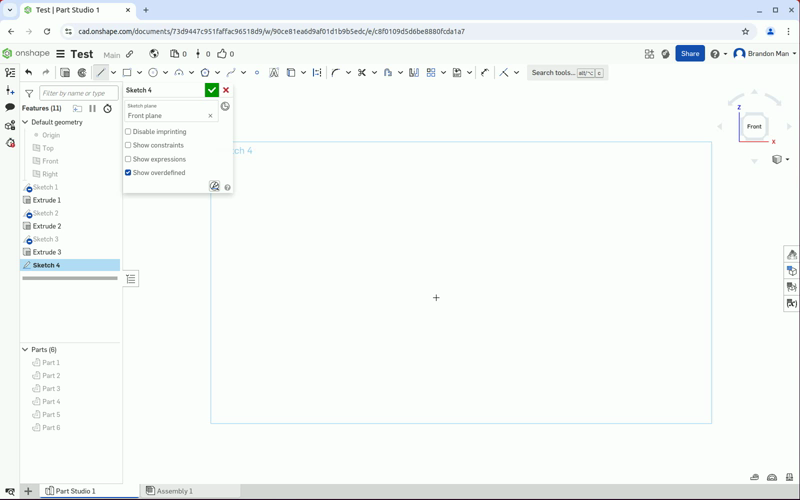
click(436, 297)
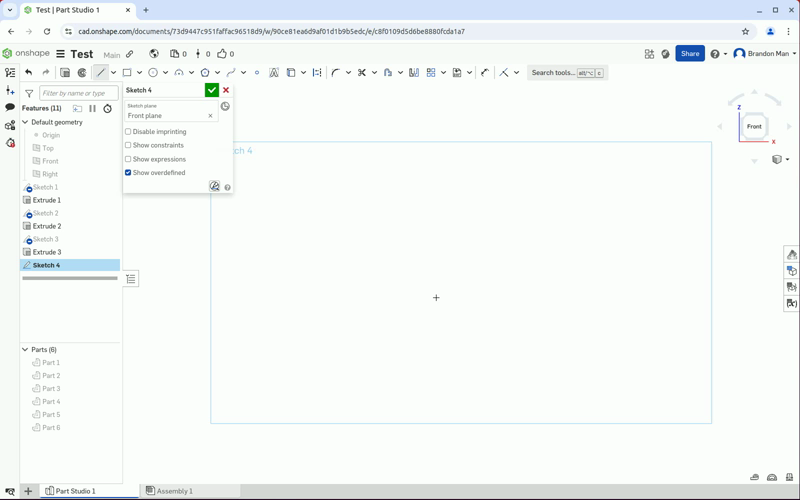
key_up(shift)
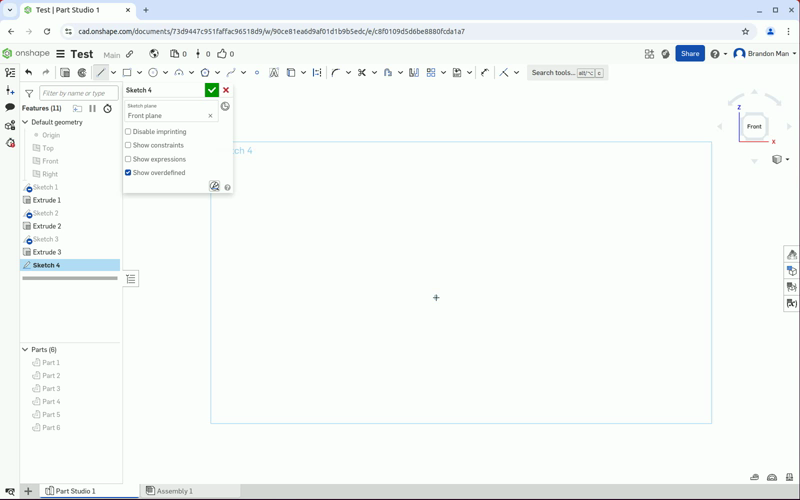
key_down(shift)
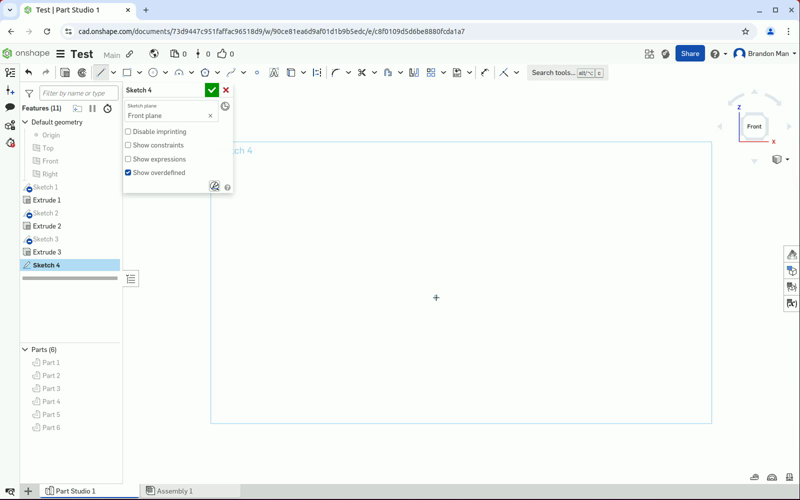
mouse_move(466, 297)
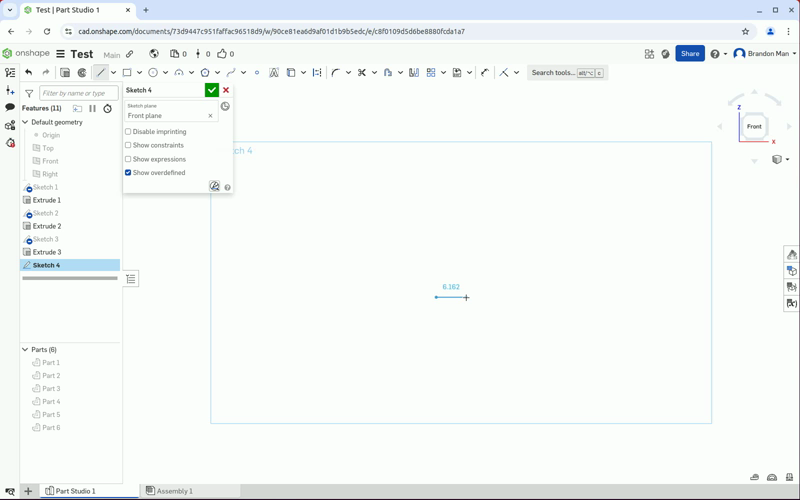
mouse_move(453, 326)
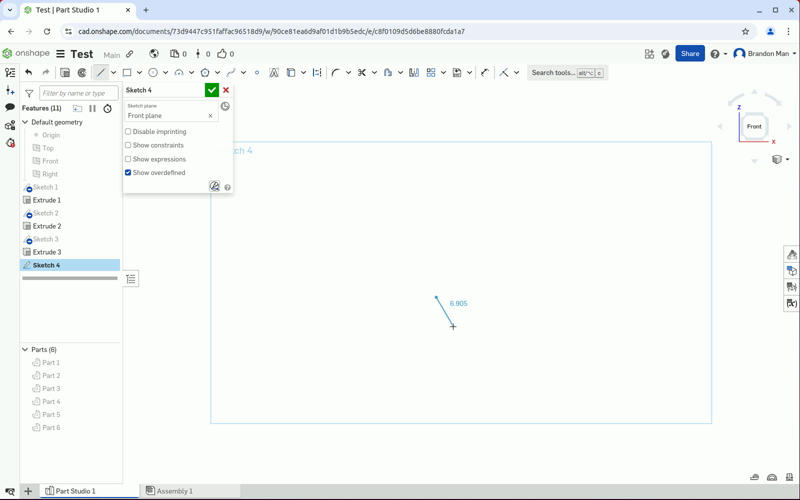
click(453, 326)
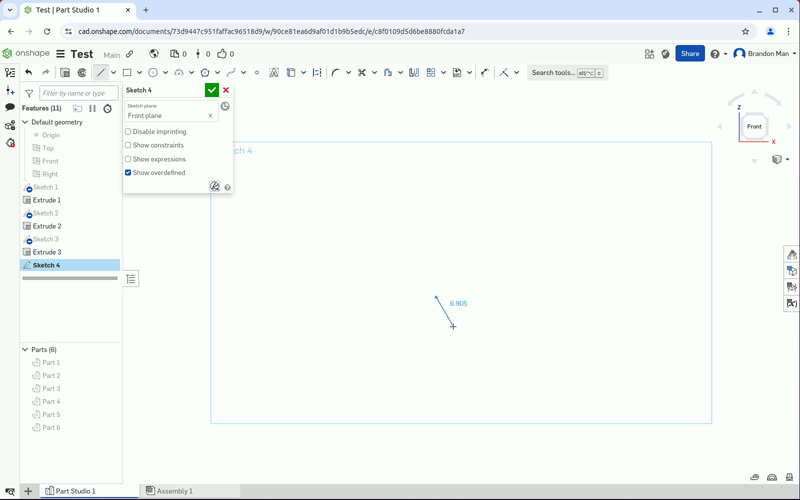
key_up(shift)
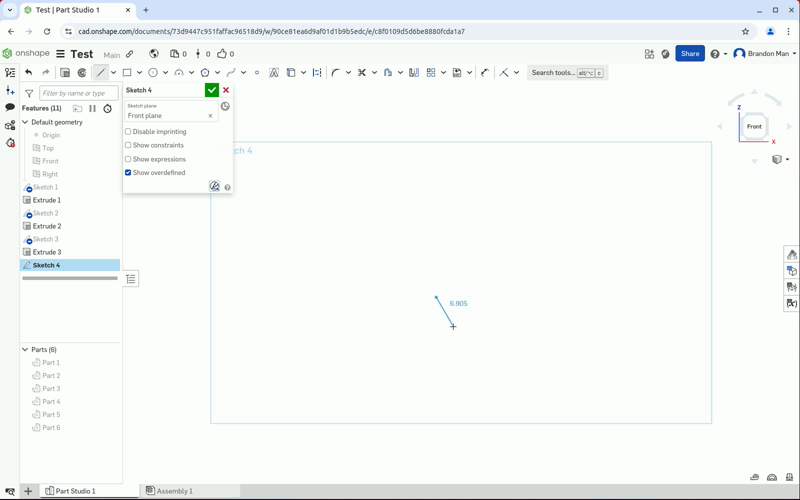
key(esc)
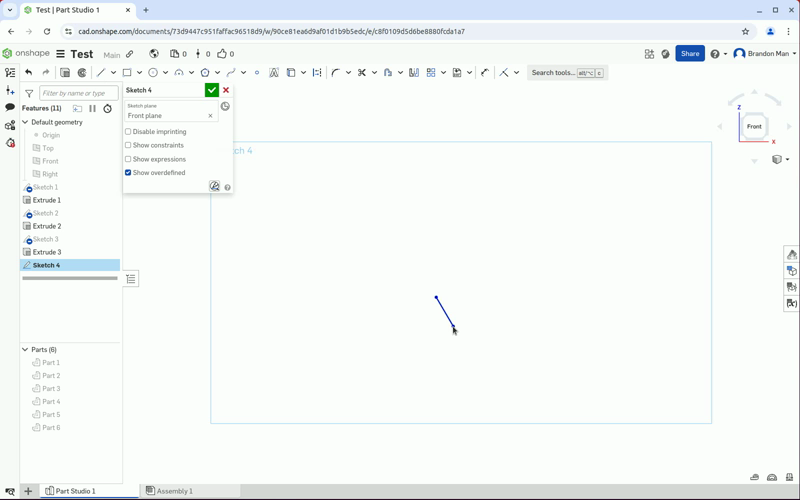
key(a)
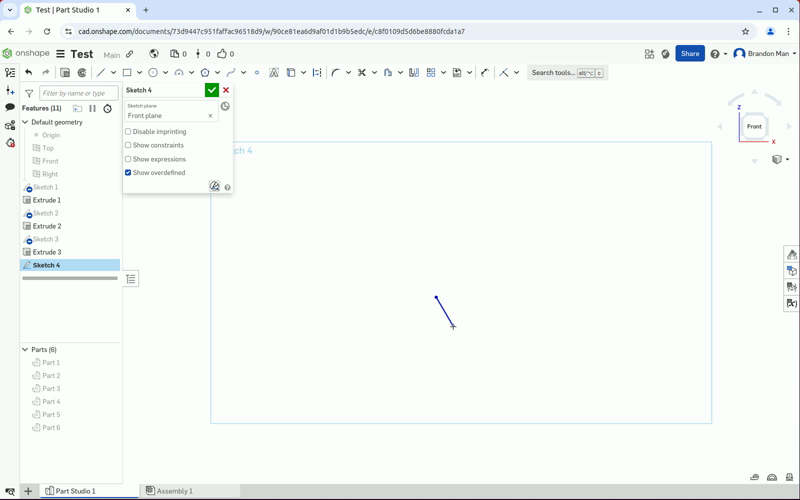
mouse_move(453, 326)
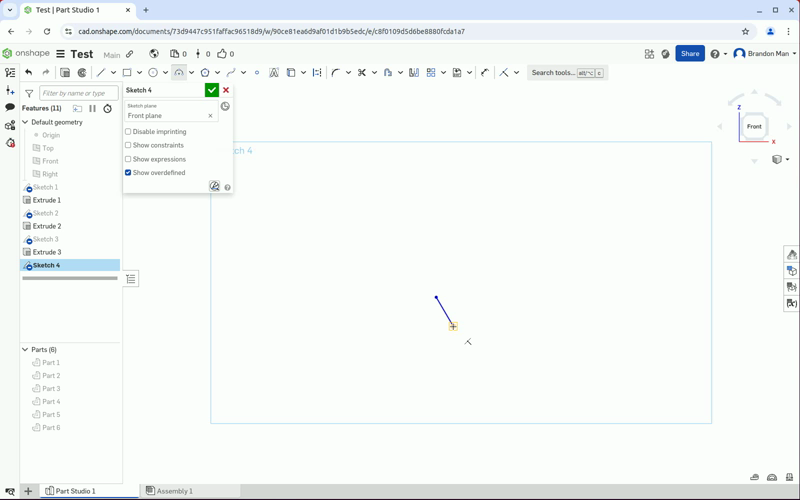
click(453, 326)
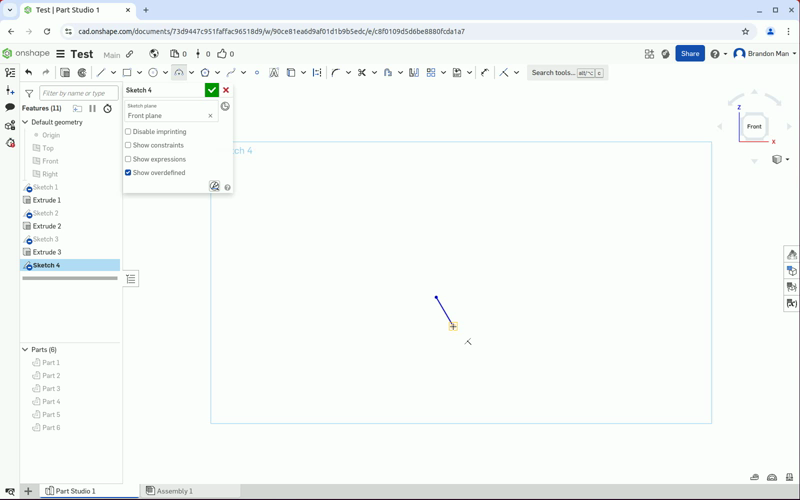
key_down(shift)
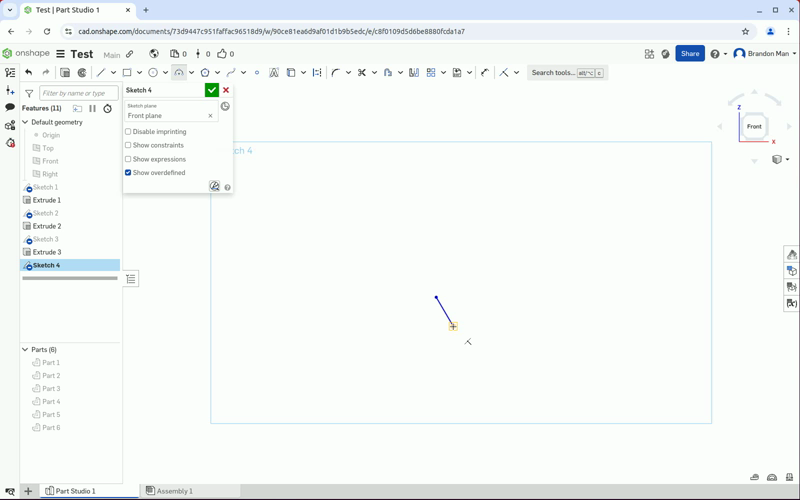
mouse_move(461, 311)
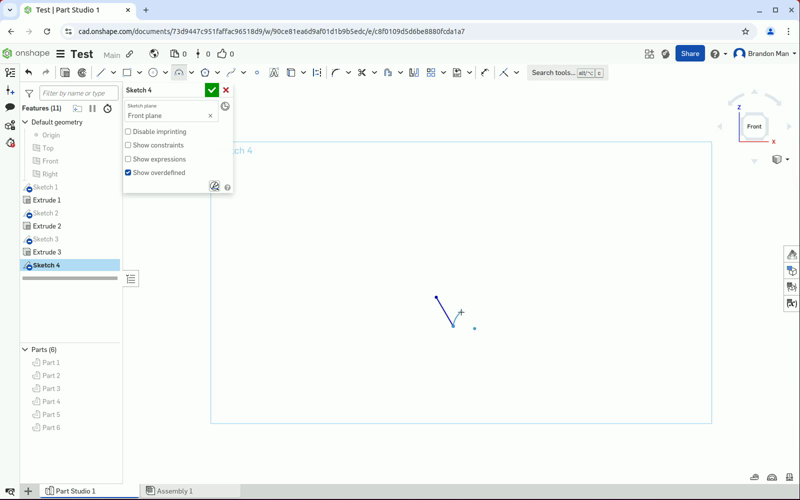
click(461, 311)
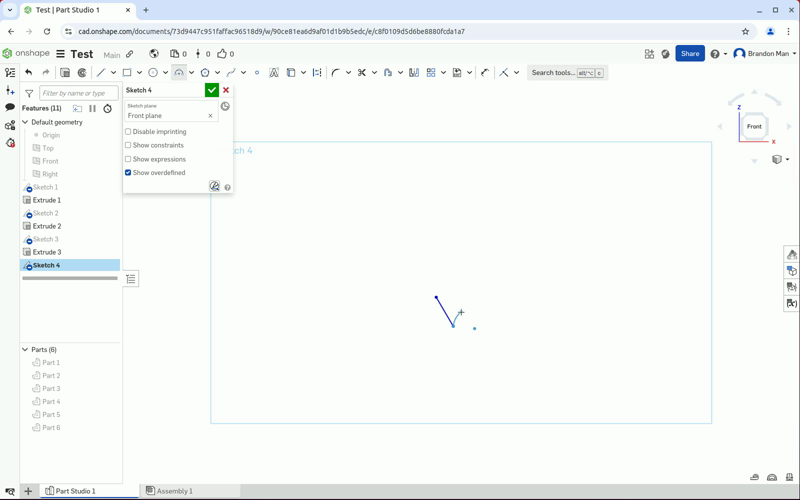
mouse_move(452, 316)
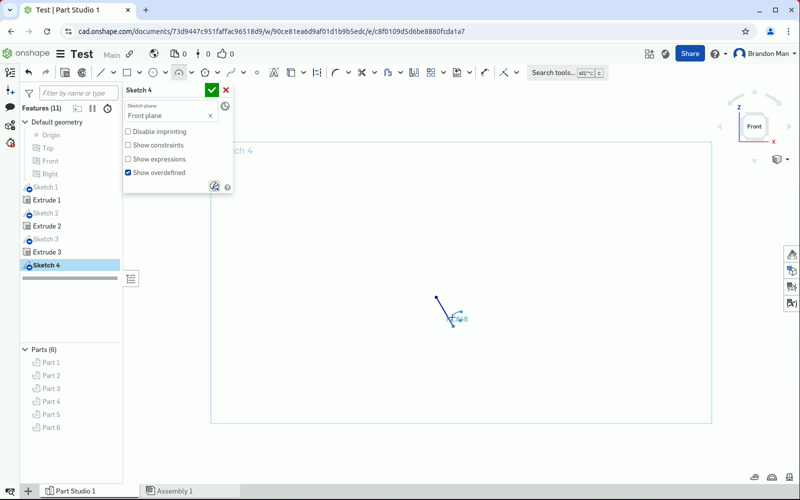
click(452, 316)
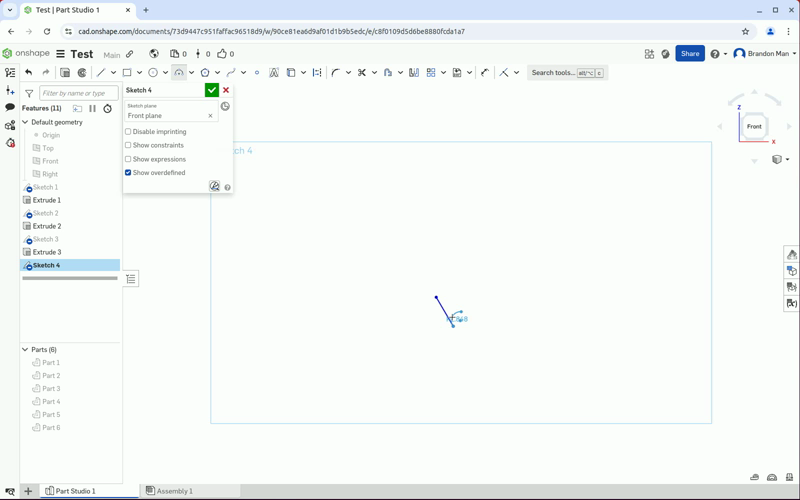
key_up(shift)
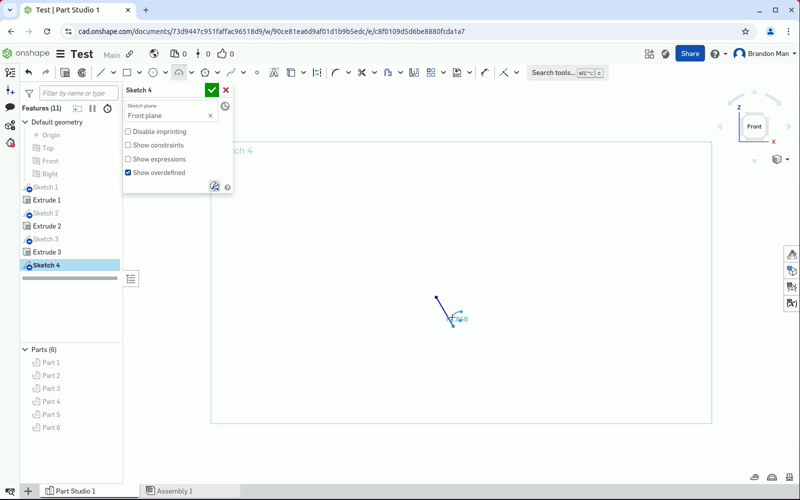
mouse_move(461, 311)
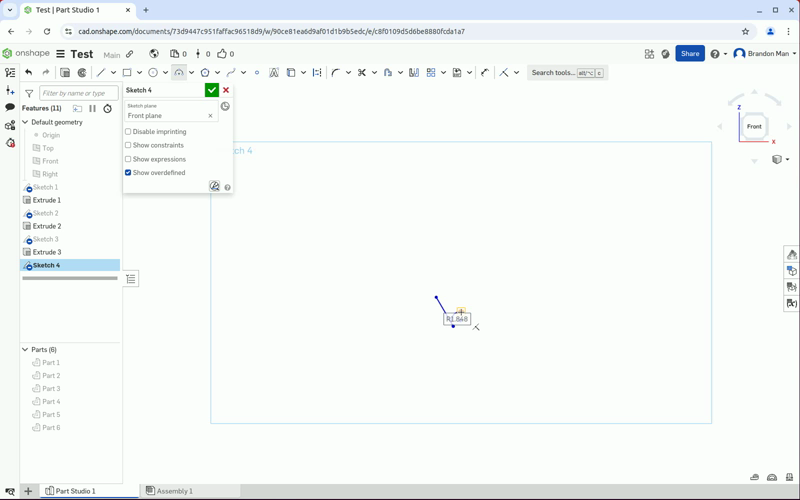
click(461, 311)
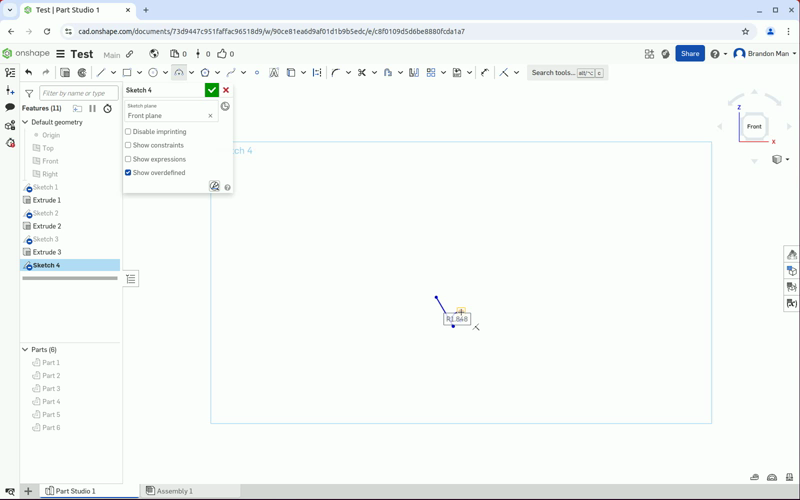
mouse_move(436, 297)
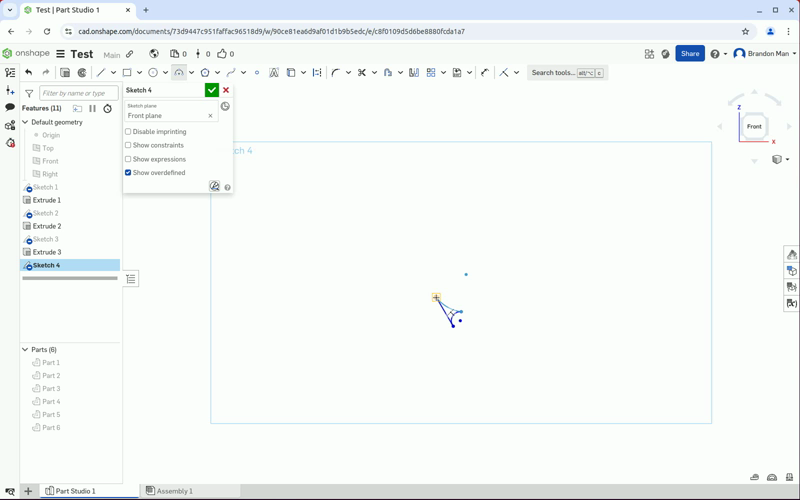
click(436, 297)
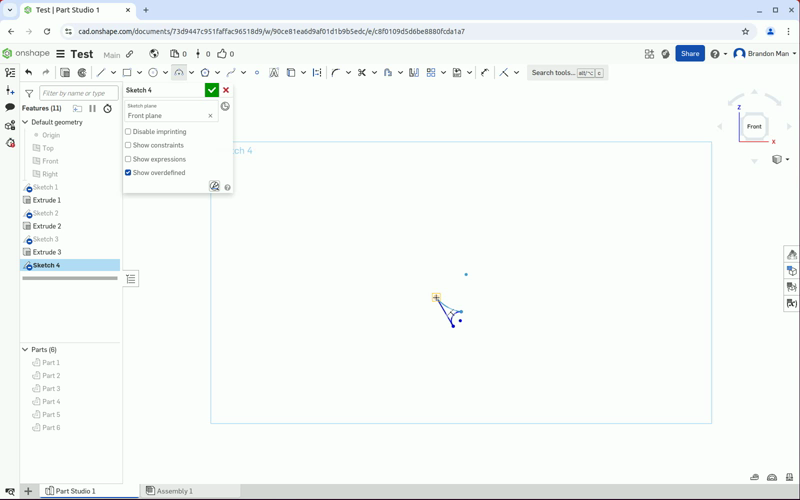
key_down(shift)
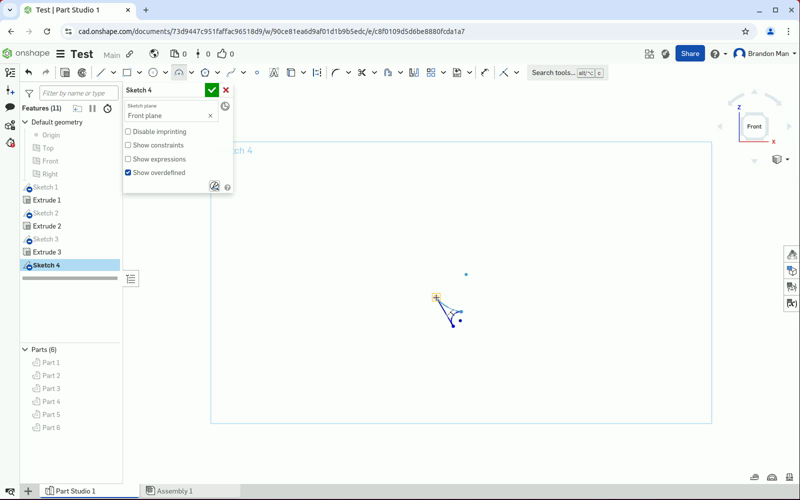
mouse_move(446, 307)
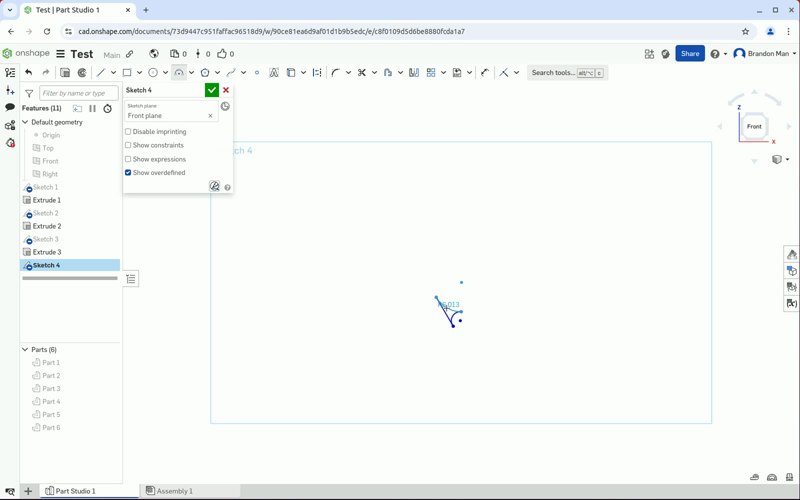
click(446, 307)
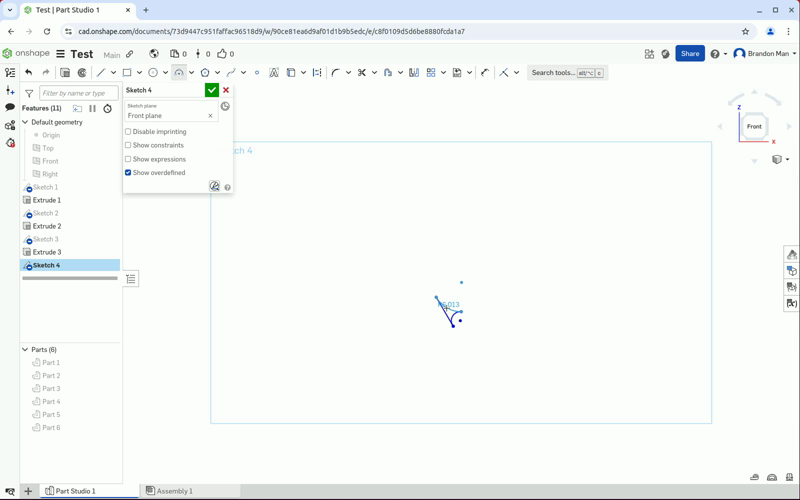
key_up(shift)
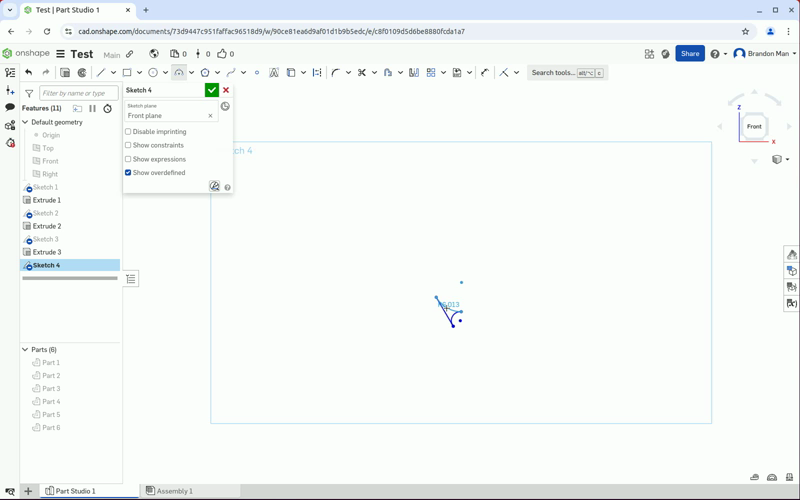
key(esc)
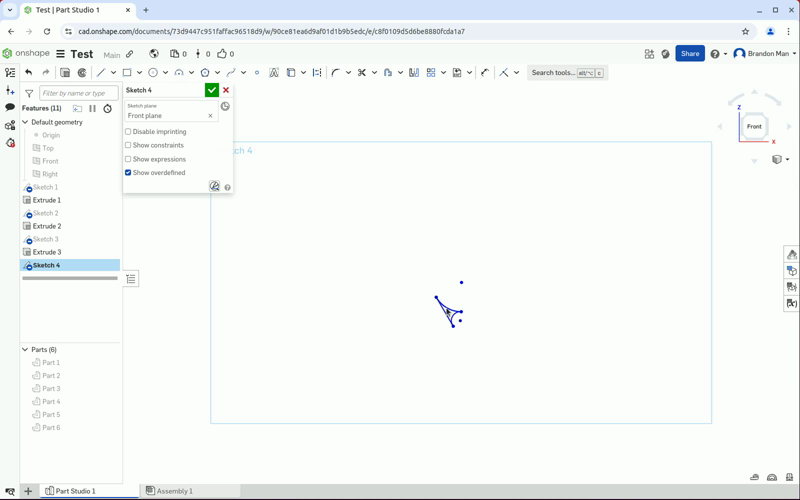
mouse_move(443, 303)
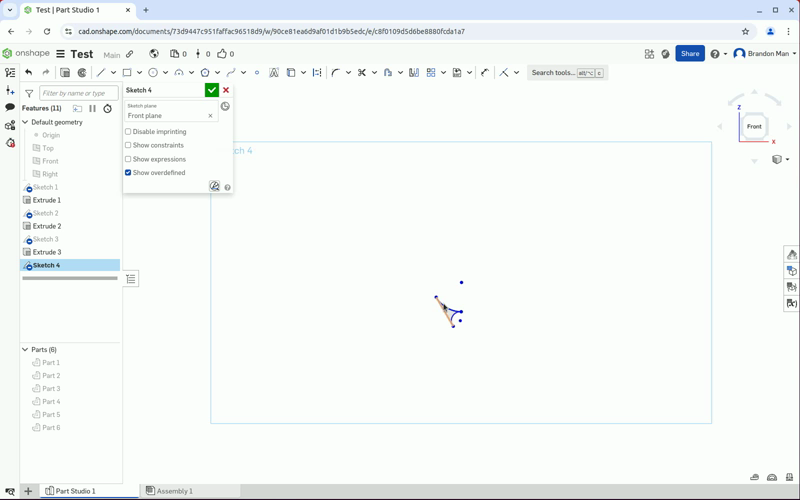
scroll(6)
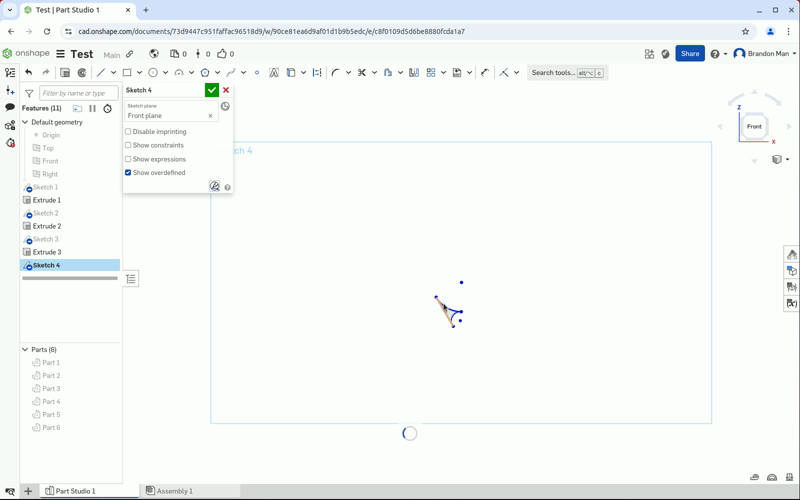
scroll(6)
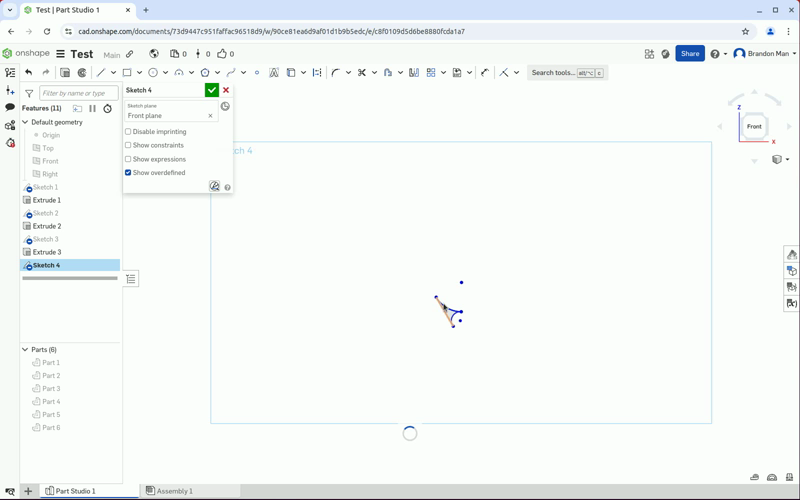
scroll(6)
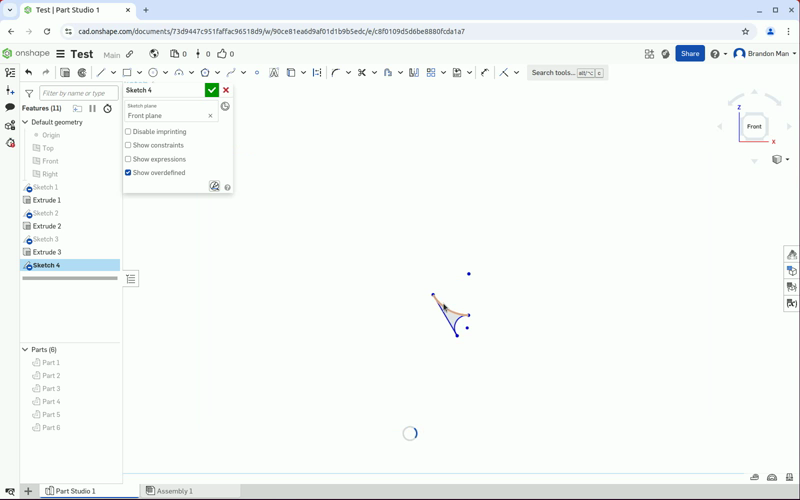
scroll(6)
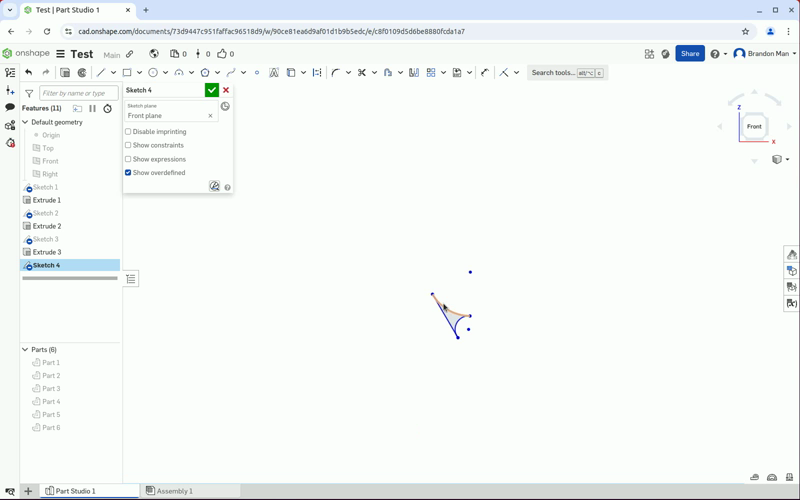
scroll(6)
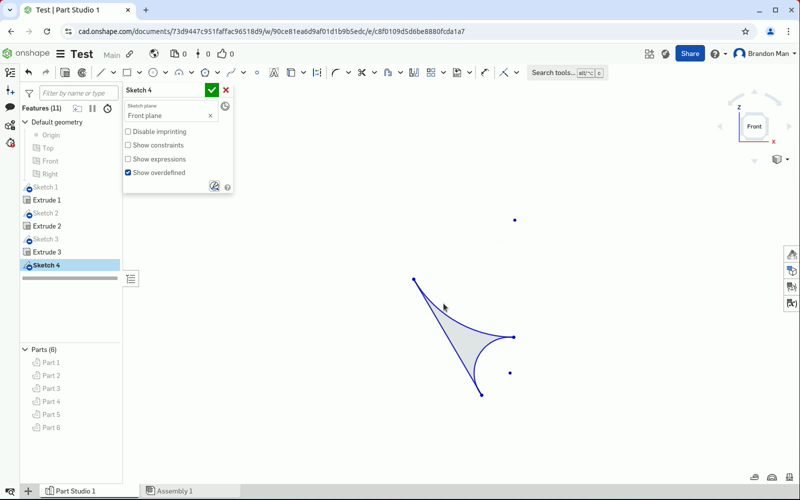
scroll(6)
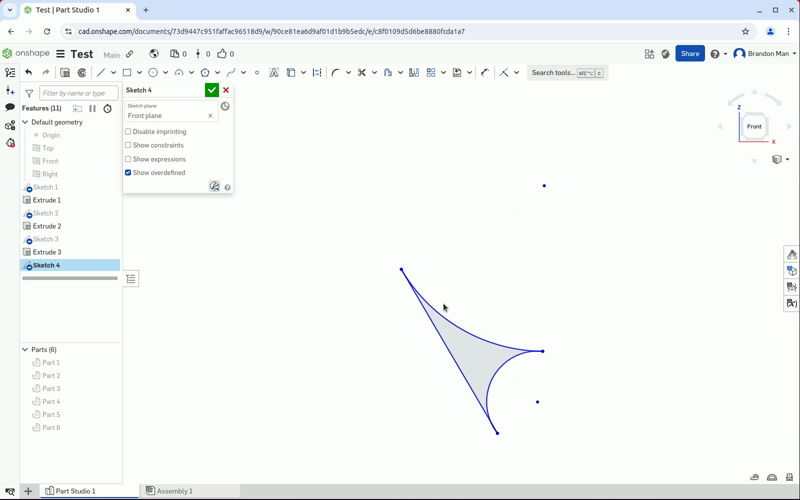
scroll(6)
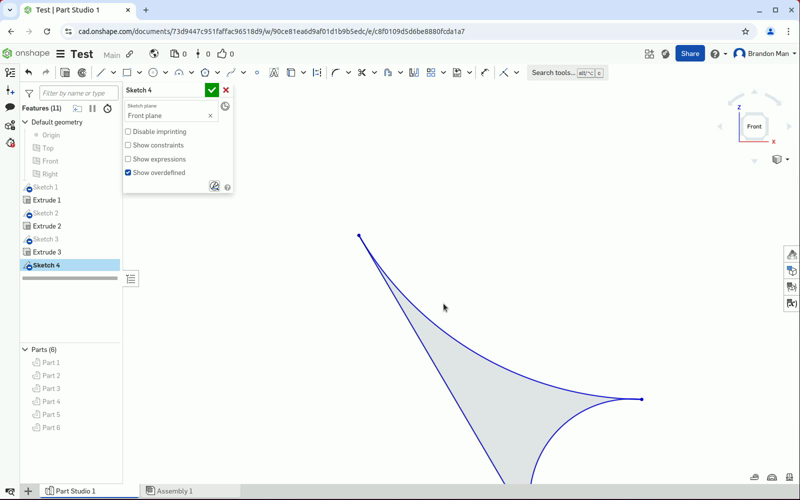
click(443, 303)
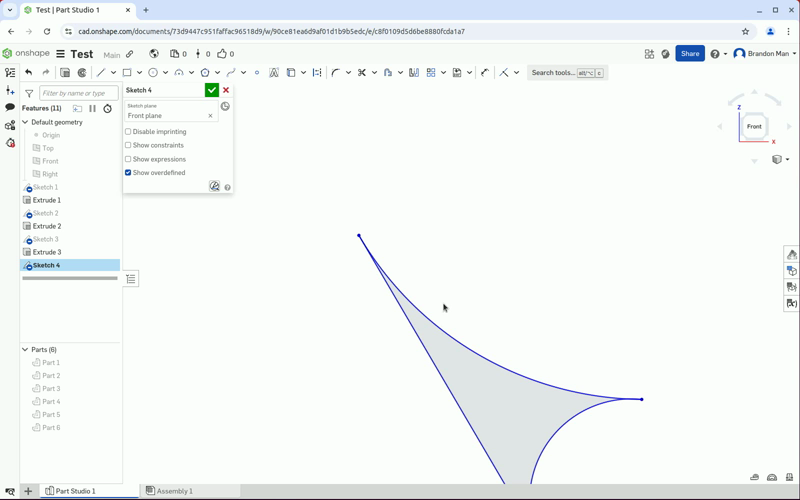
scroll(-6)
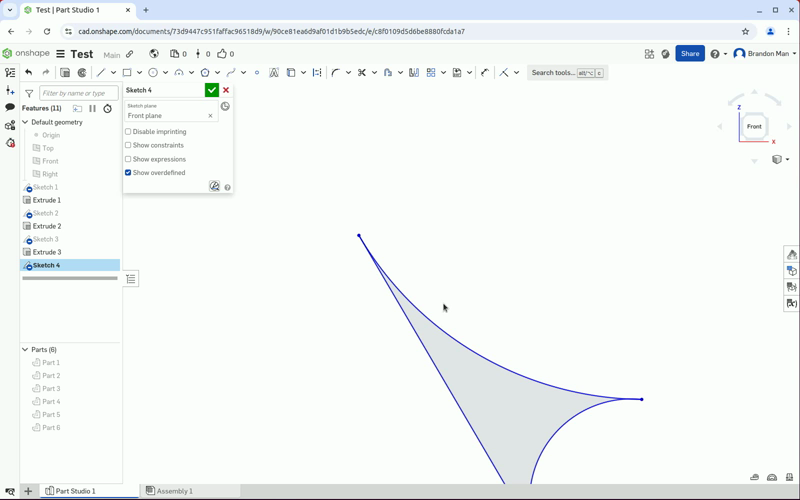
scroll(-6)
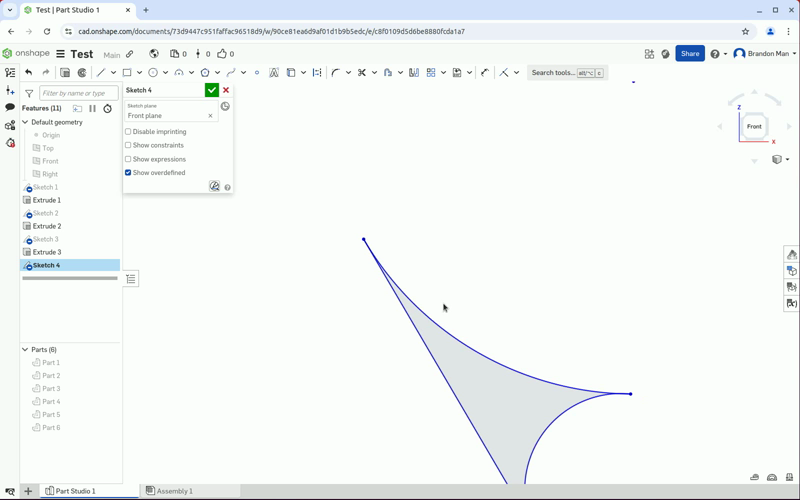
scroll(-6)
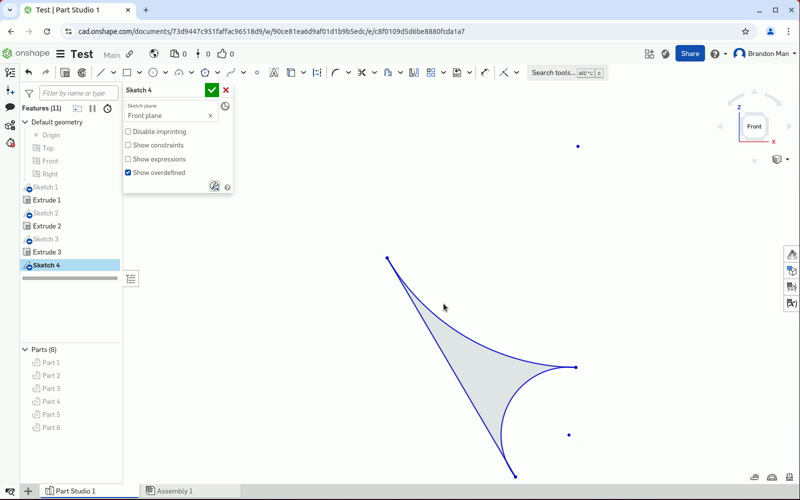
scroll(-6)
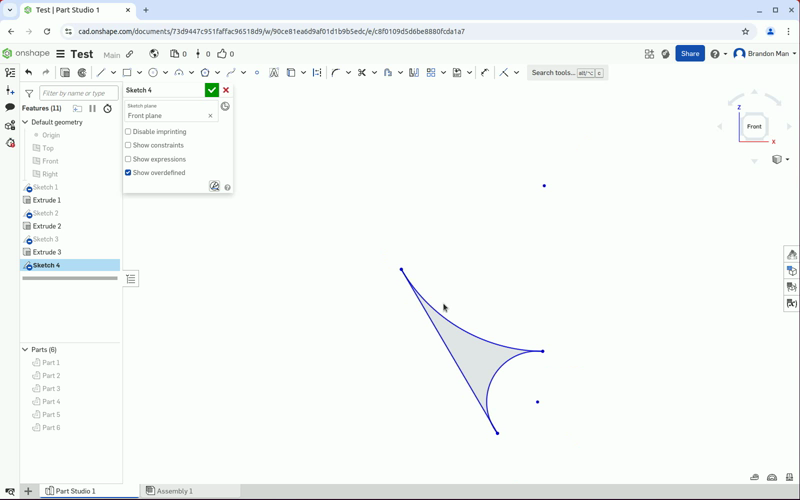
scroll(-6)
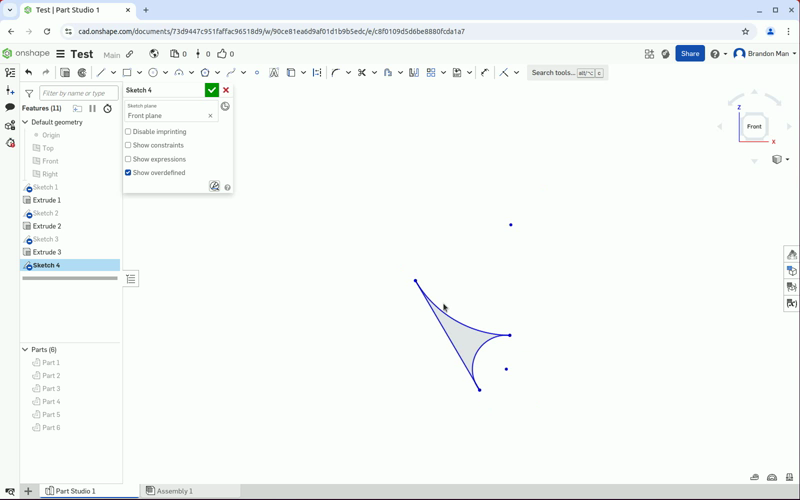
scroll(-6)
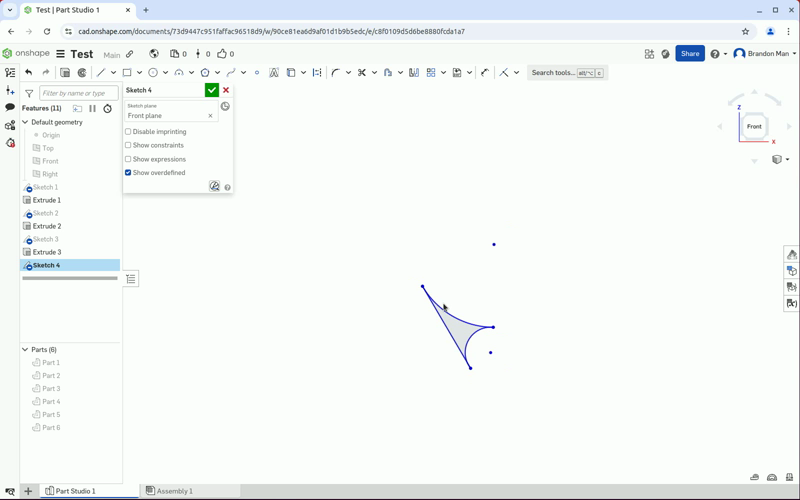
scroll(-6)
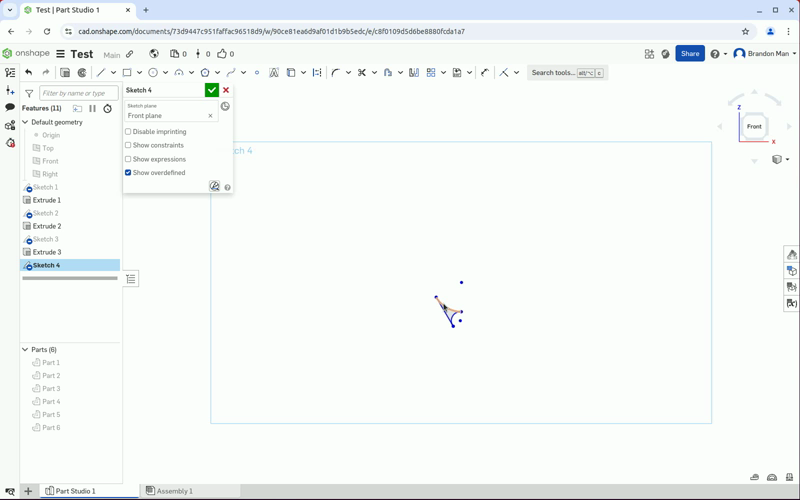
mouse_move(73, 352)
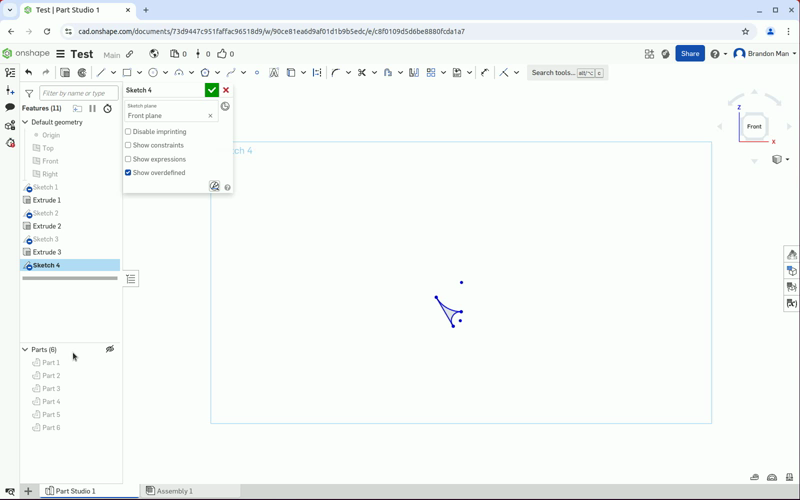
key(shift+y)
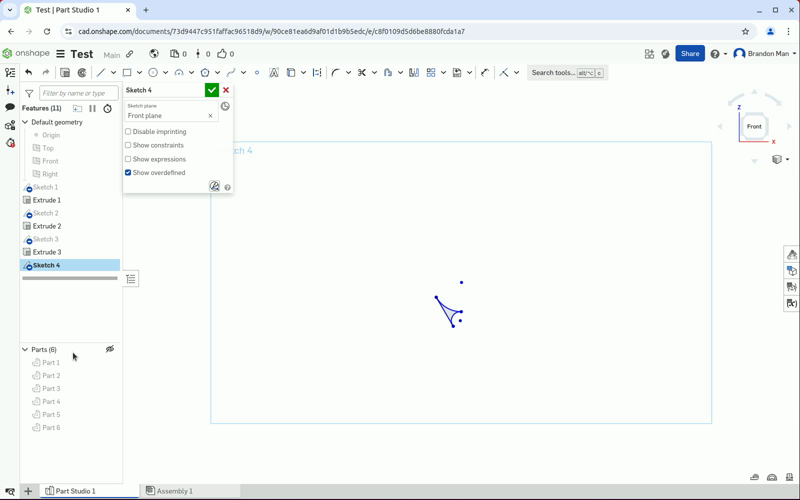
key(shift+e)
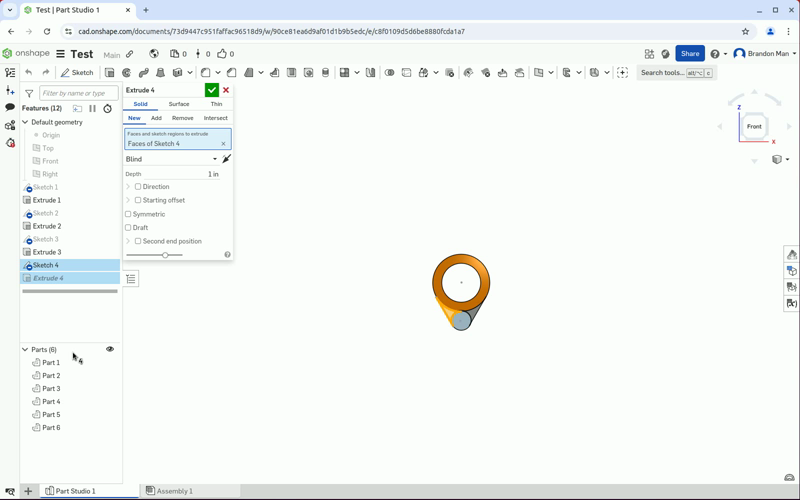
mouse_move(143, 106)
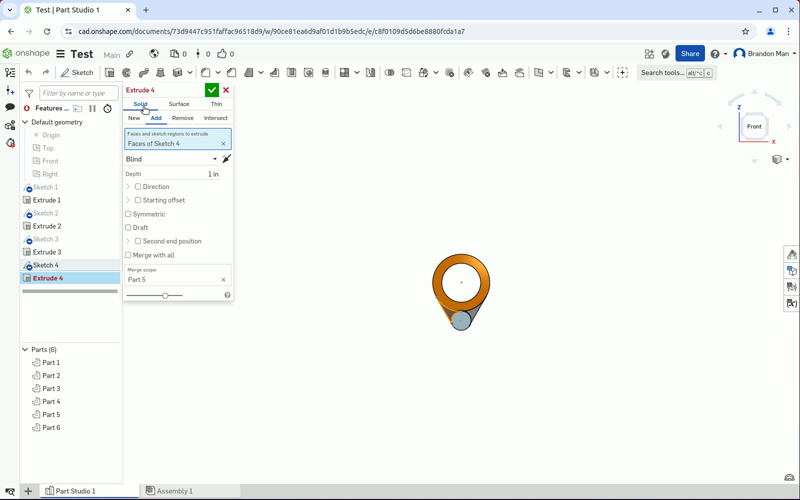
click(143, 106)
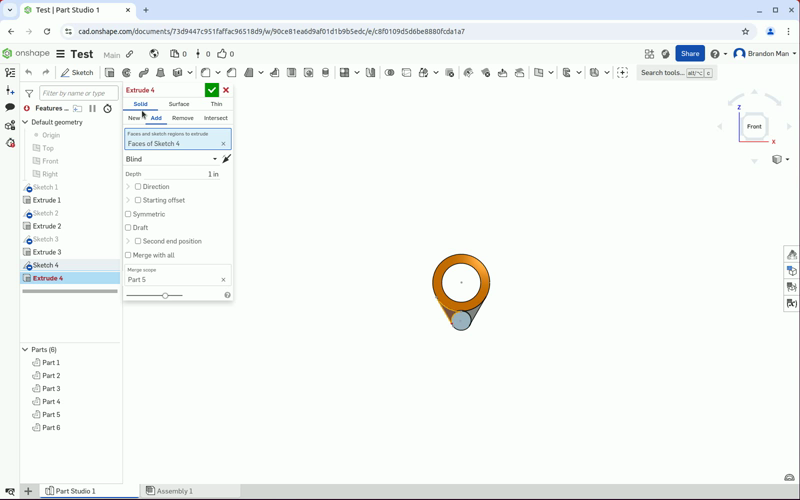
mouse_move(137, 120)
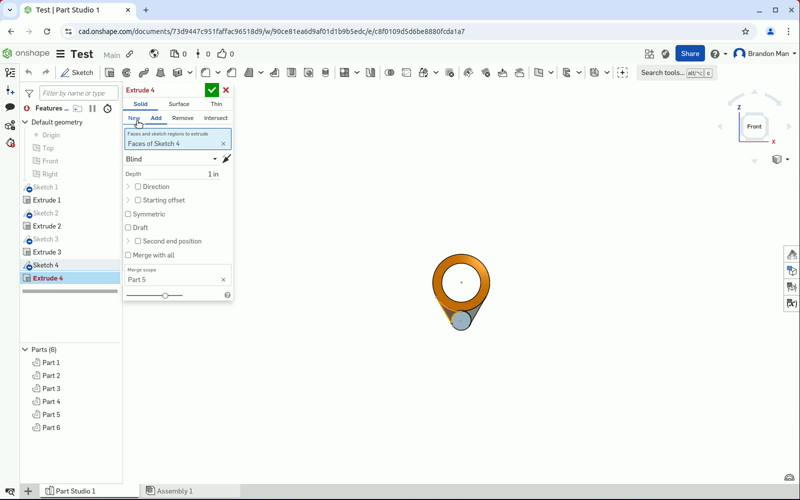
click(137, 120)
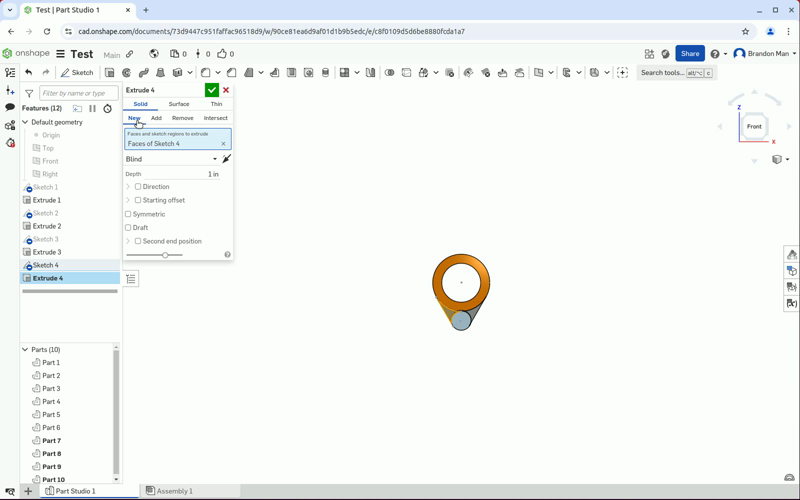
key(tab, 4)
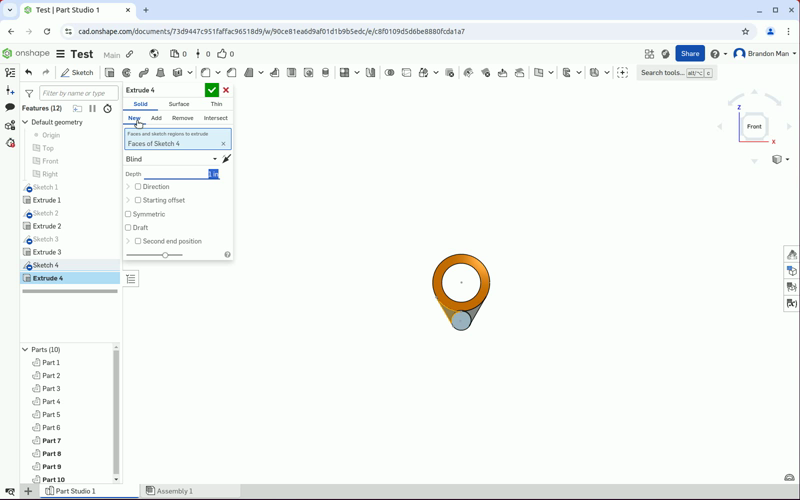
text(3.851)
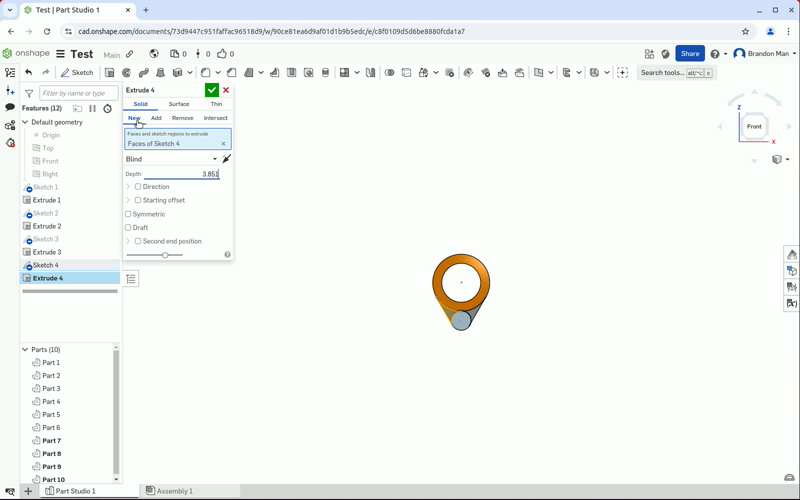
key(enter)
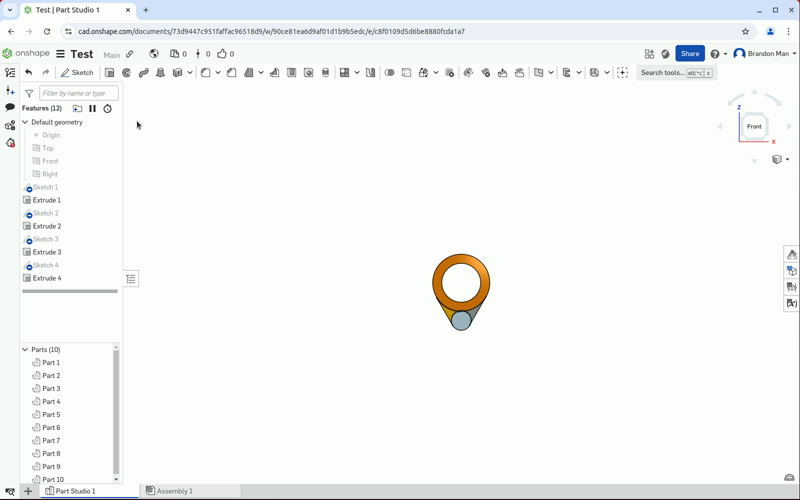
key(shift+h)
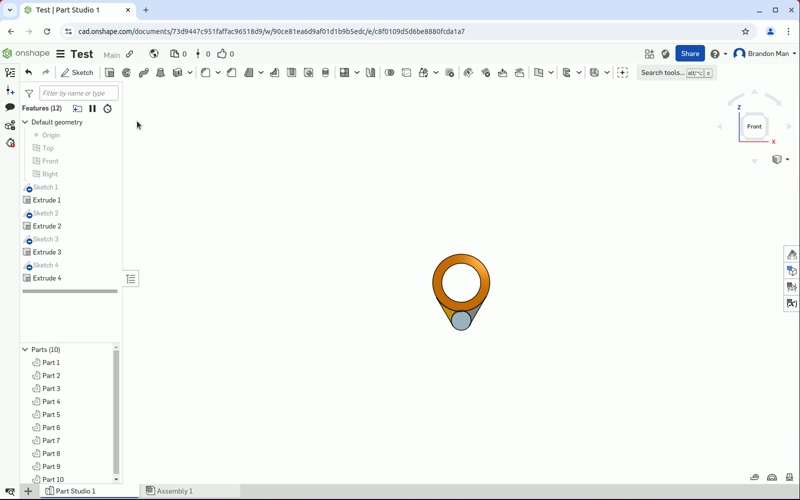
key(shift+h)
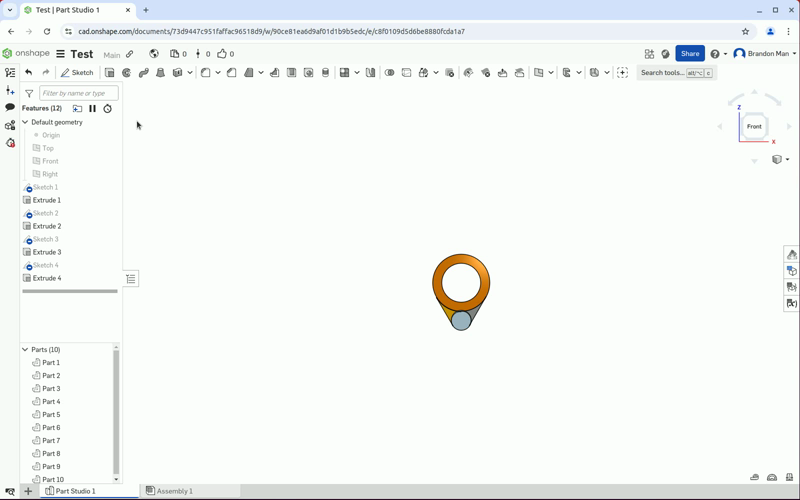
mouse_move(73, 189)
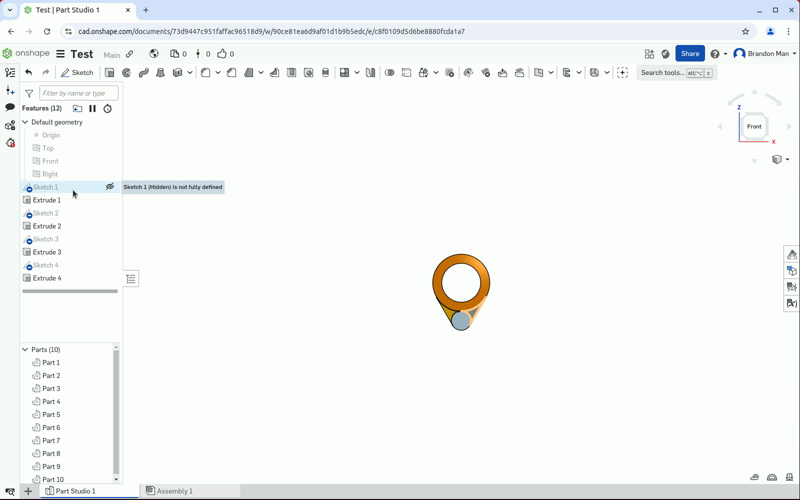
click(73, 189)
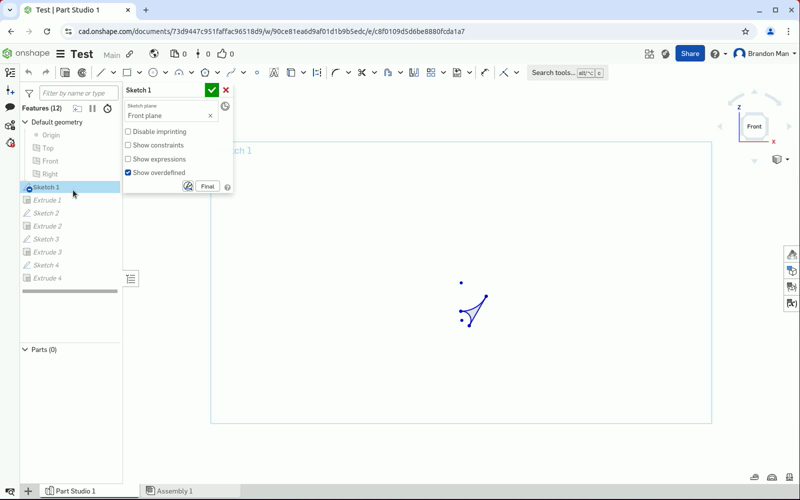
mouse_move(229, 92)
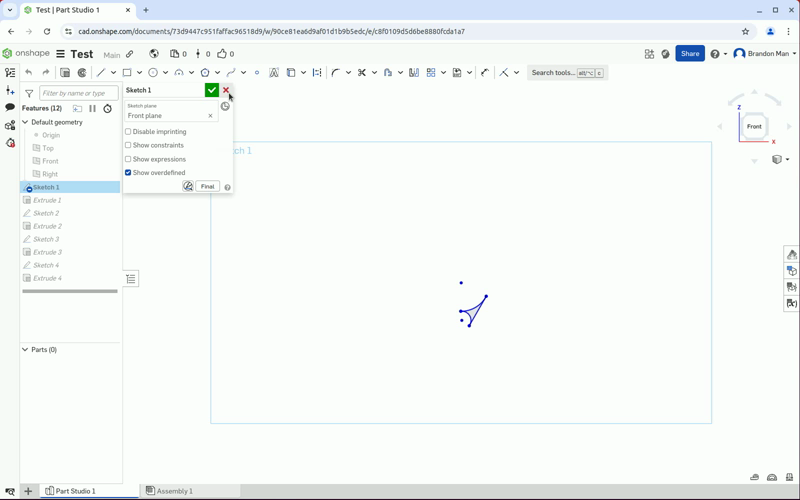
click(229, 92)
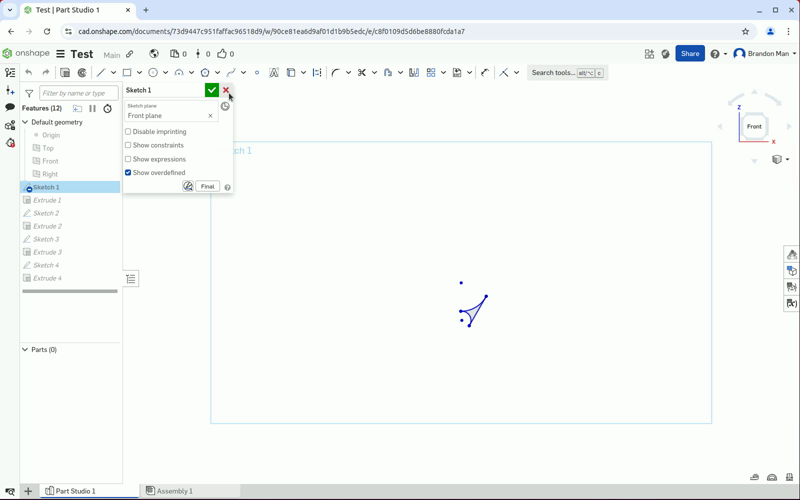
key(shift+s)
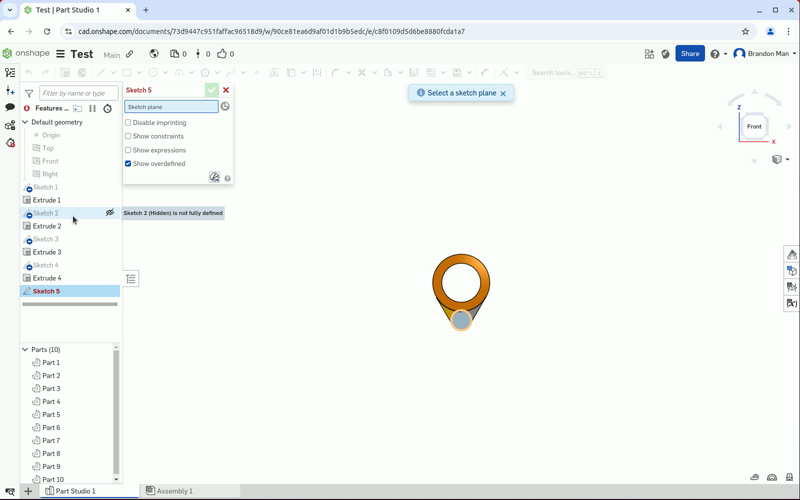
scroll(3)
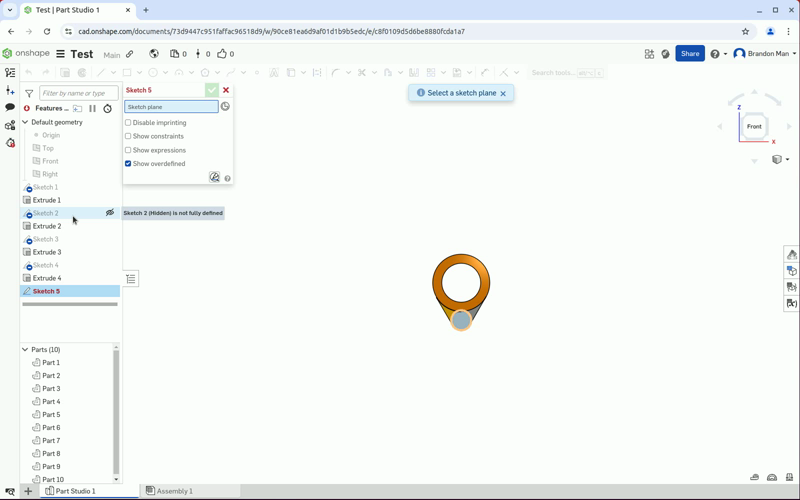
mouse_move(73, 163)
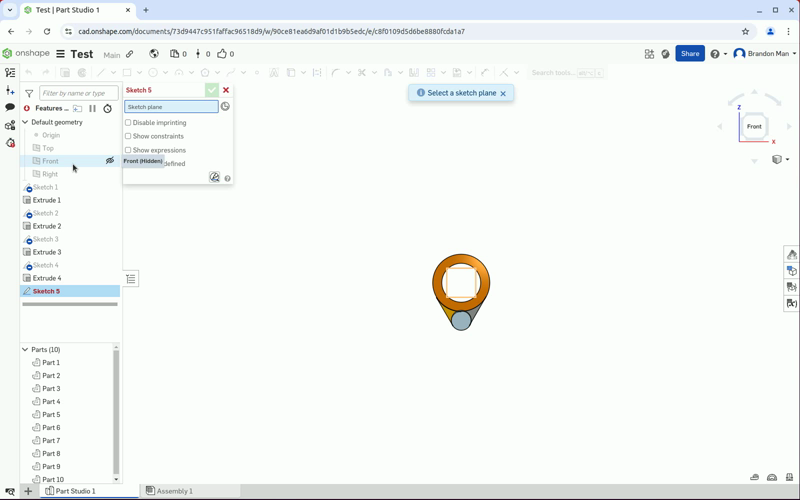
click(73, 163)
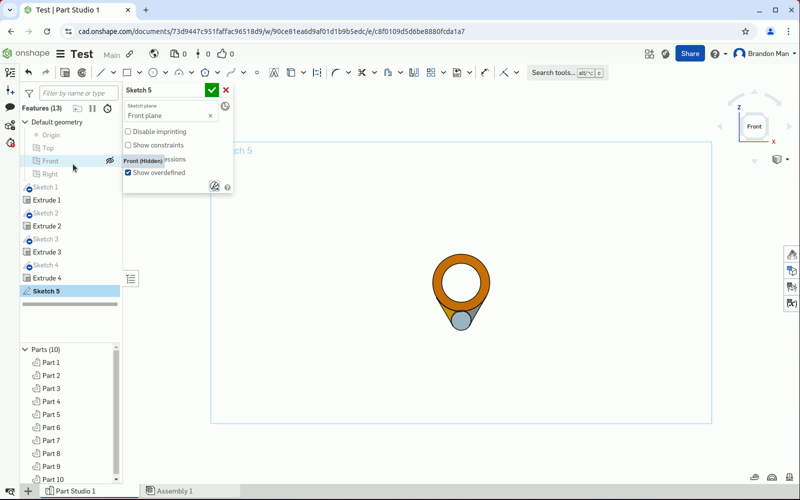
mouse_move(69, 352)
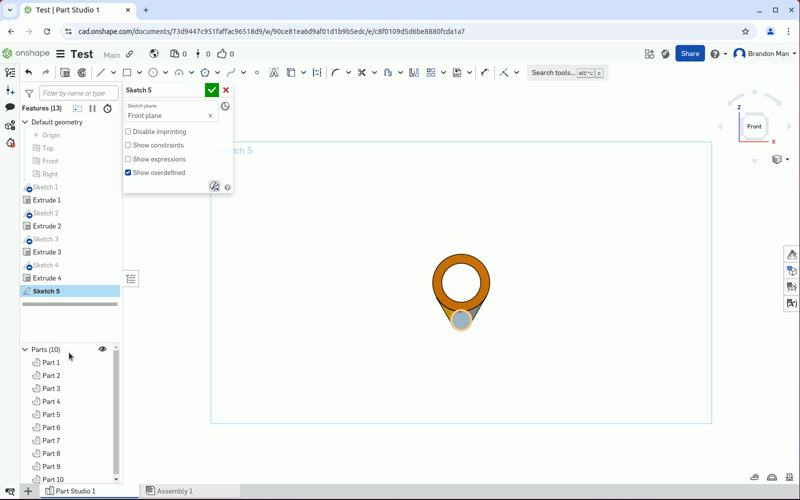
key(y)
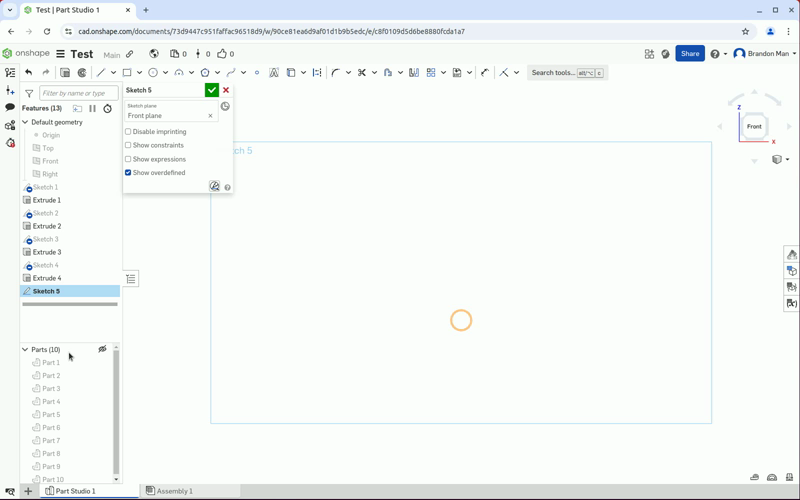
key(c)
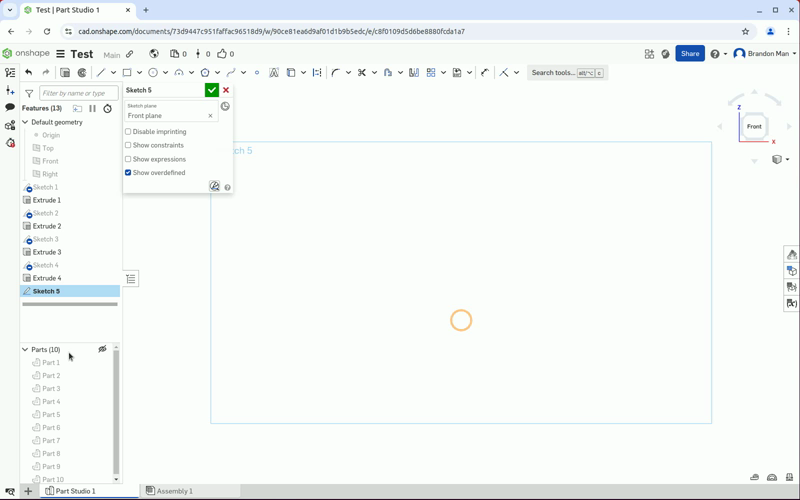
key_down(shift)
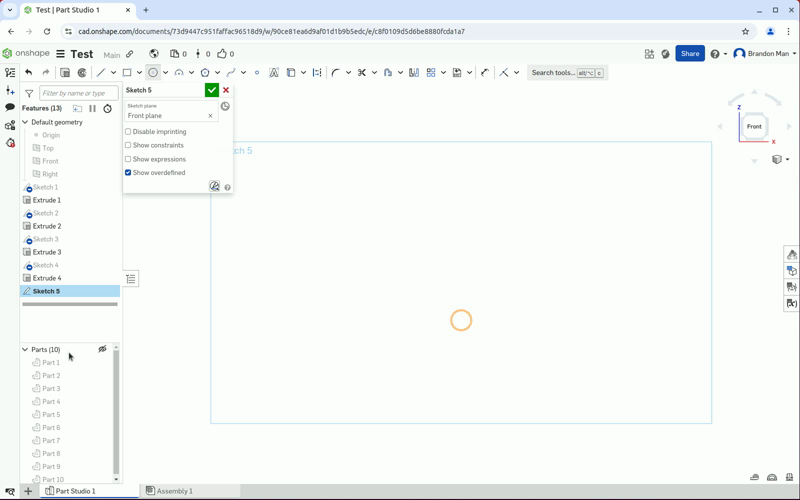
mouse_move(461, 282)
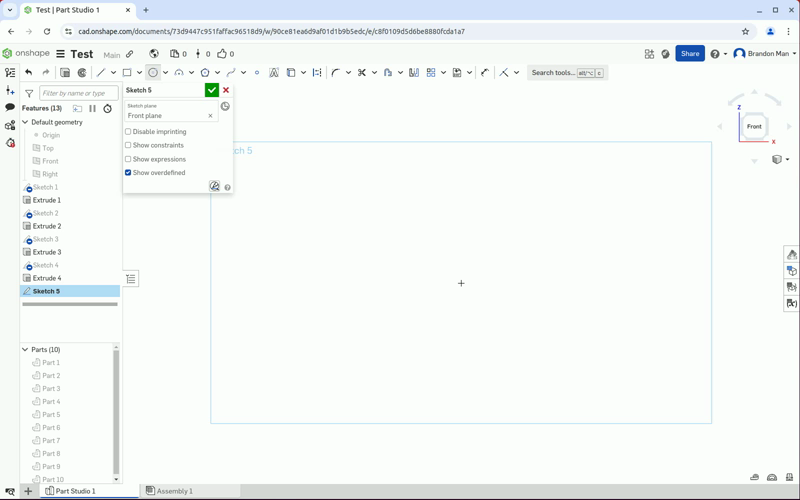
click(461, 282)
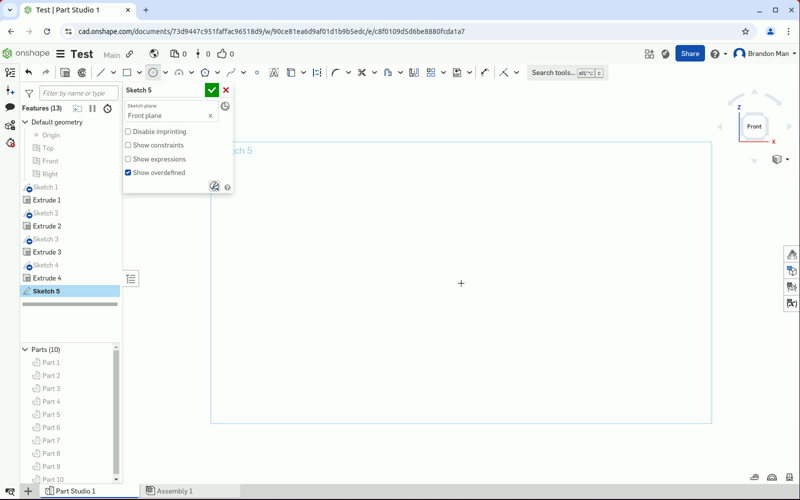
key_up(shift)
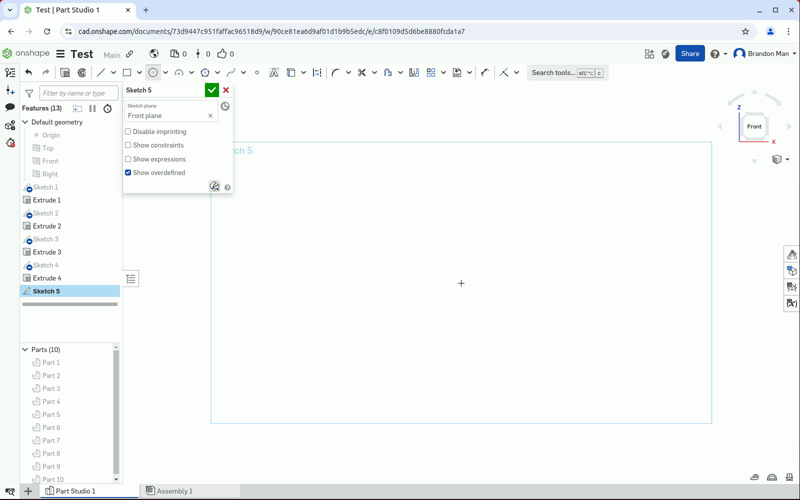
mouse_move(480, 282)
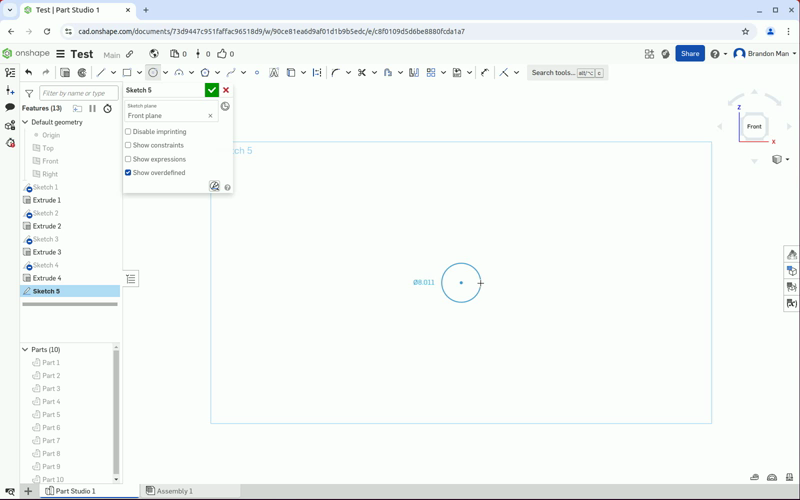
click(480, 282)
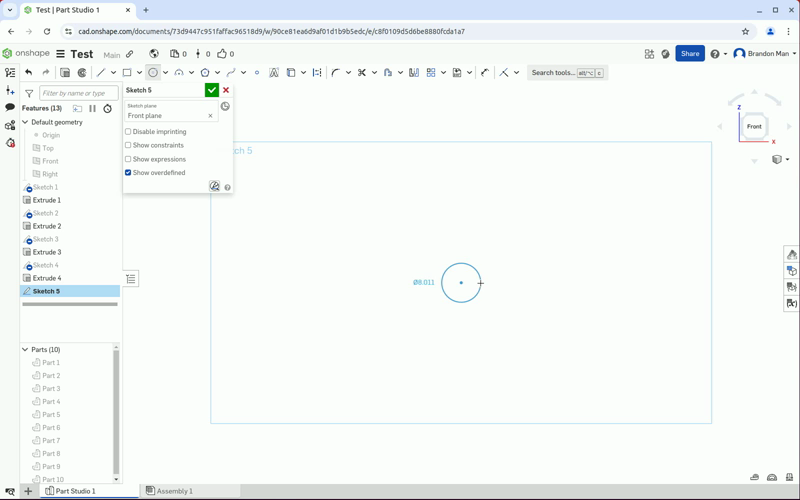
key(esc)
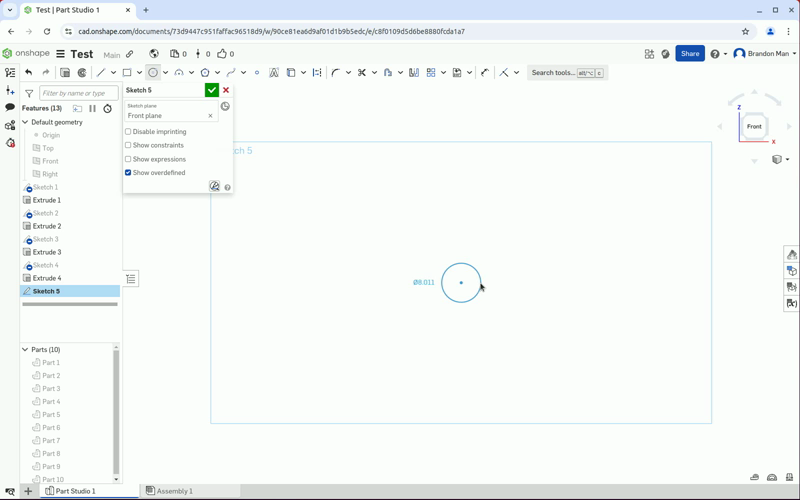
mouse_move(457, 282)
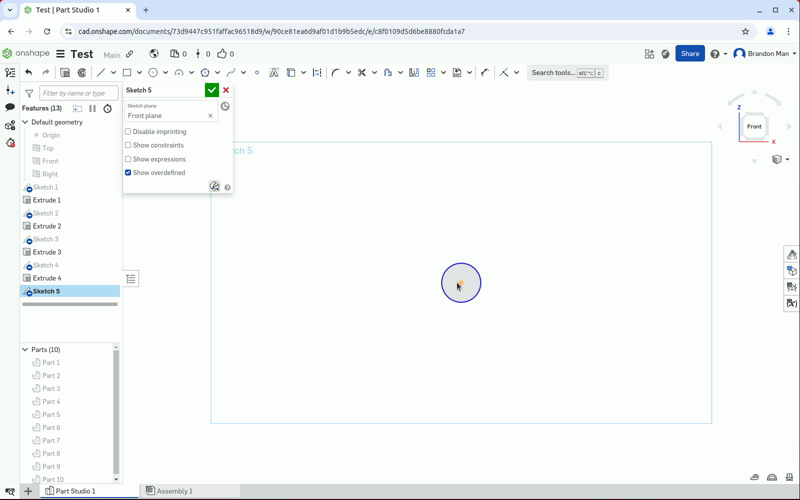
scroll(6)
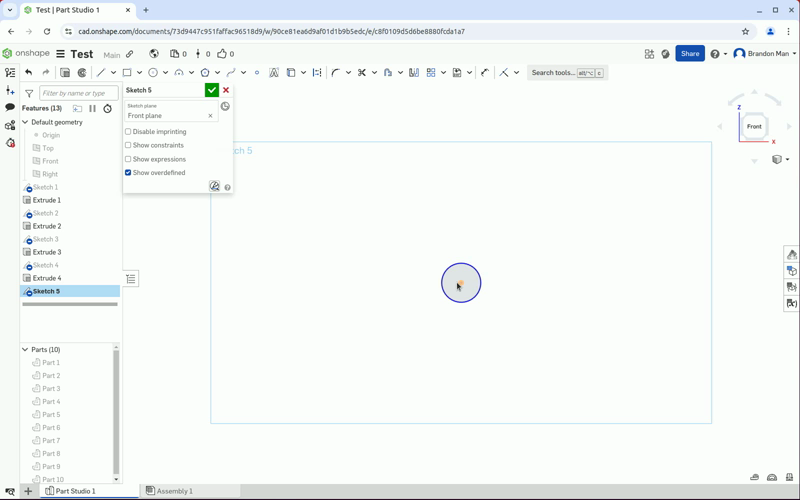
scroll(6)
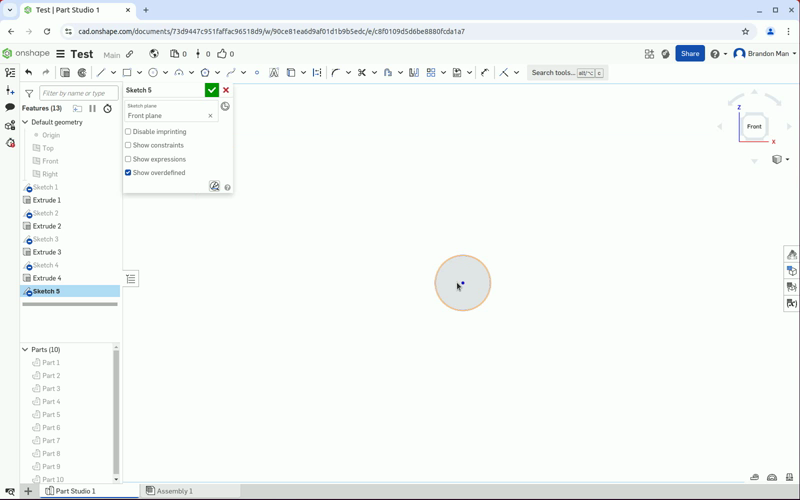
scroll(6)
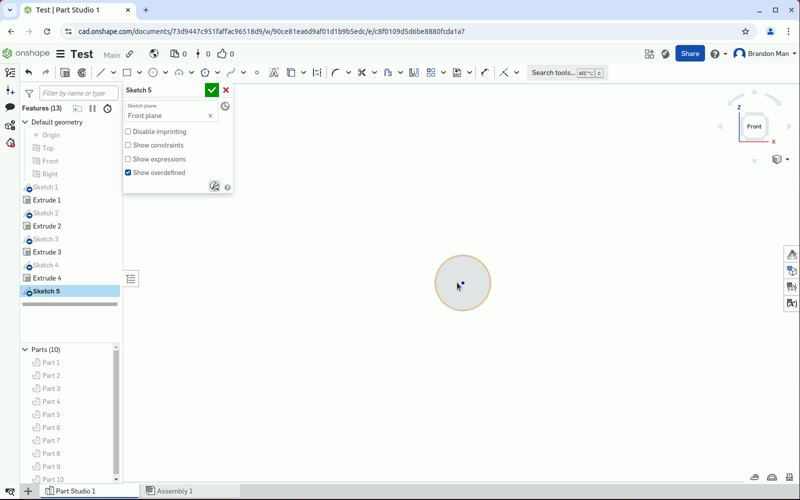
scroll(6)
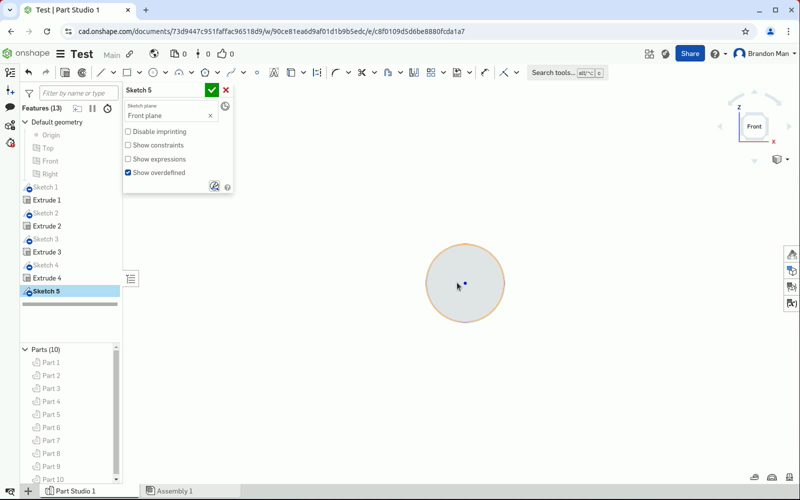
scroll(6)
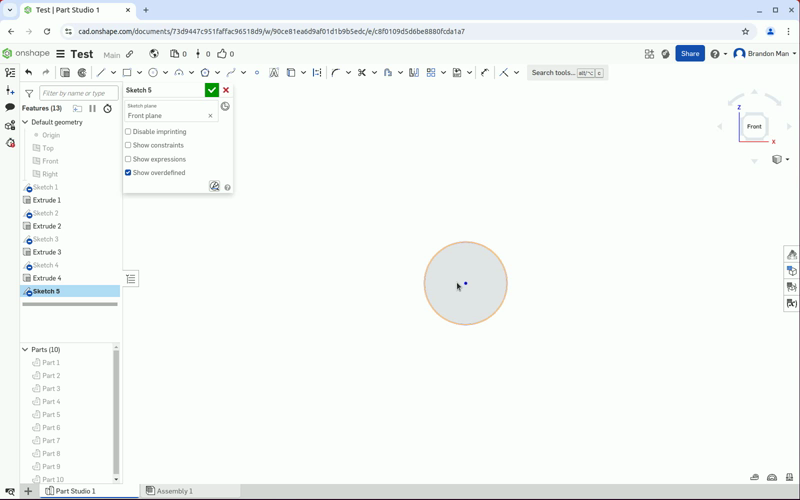
scroll(6)
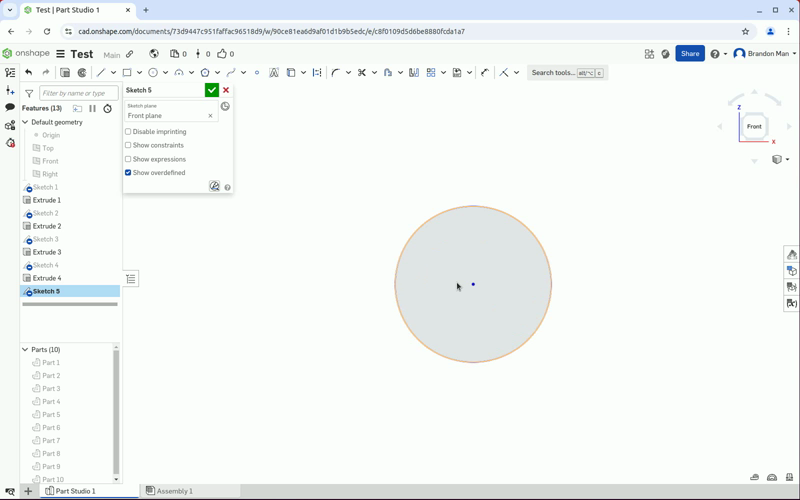
scroll(6)
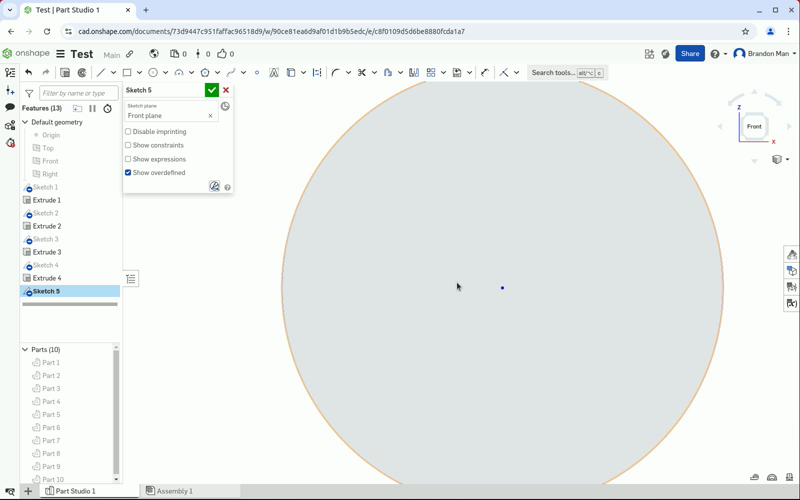
click(457, 282)
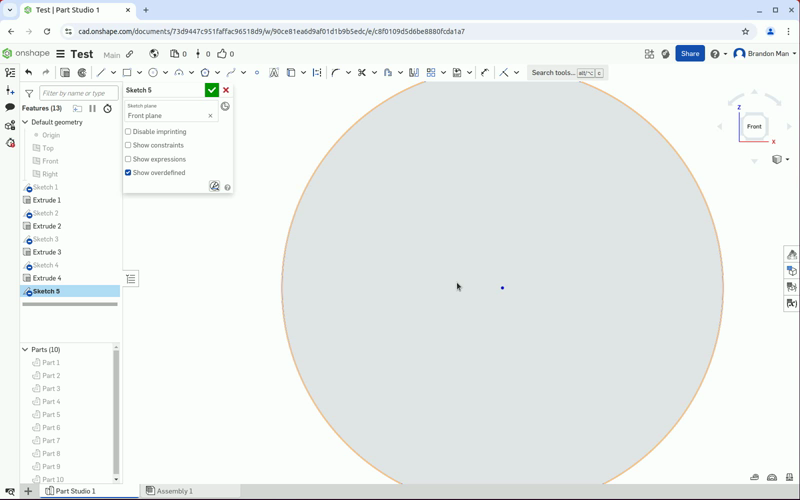
scroll(-6)
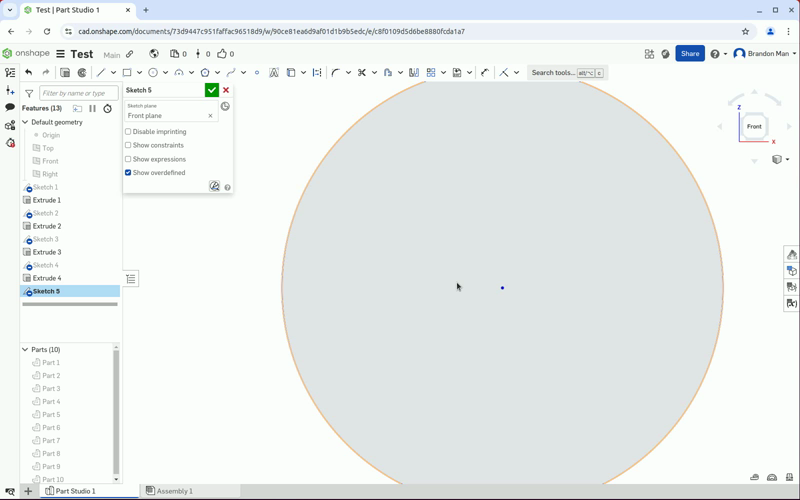
scroll(-6)
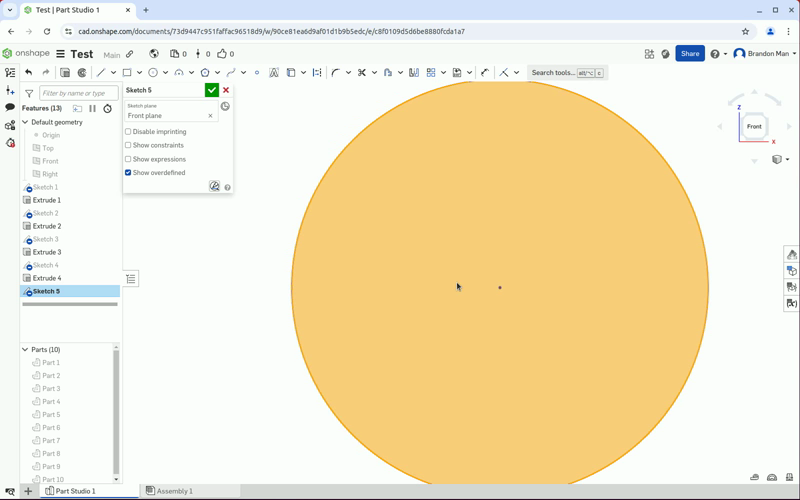
scroll(-6)
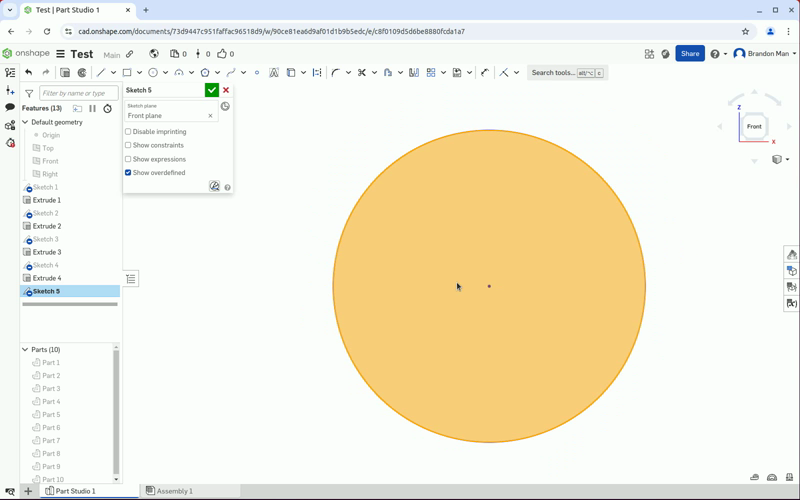
scroll(-6)
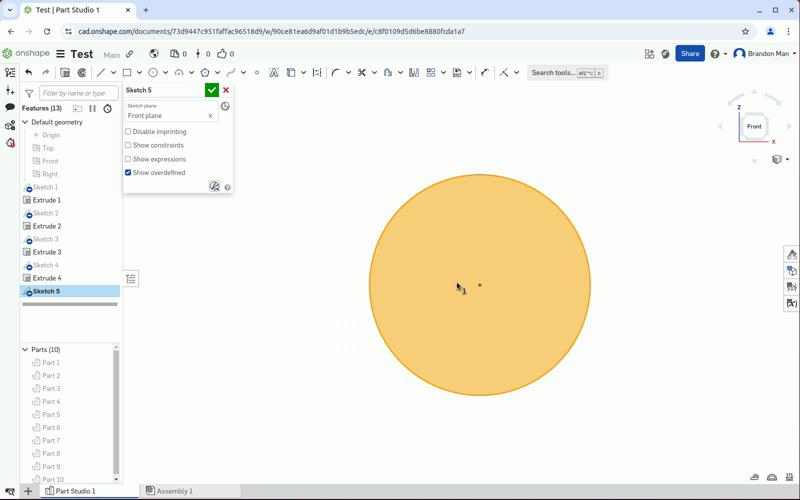
scroll(-6)
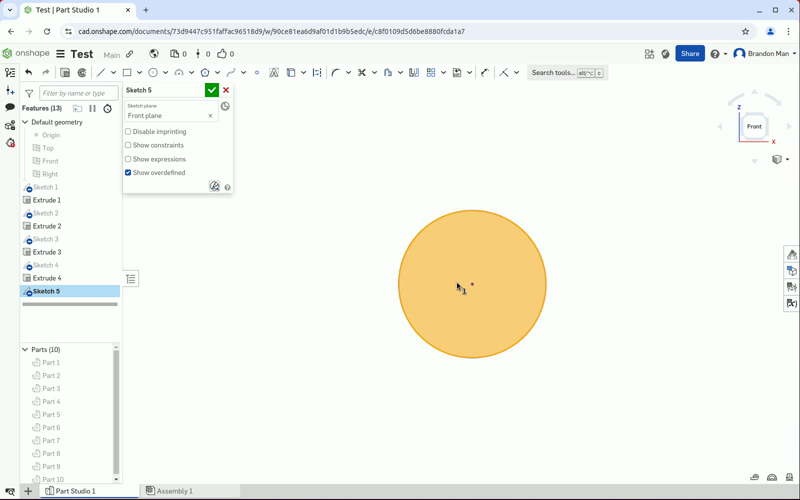
scroll(-6)
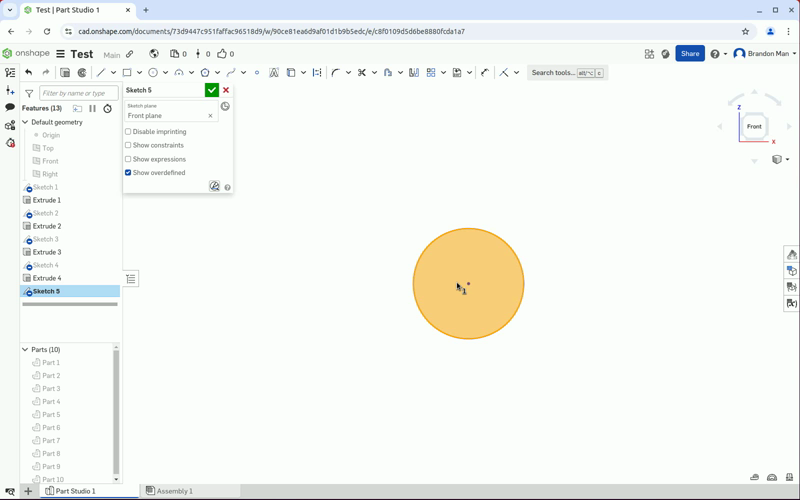
scroll(-6)
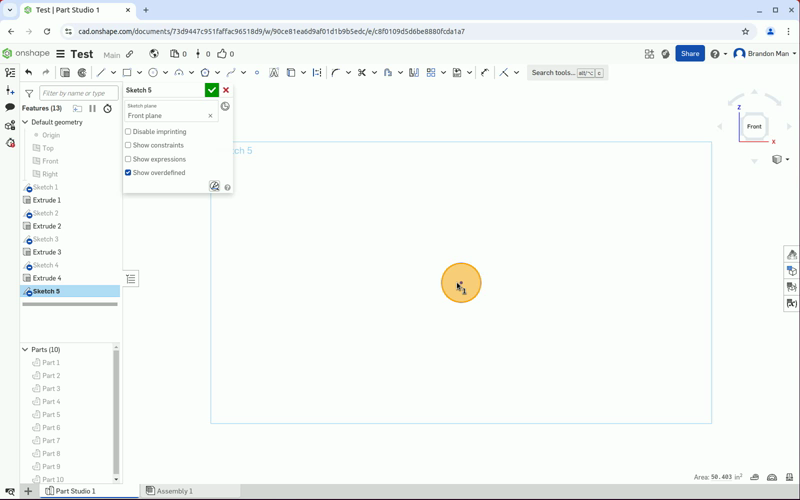
mouse_move(69, 352)
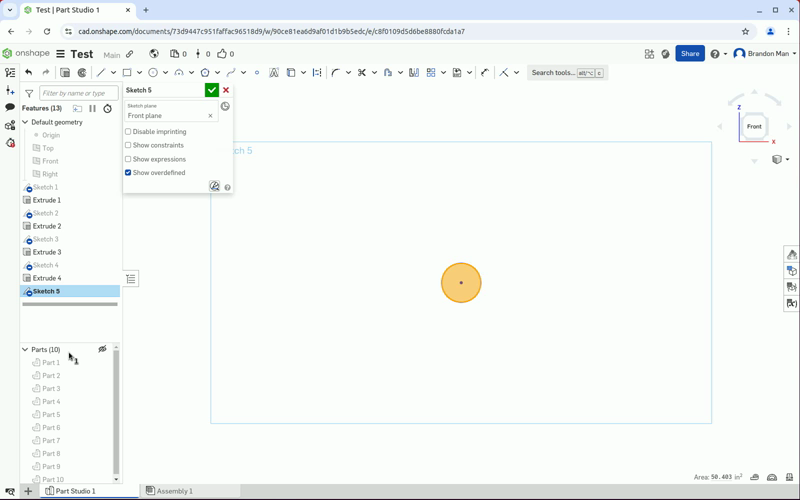
key(shift+y)
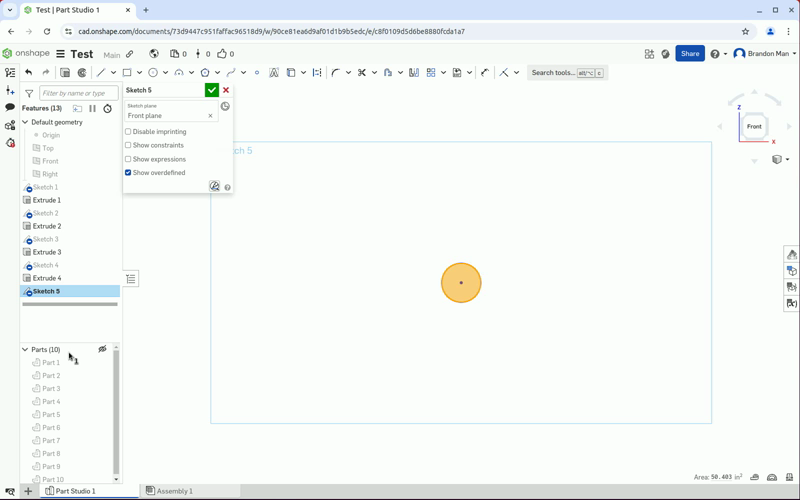
key(shift+e)
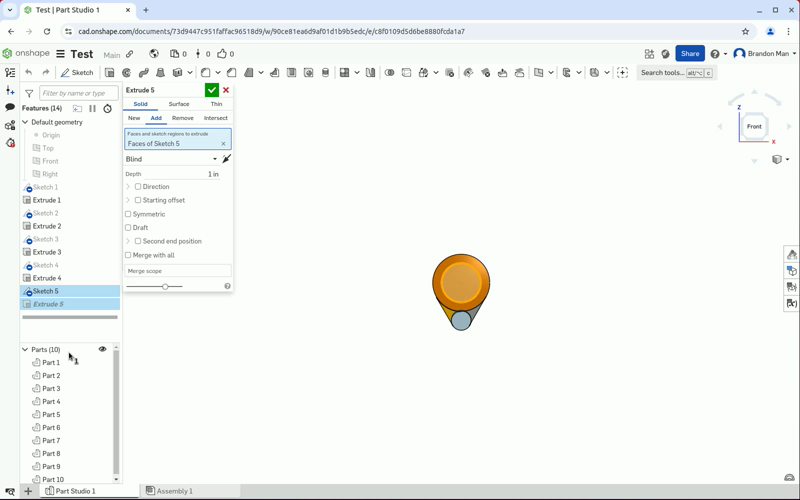
mouse_move(143, 106)
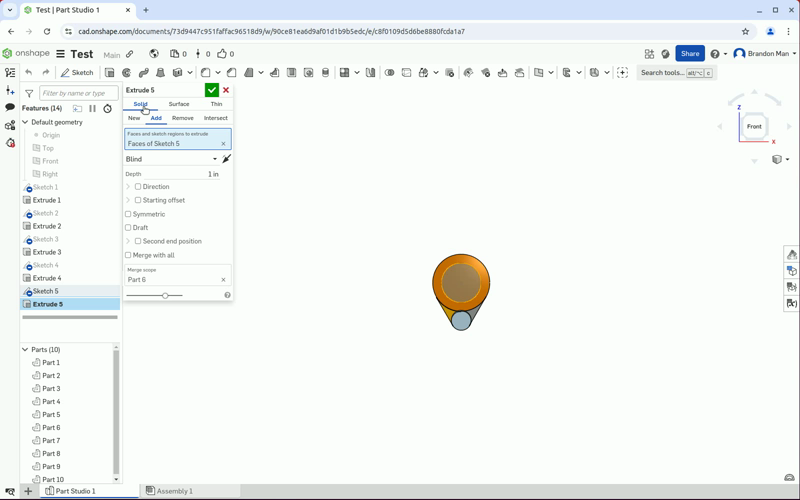
click(143, 106)
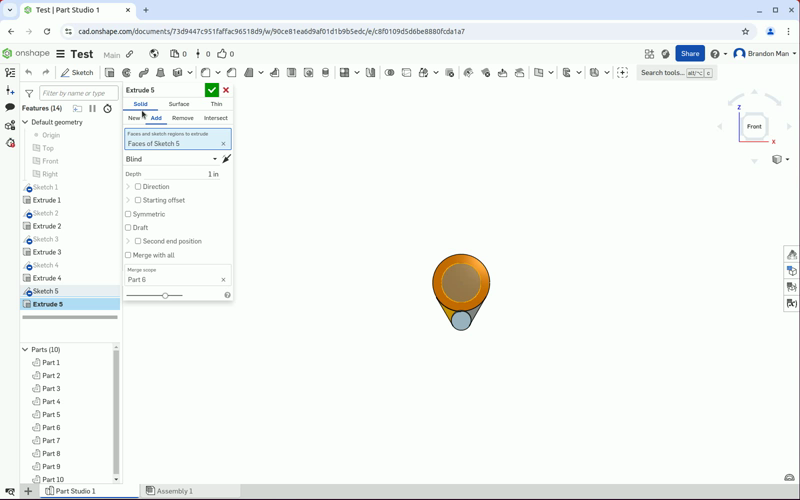
mouse_move(137, 120)
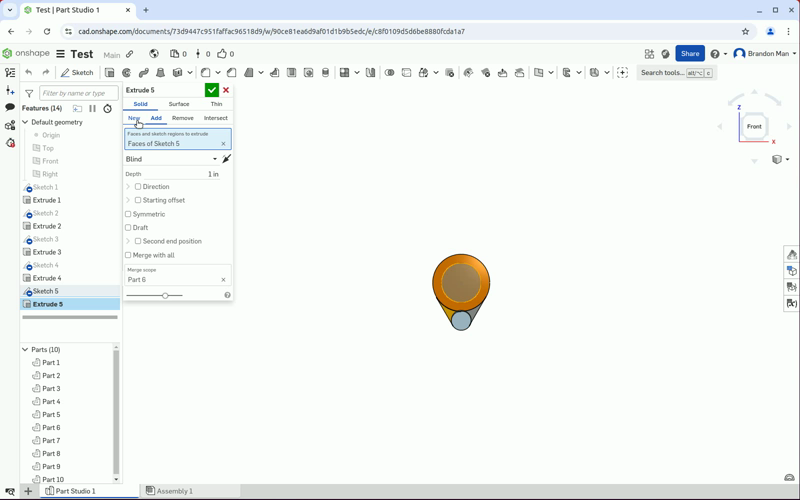
click(137, 120)
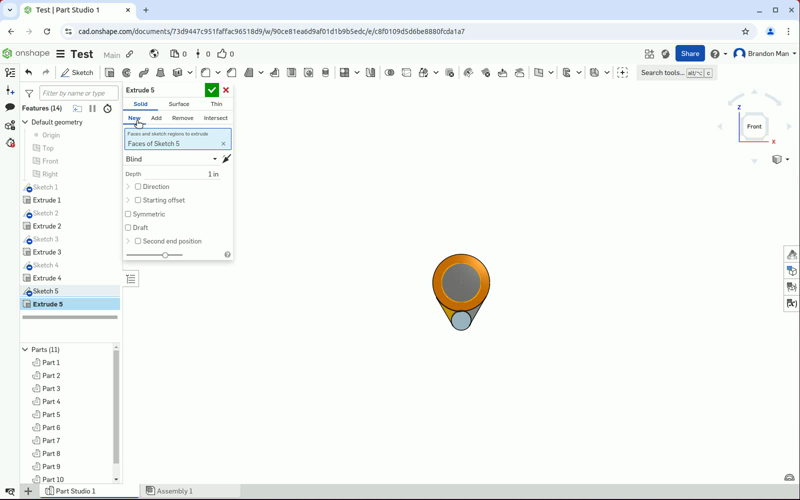
key(tab, 4)
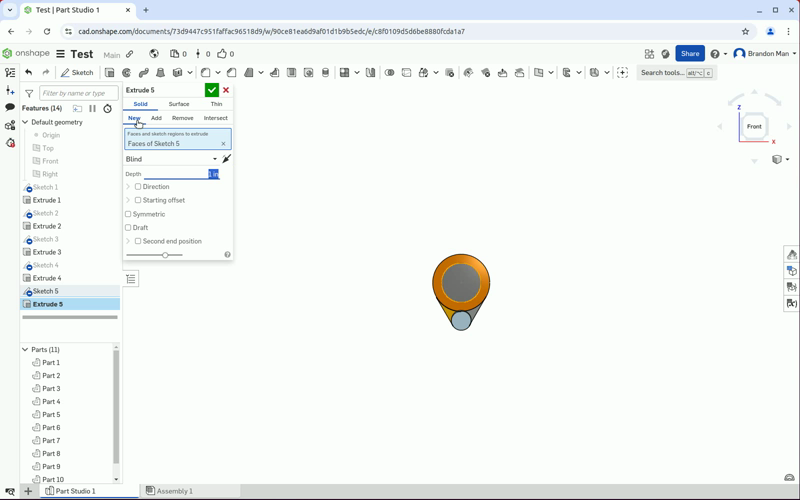
text(23.108)
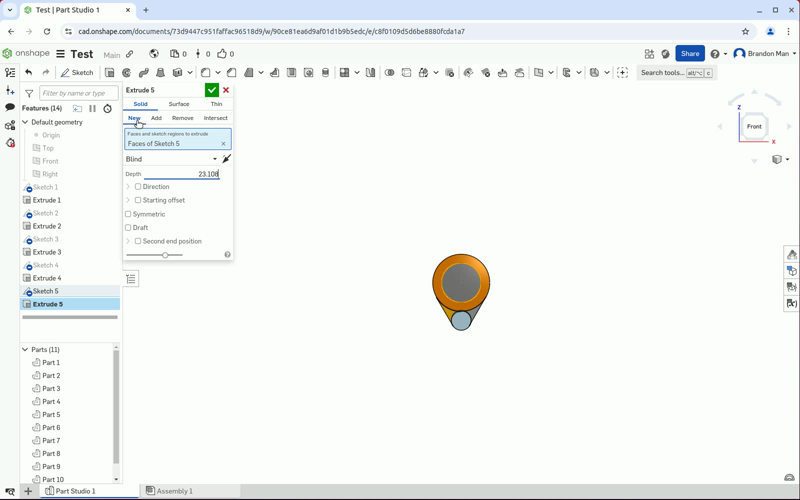
key(tab, 3)
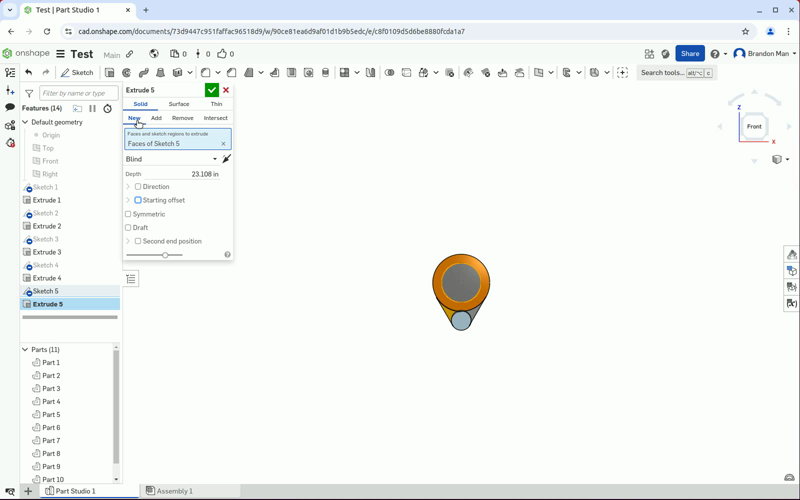
key(tab, 2)
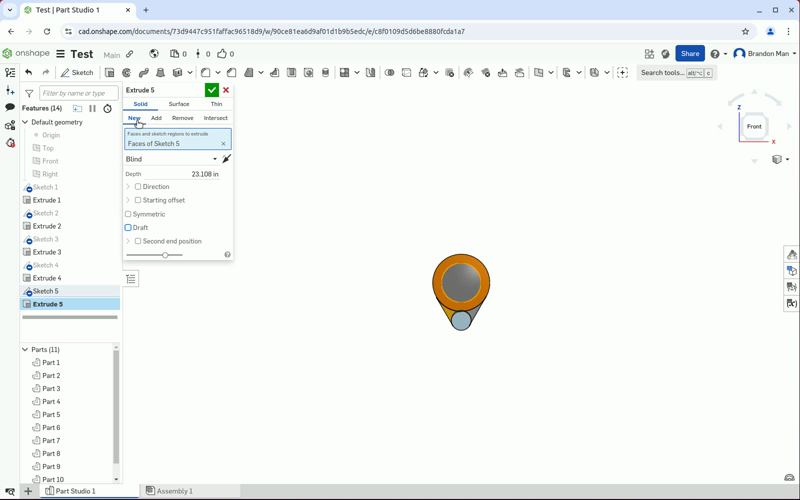
key(space)
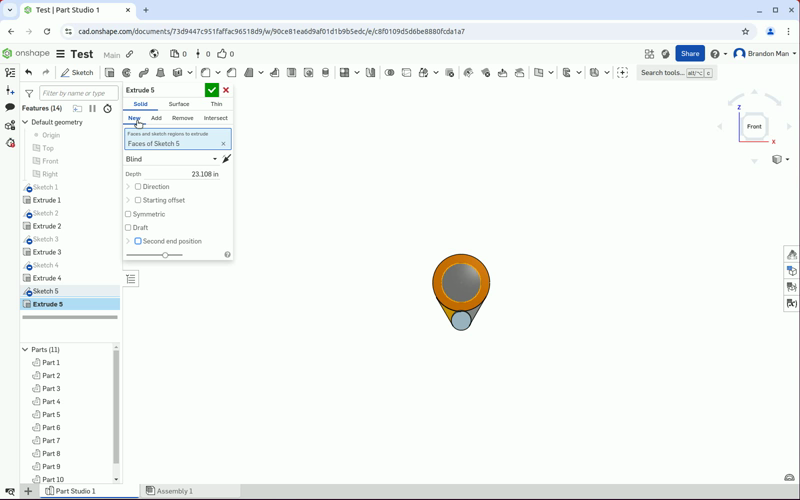
key(tab, 3)
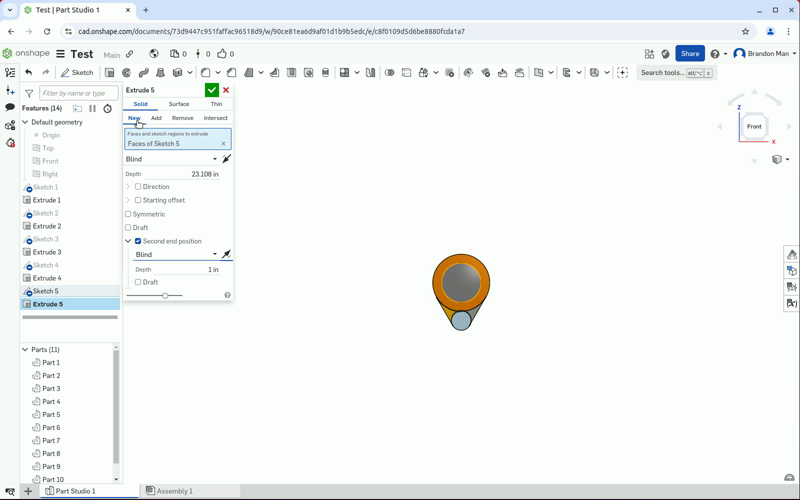
text(3.851)
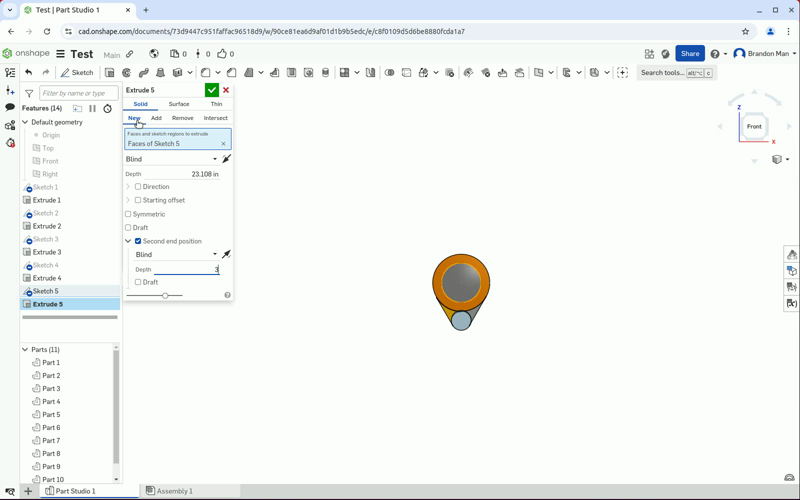
key(enter)
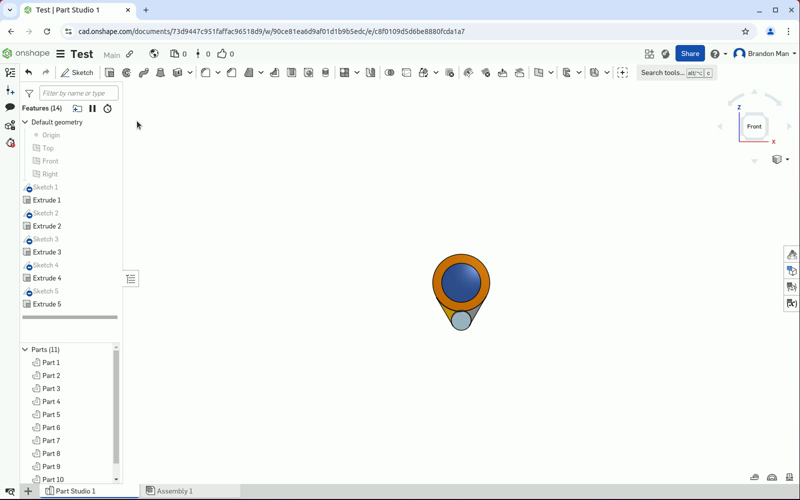
key(shift+h)
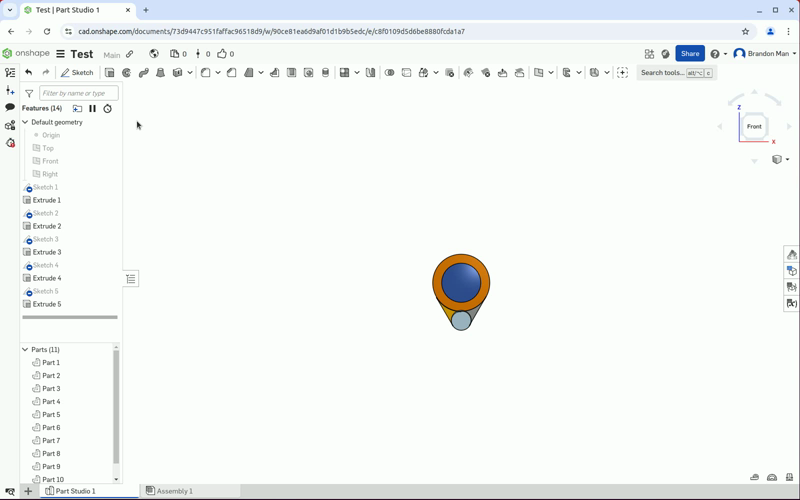
key(shift+h)
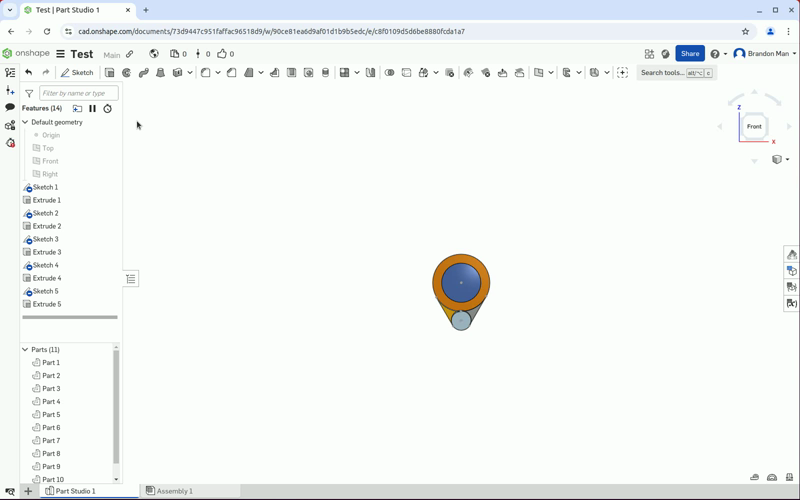
key(shift+7)
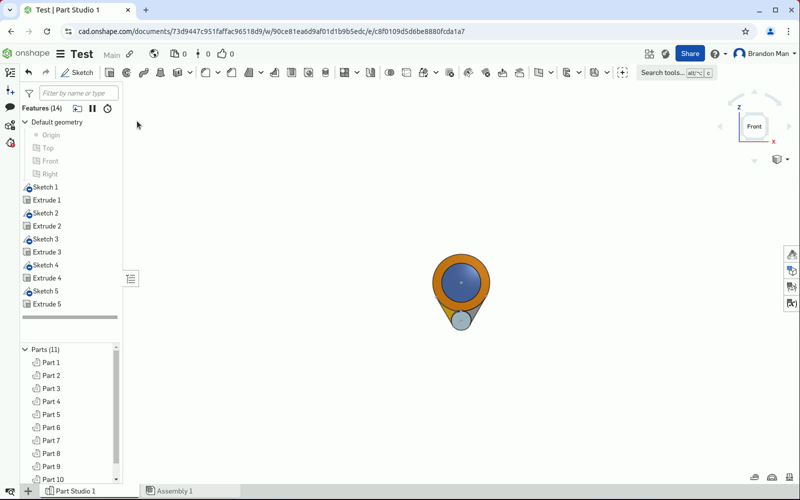
key(left, 2)
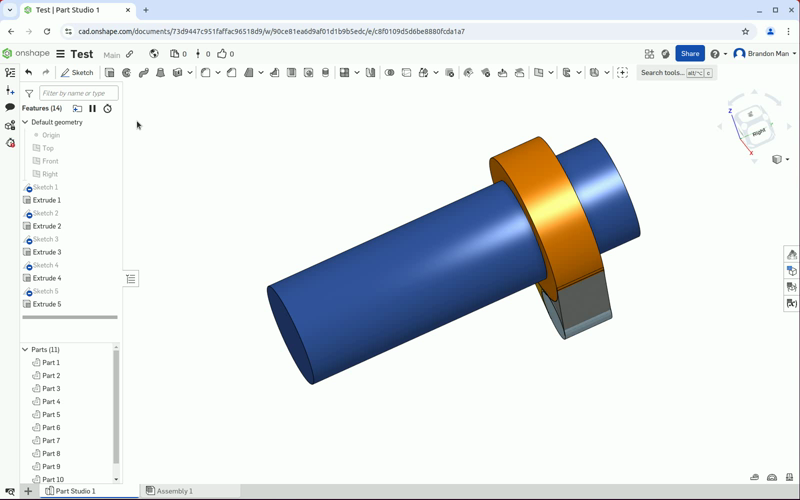
key(down, 2)
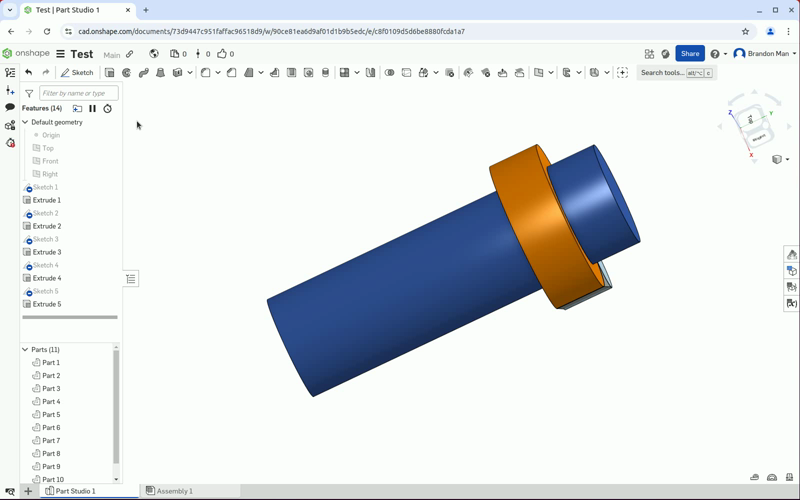
key(up, 2)
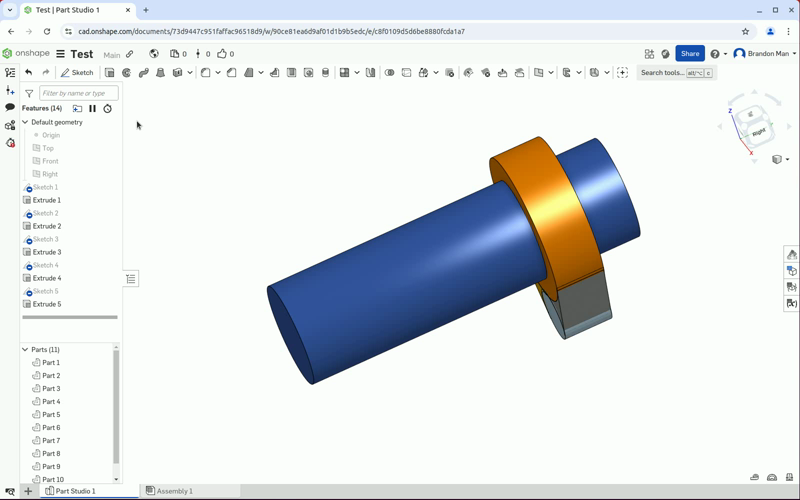
key(right, 2)
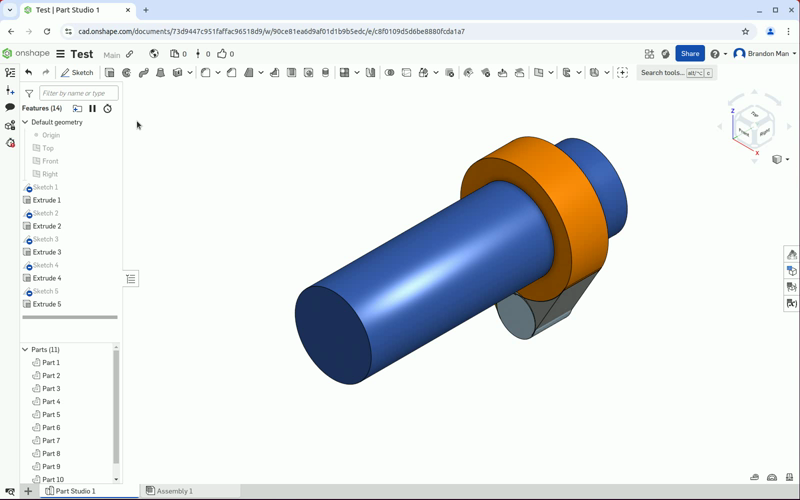
mouse_move(73, 189)
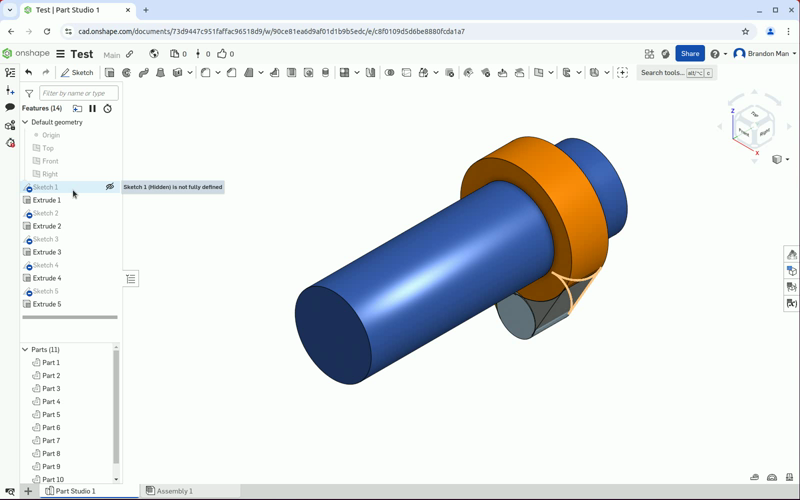
click(73, 189)